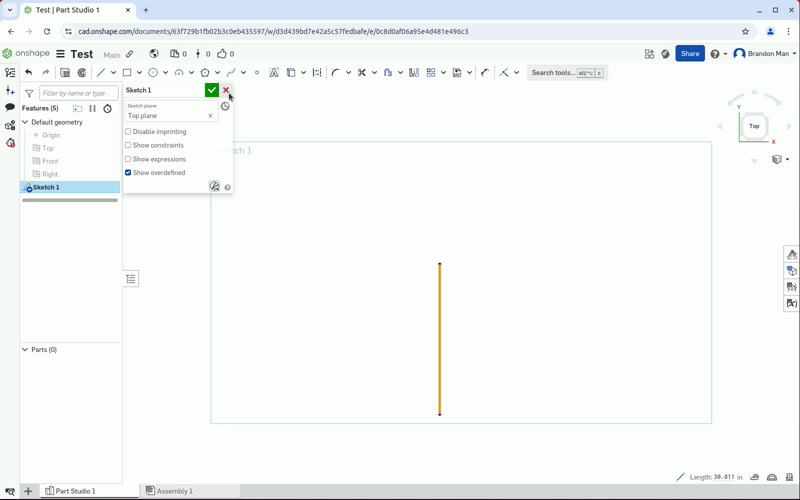
key(shift+h)
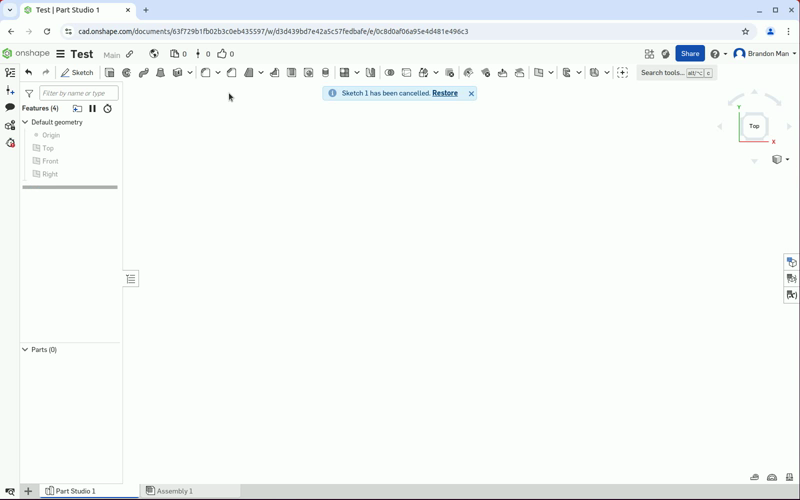
mouse_move(73, 352)
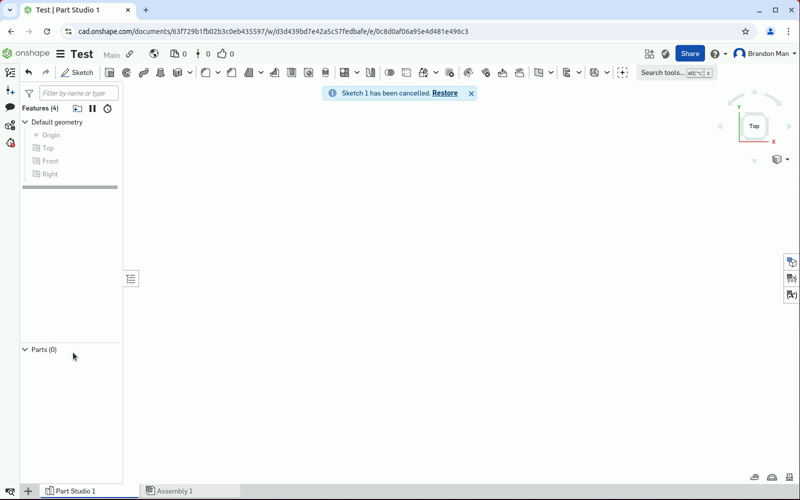
key(y)
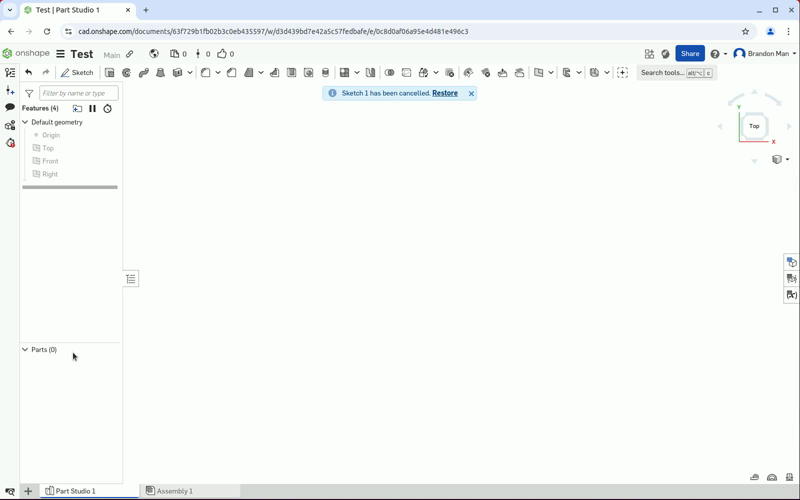
key(shift+p)
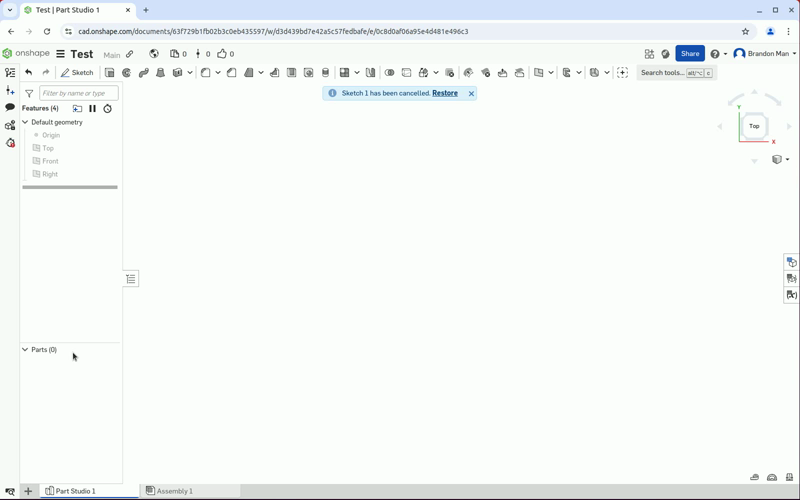
key(space)
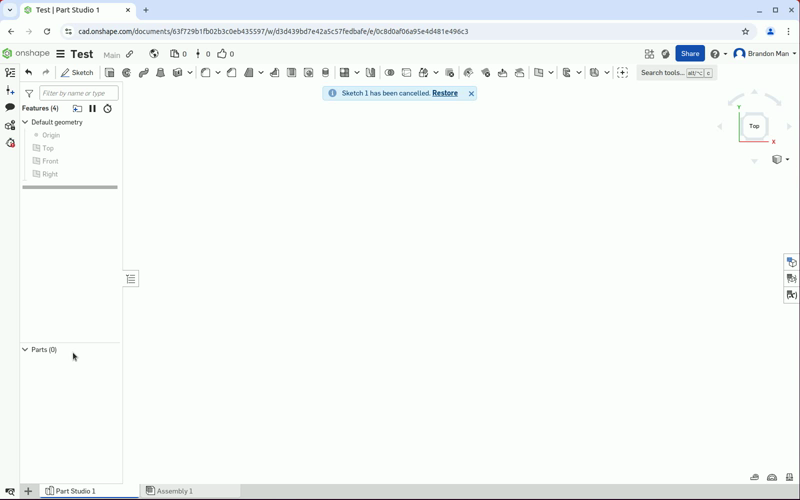
key_down(shift)
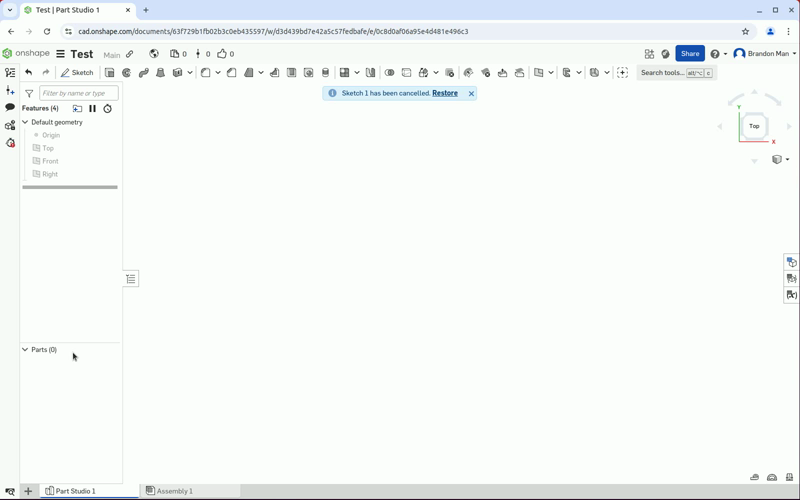
key(up)
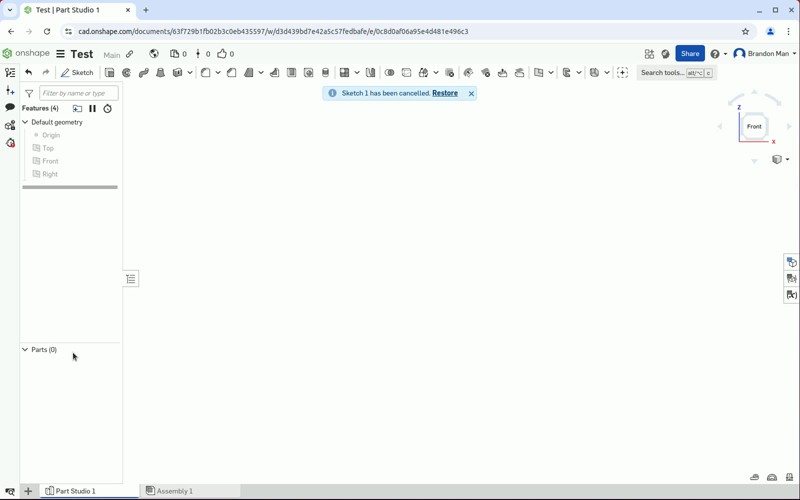
key_up(shift)
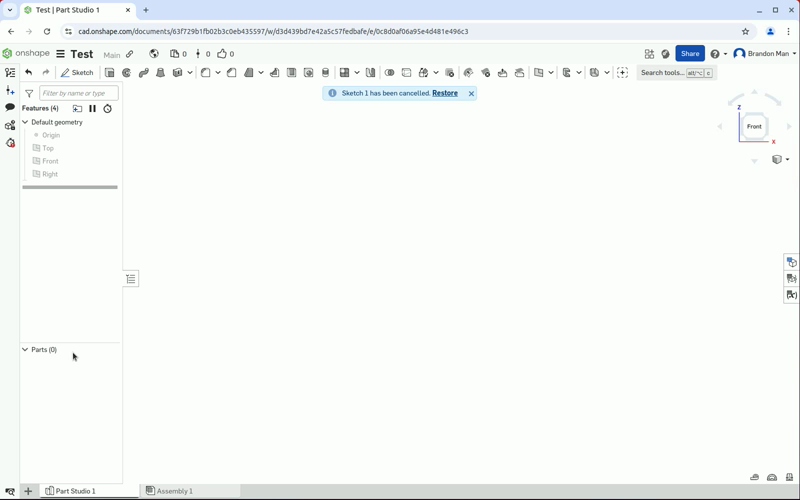
key(space)
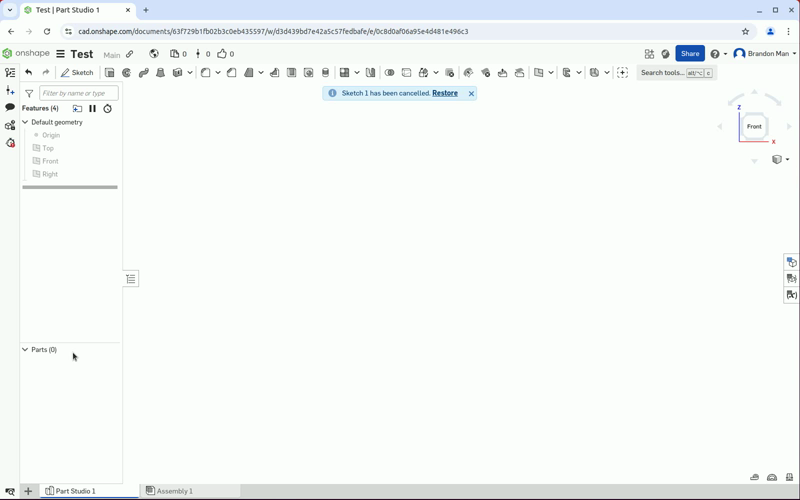
key_down(shift)
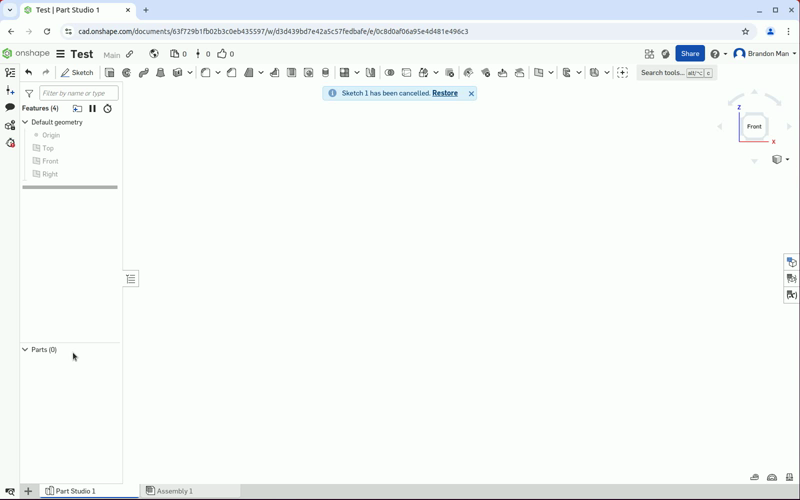
key(left)
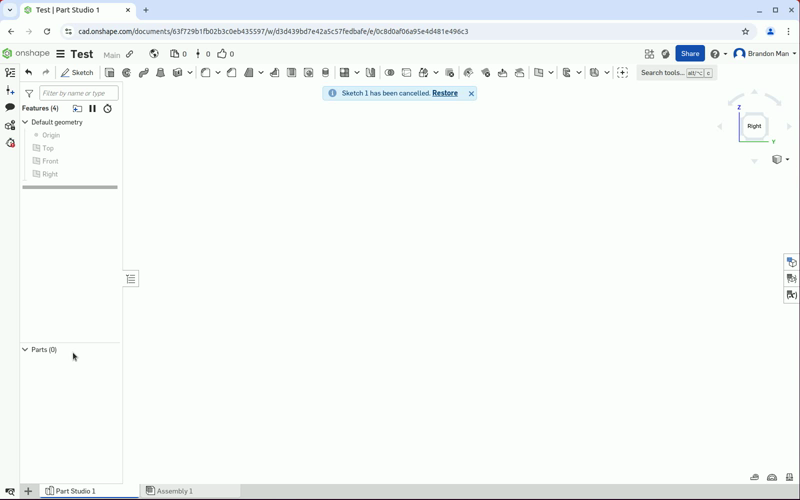
key_up(shift)
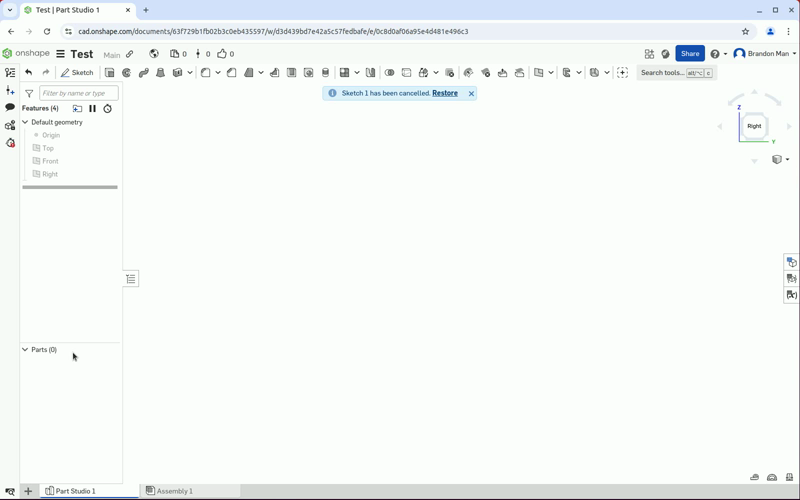
mouse_move(73, 352)
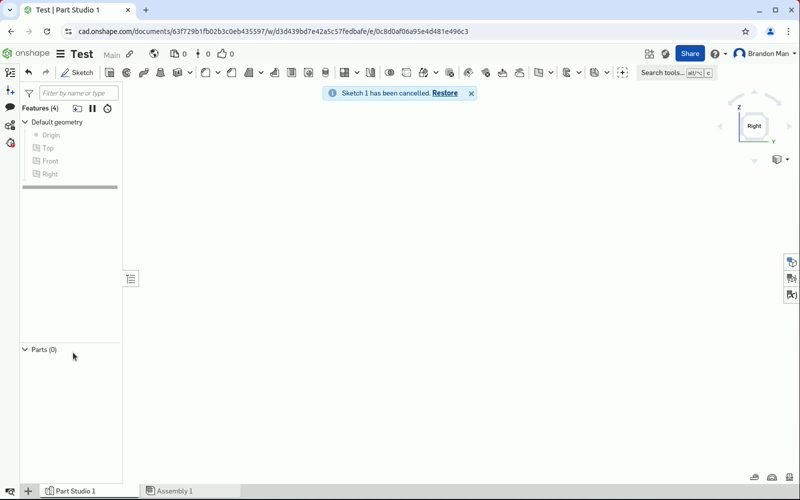
key(shift+y)
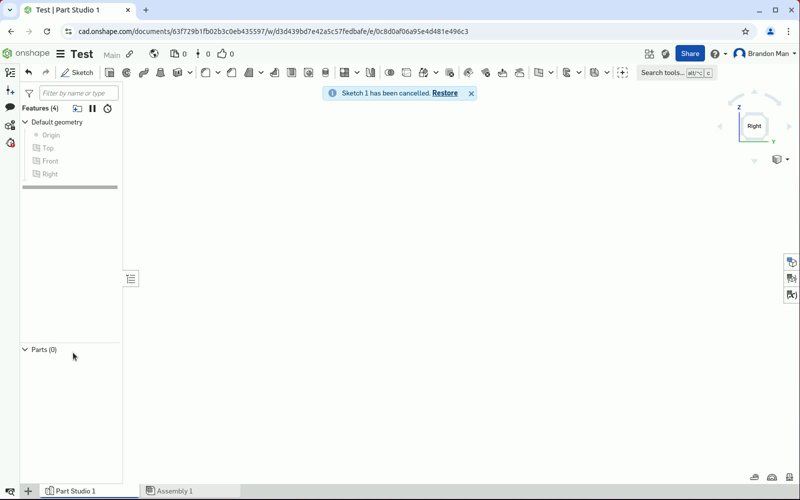
key(shift+s)
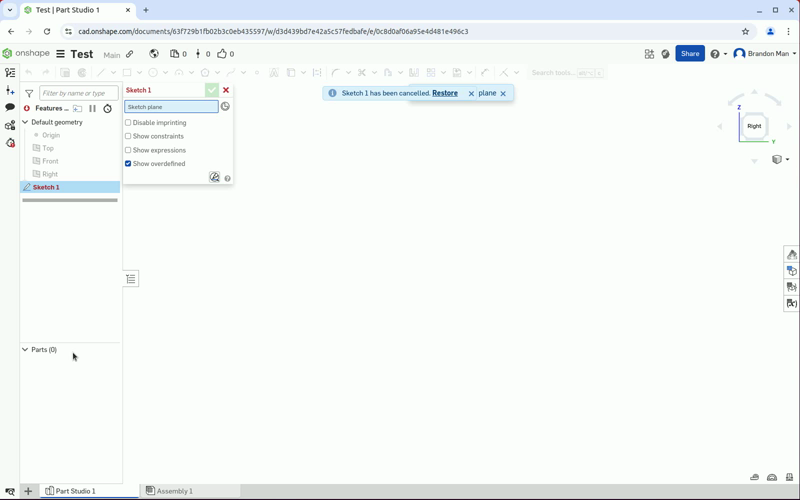
mouse_move(73, 176)
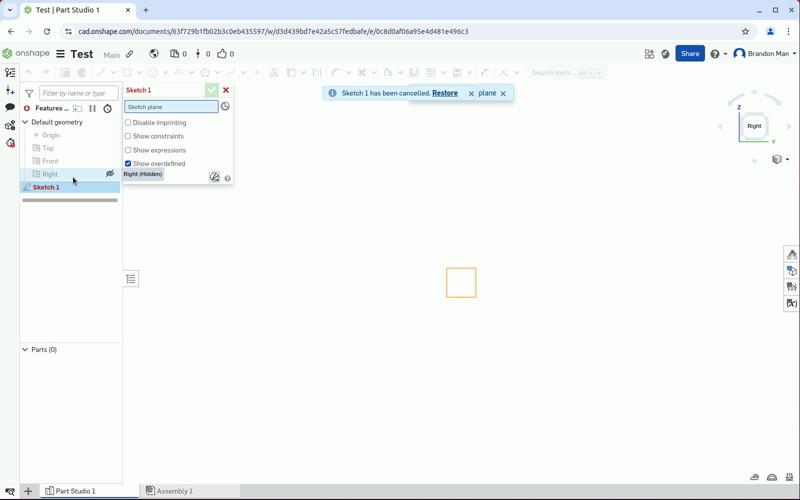
click(73, 176)
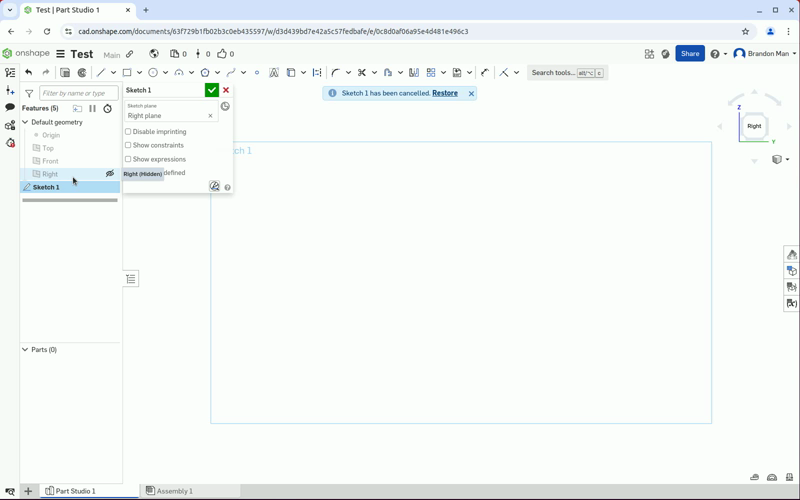
mouse_move(73, 352)
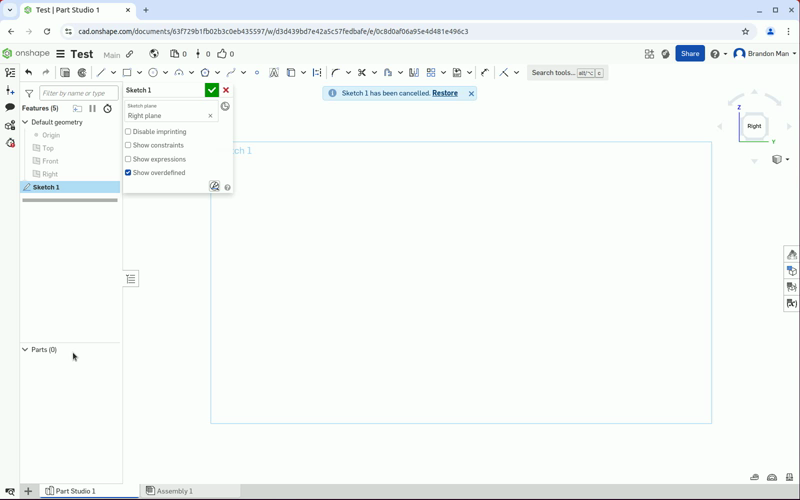
key(y)
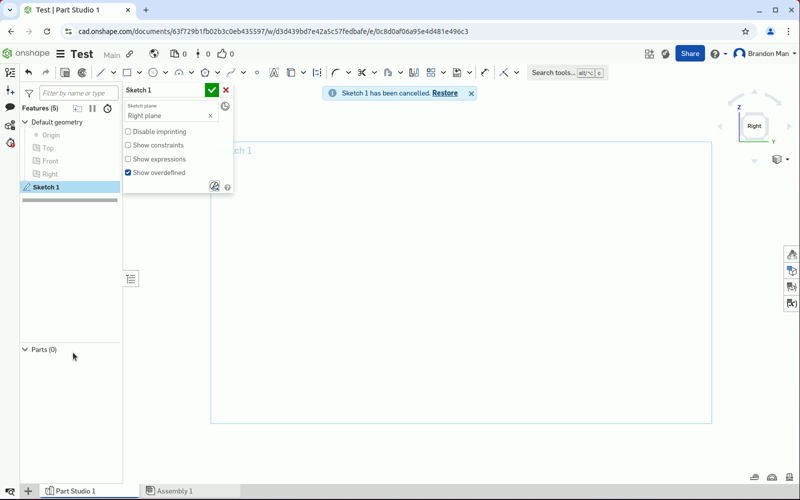
key(l)
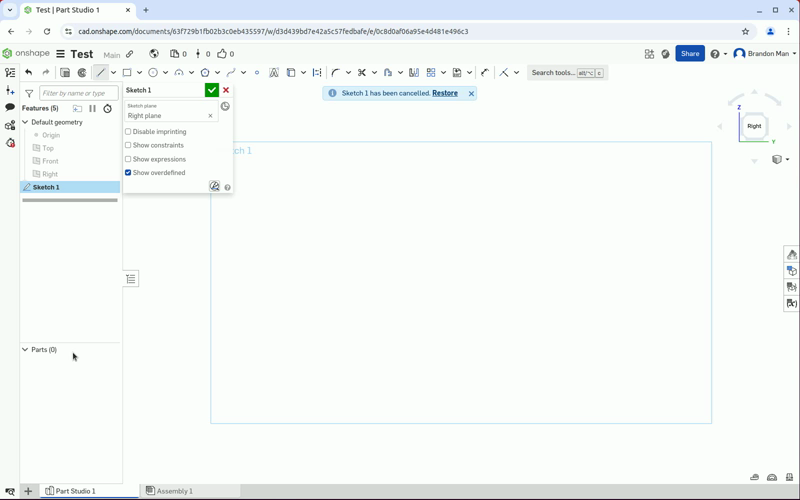
key_down(shift)
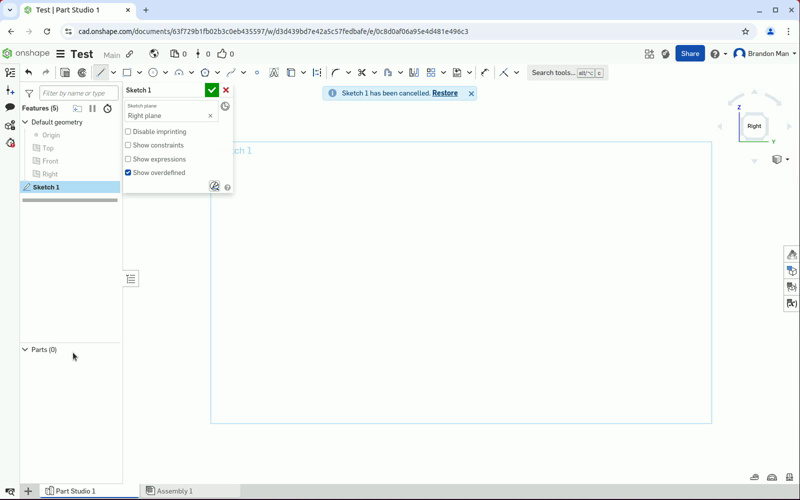
mouse_move(383, 287)
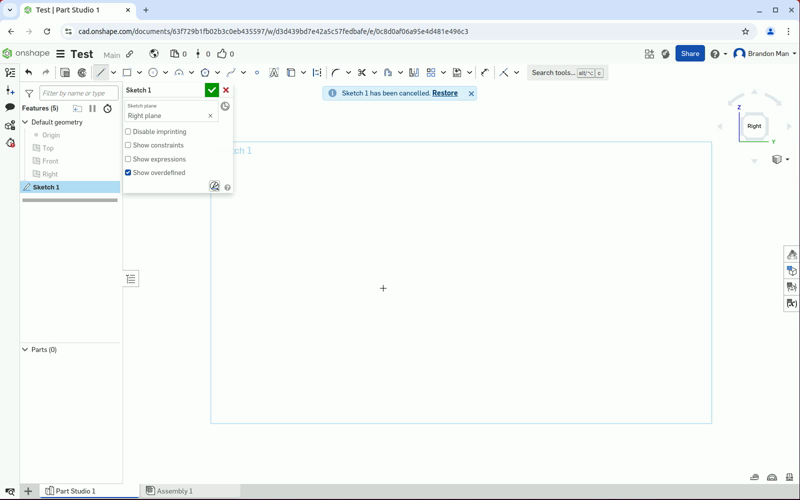
click(383, 287)
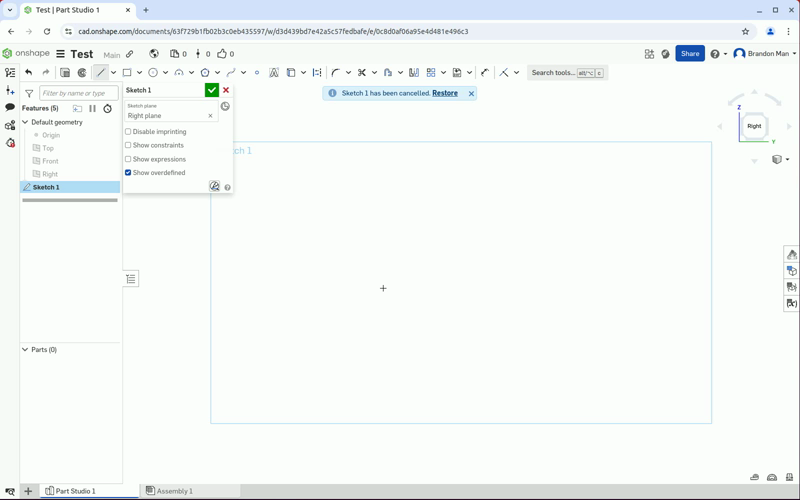
key_up(shift)
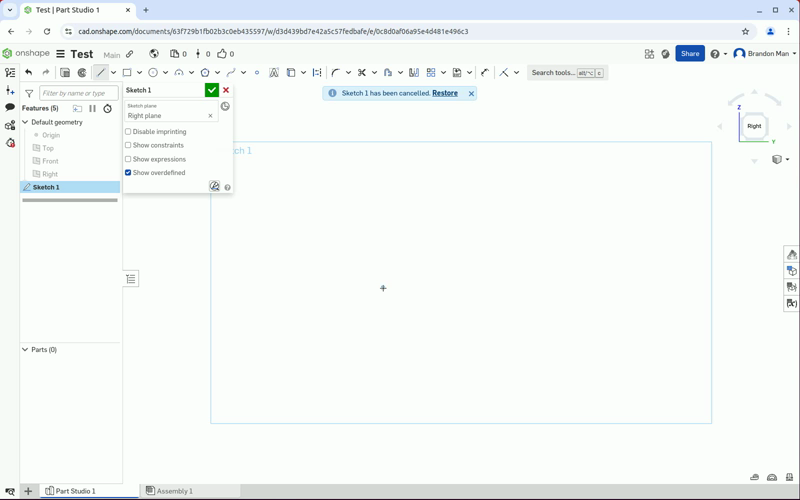
key_down(shift)
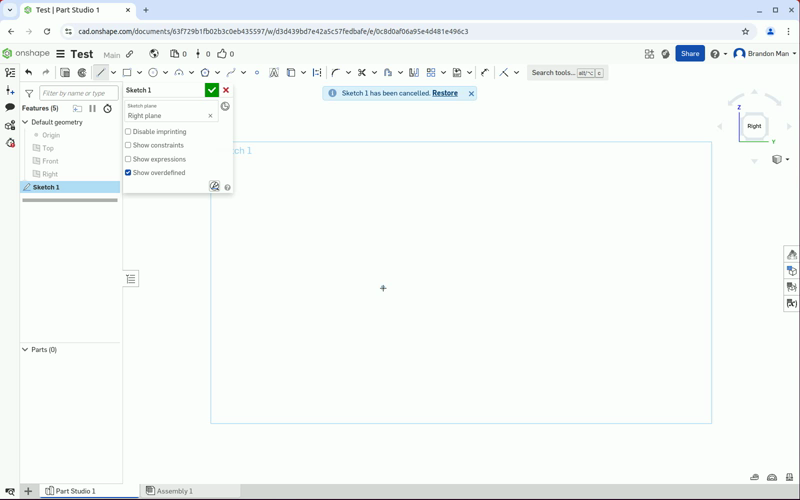
mouse_move(413, 287)
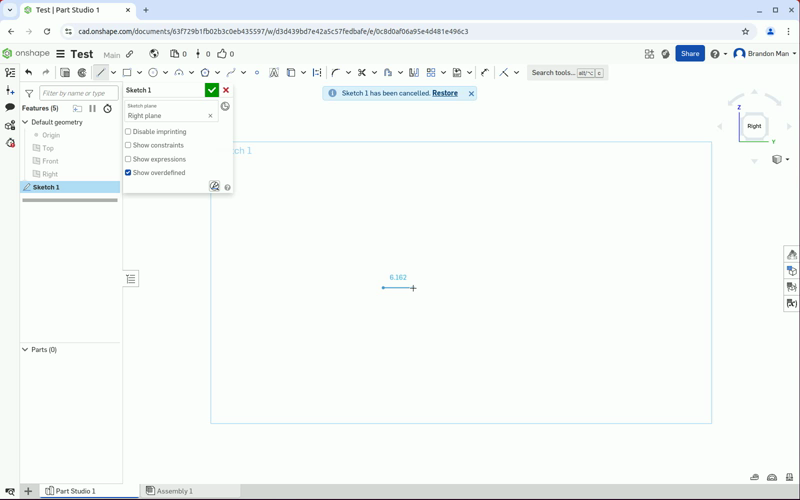
mouse_move(392, 287)
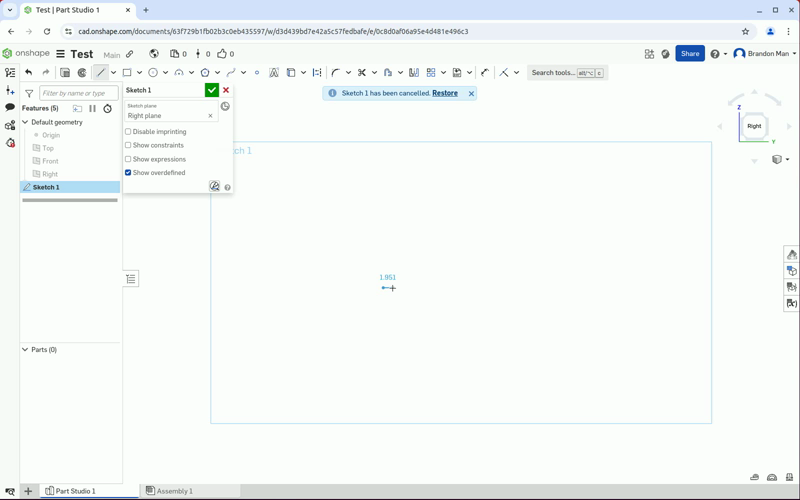
click(392, 287)
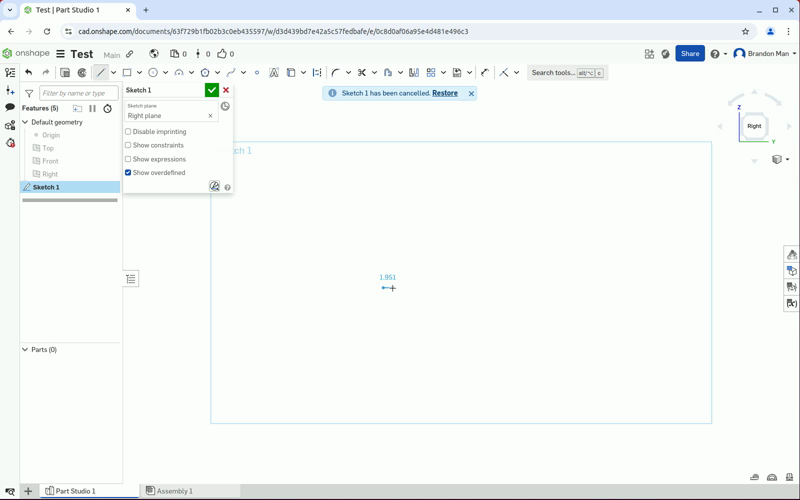
key_up(shift)
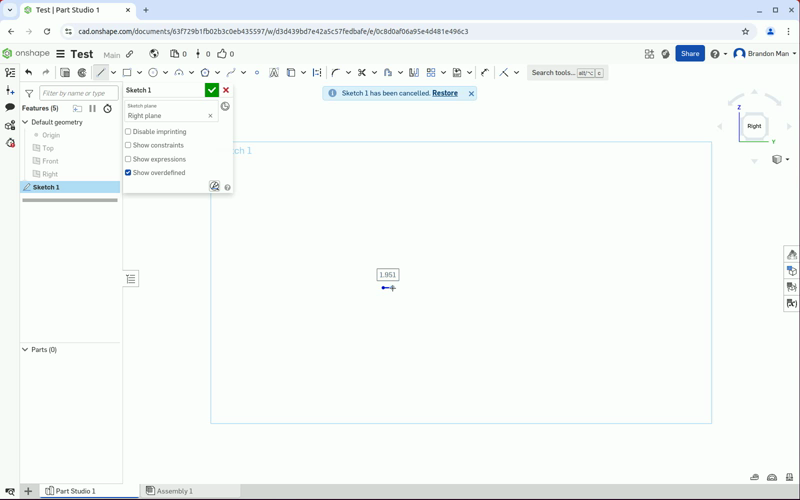
key_down(shift)
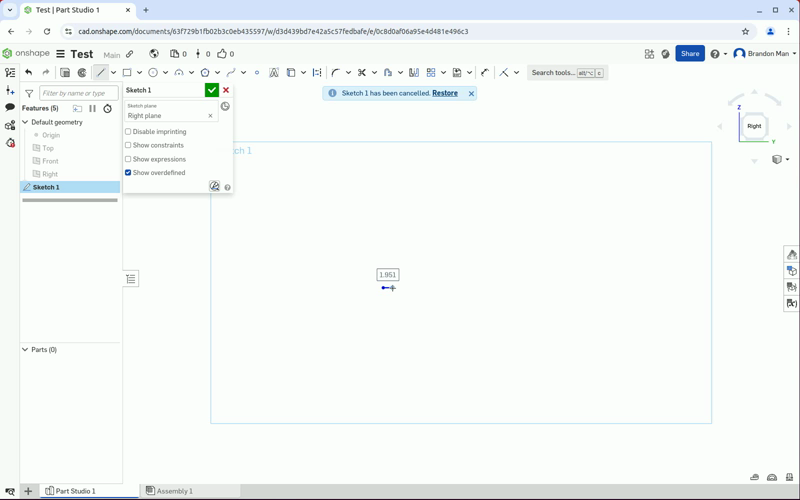
mouse_move(422, 287)
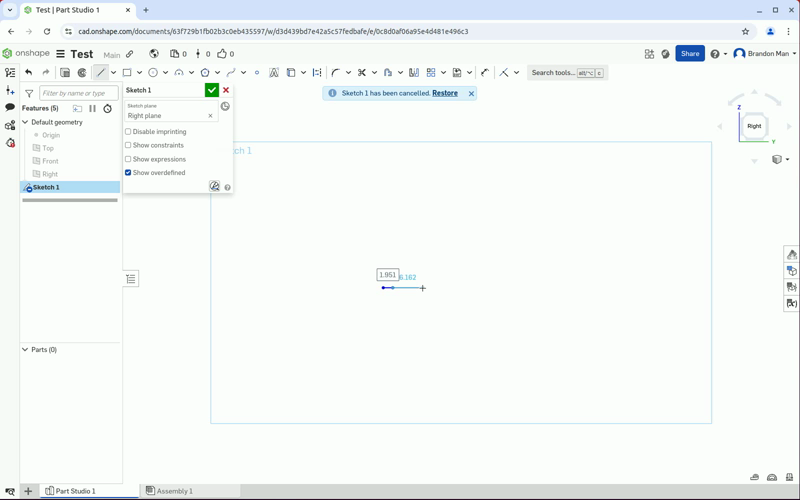
mouse_move(392, 282)
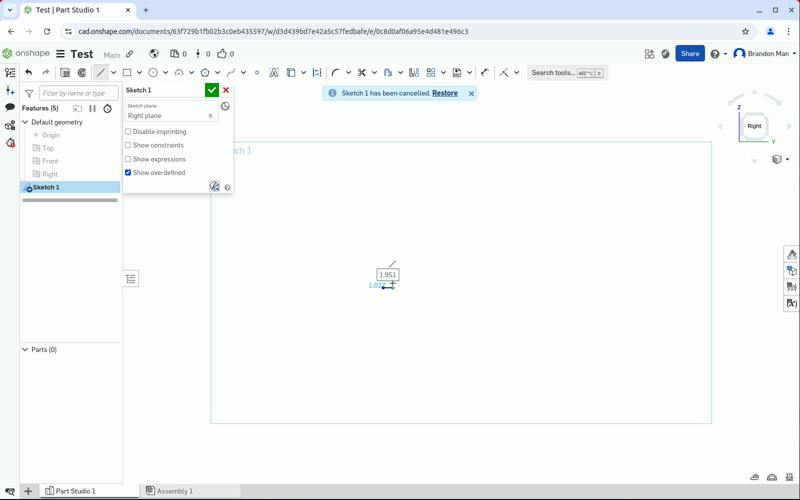
scroll(6)
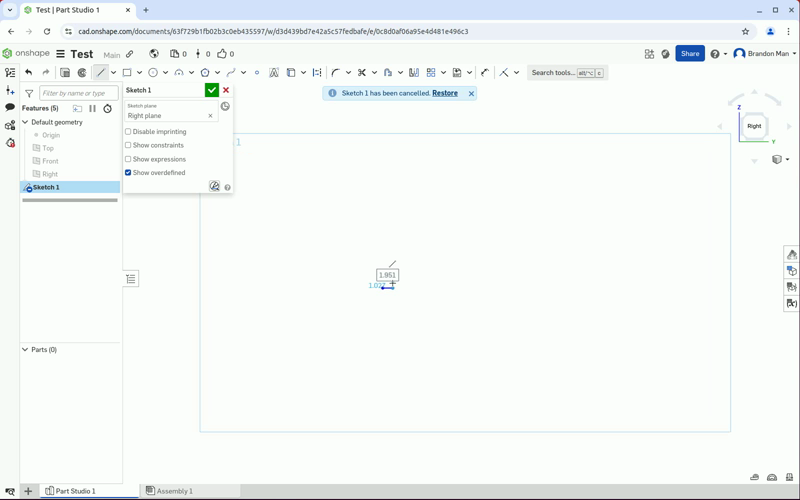
scroll(6)
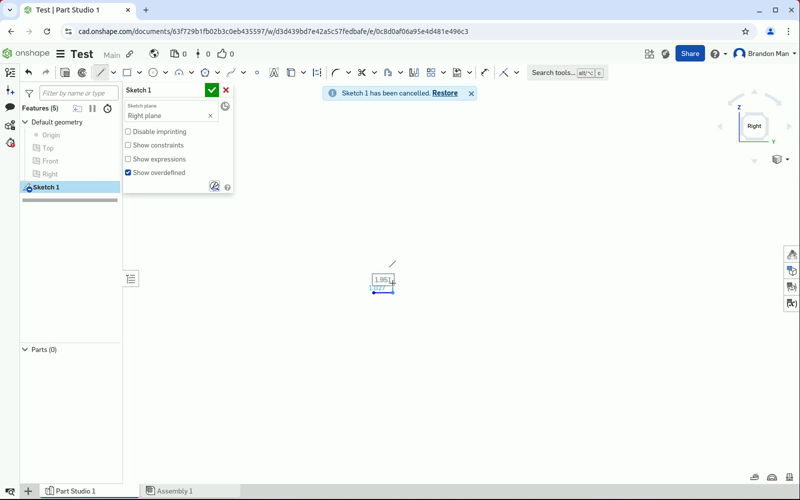
scroll(6)
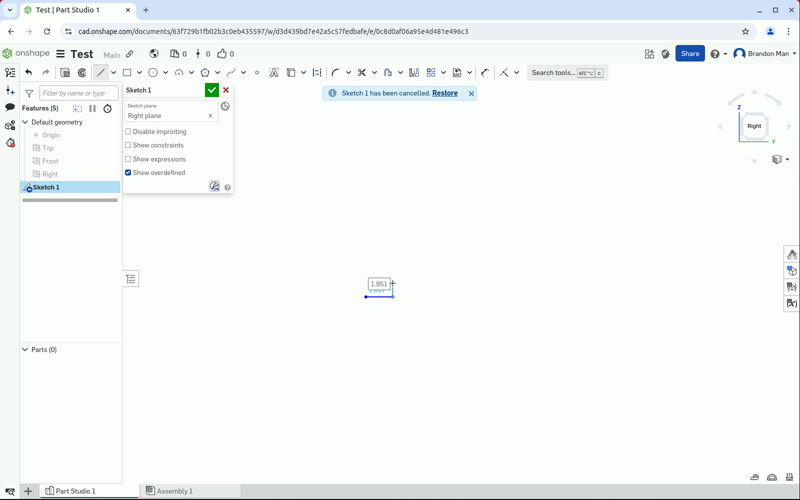
scroll(6)
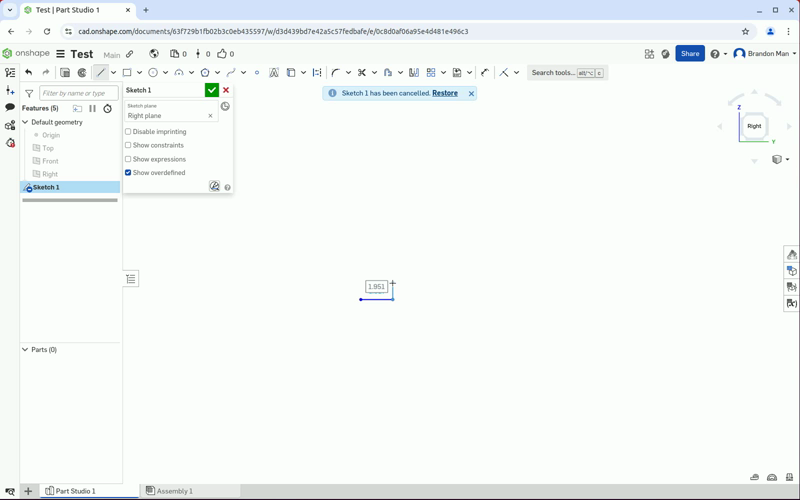
scroll(6)
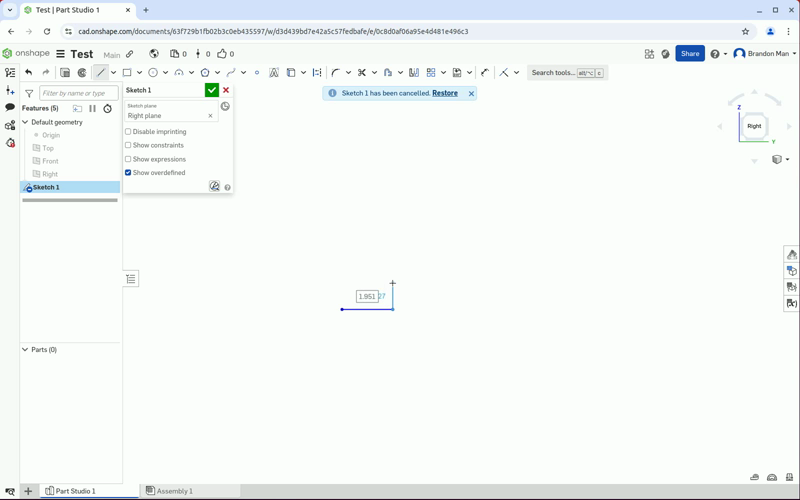
scroll(6)
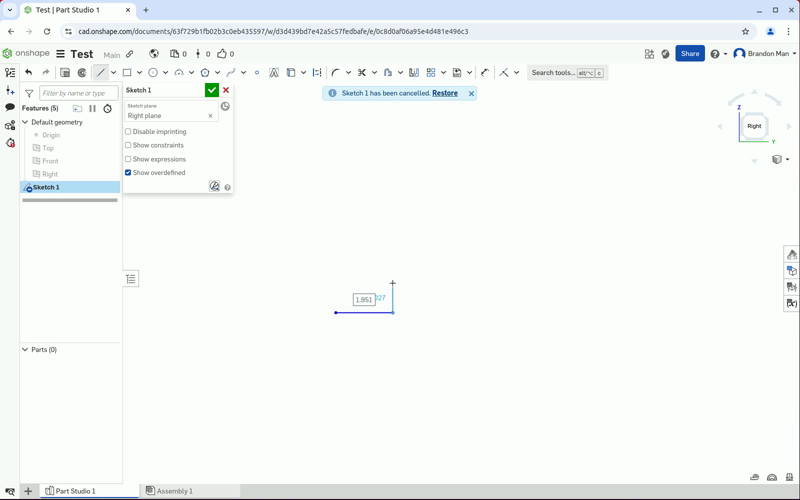
scroll(6)
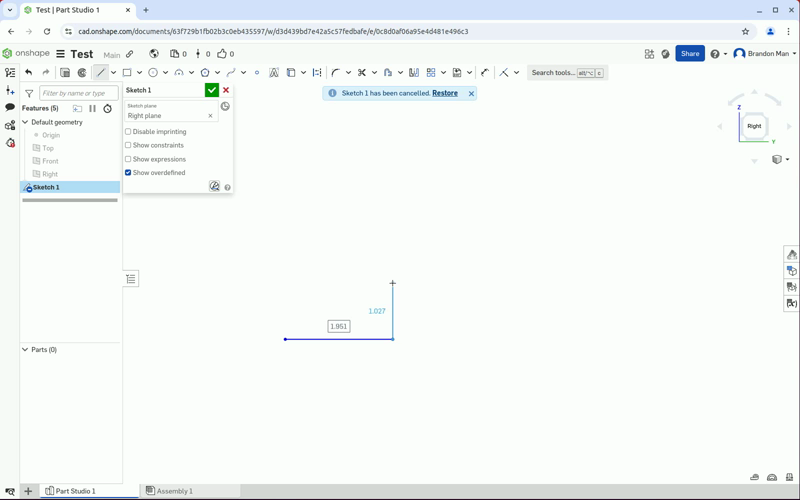
click(392, 282)
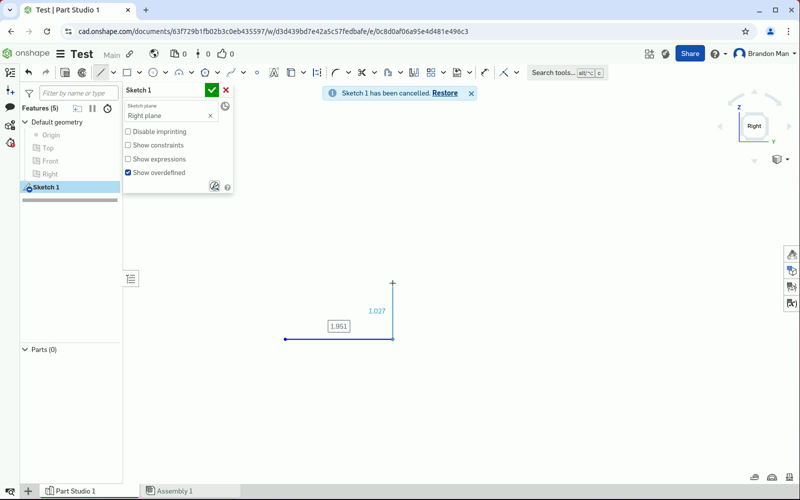
scroll(-6)
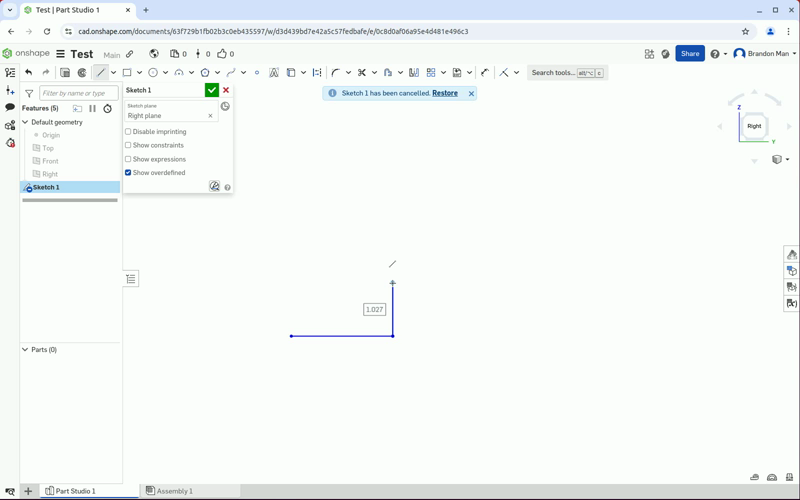
scroll(-6)
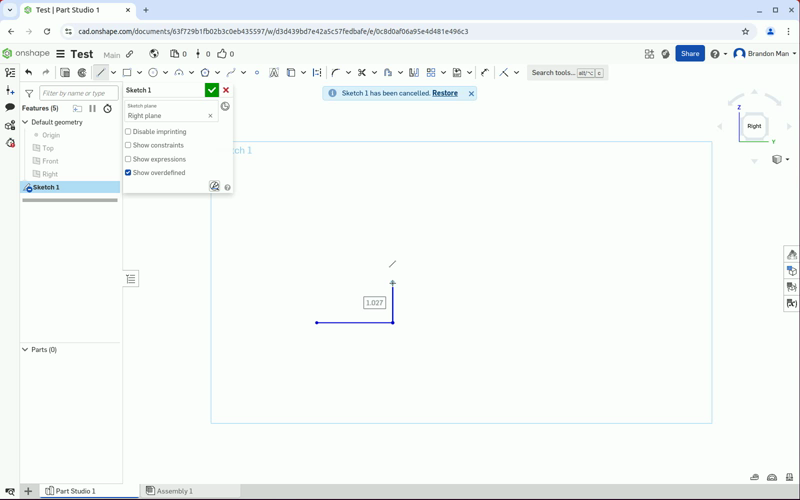
scroll(-6)
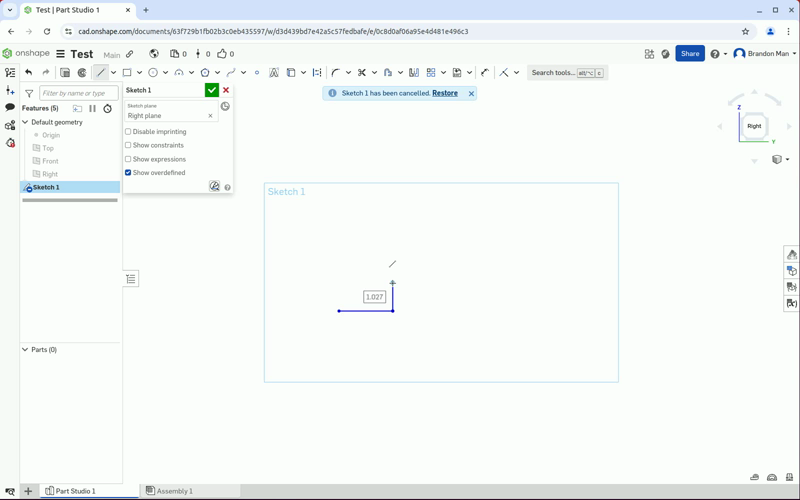
scroll(-6)
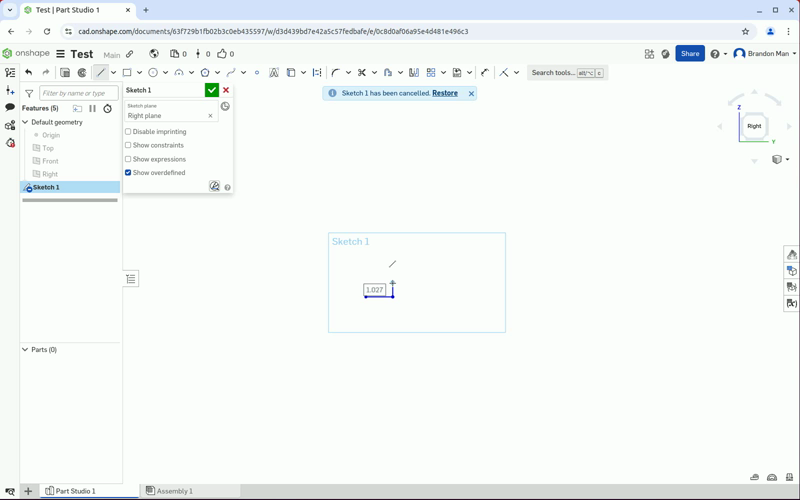
scroll(-6)
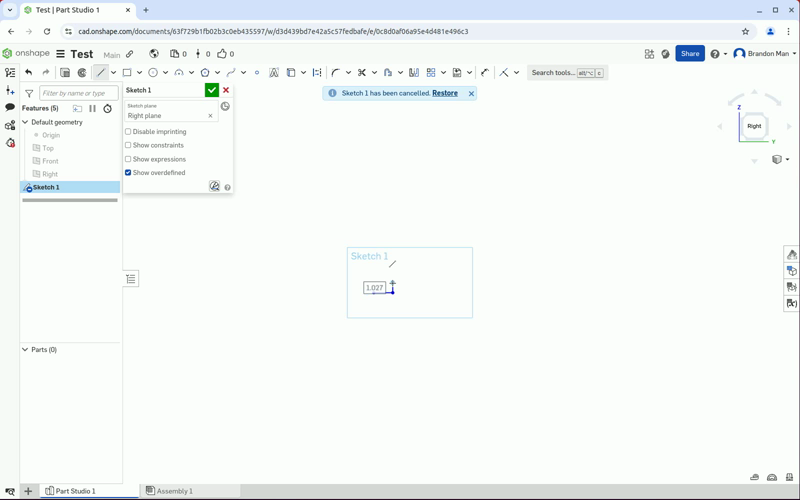
scroll(-6)
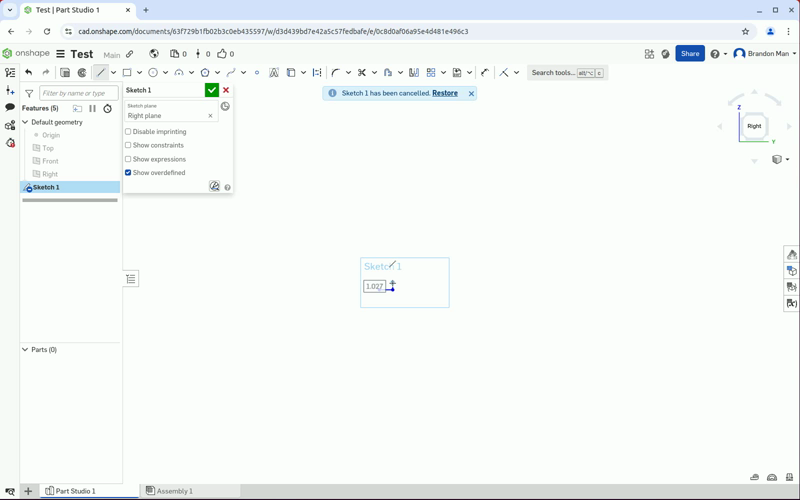
scroll(-6)
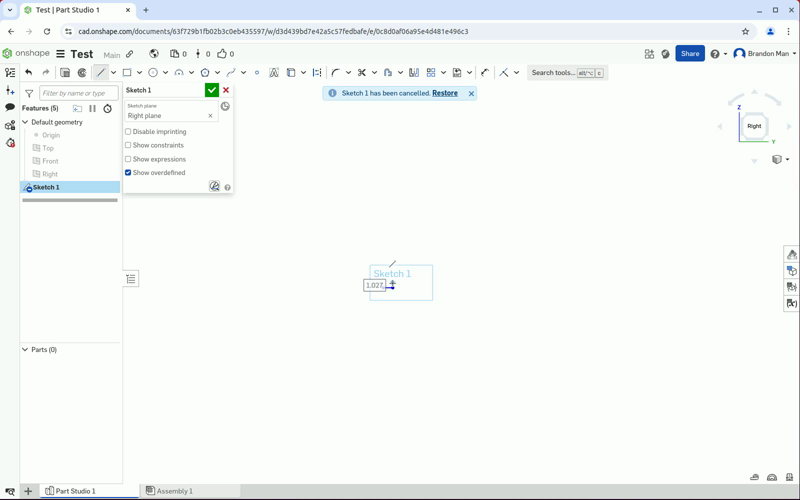
key_up(shift)
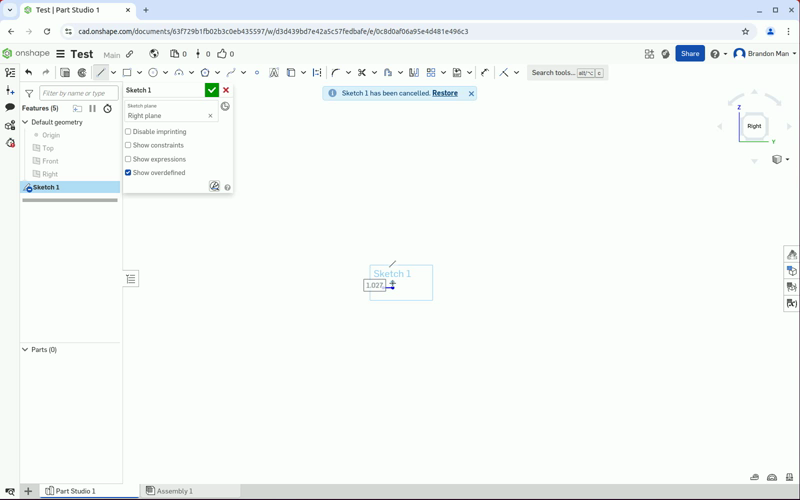
key_down(shift)
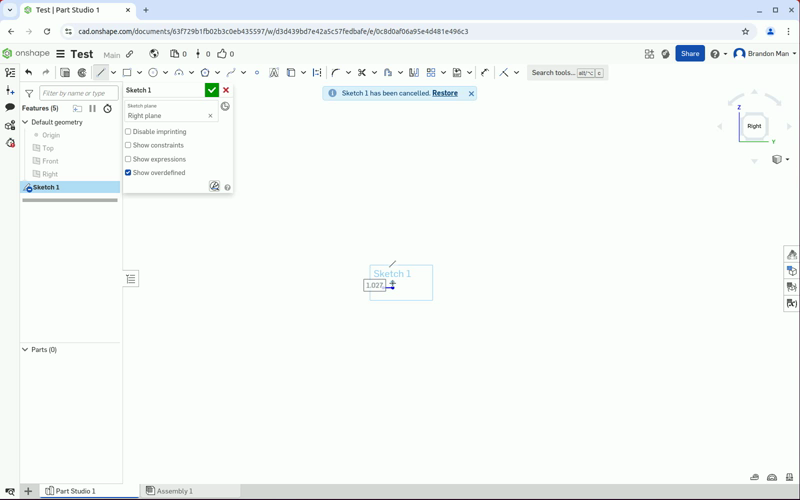
mouse_move(422, 282)
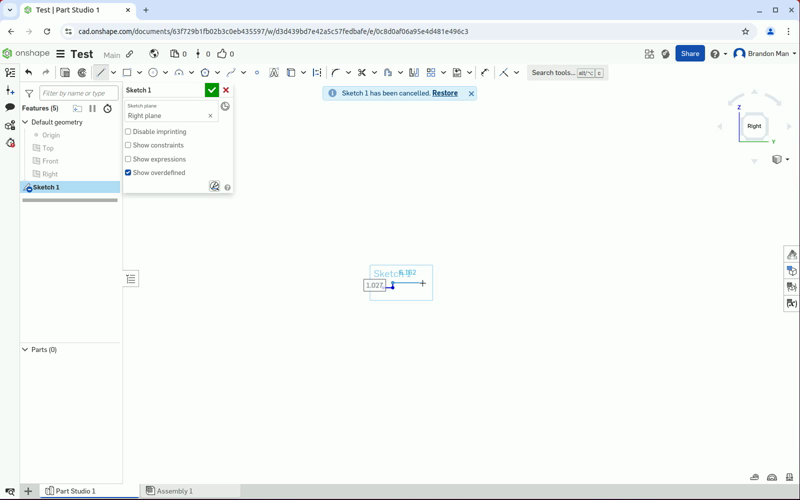
mouse_move(383, 282)
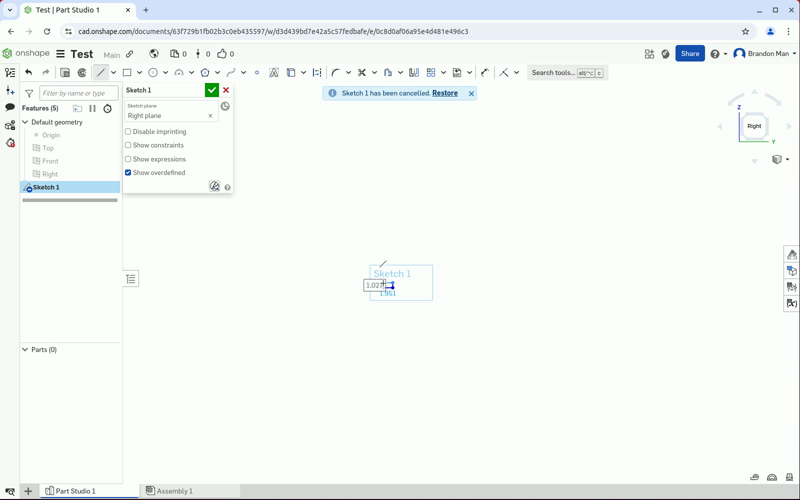
click(383, 282)
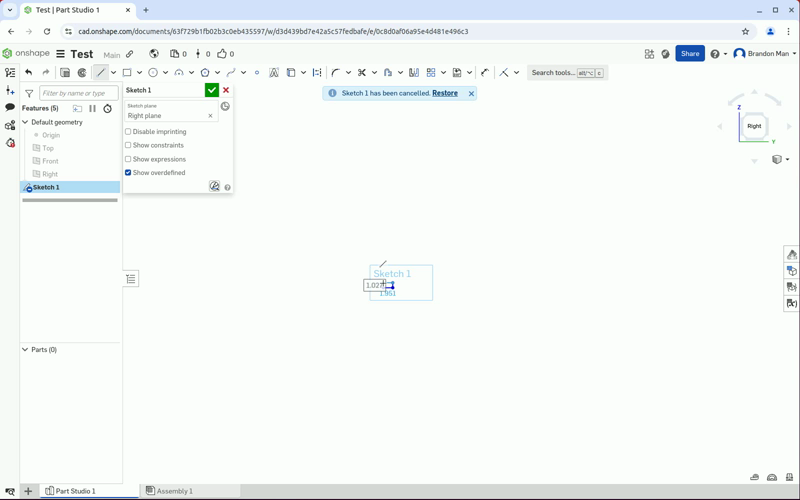
key_up(shift)
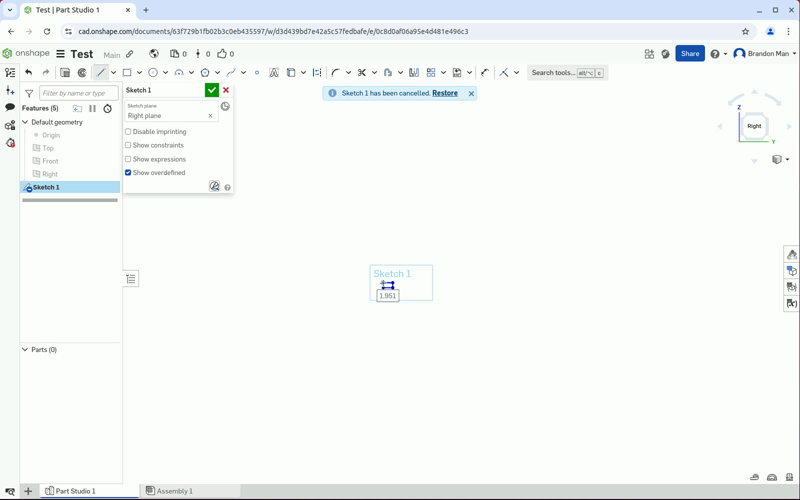
mouse_move(413, 282)
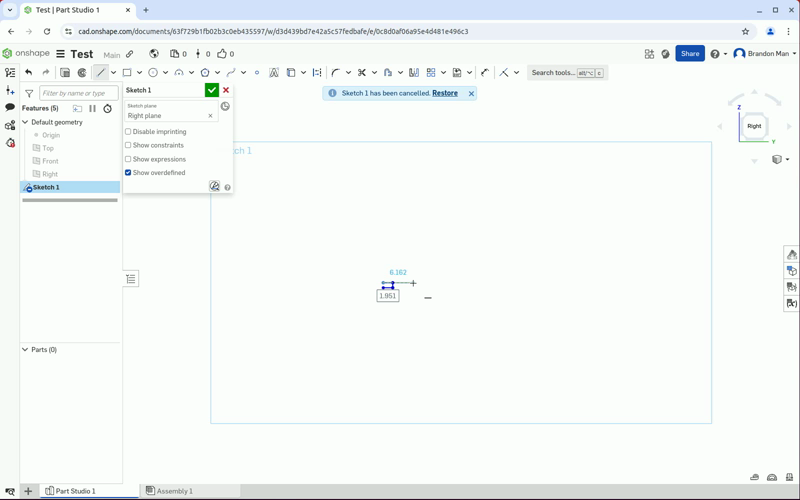
key_down(shift)
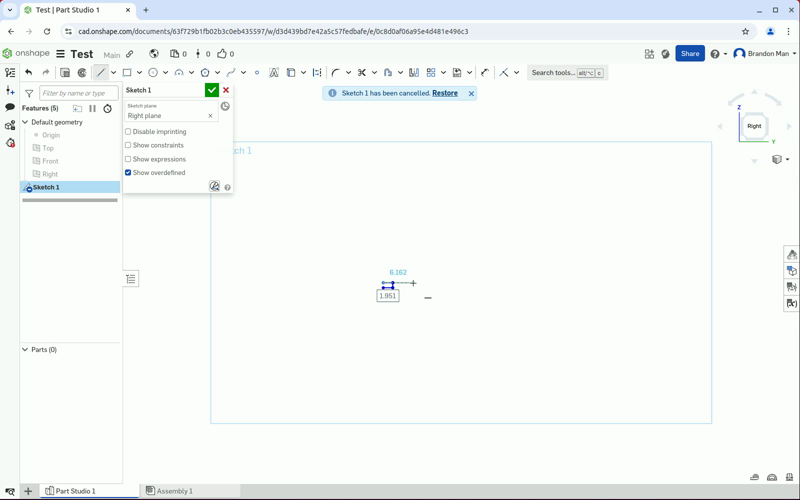
mouse_move(383, 287)
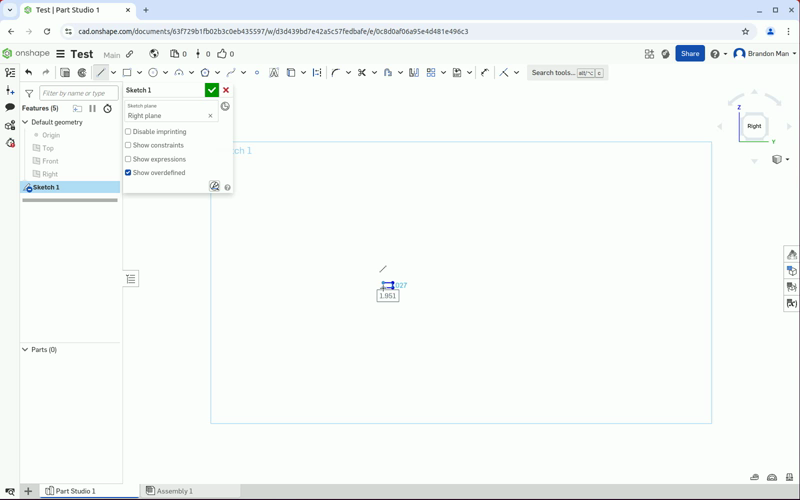
scroll(6)
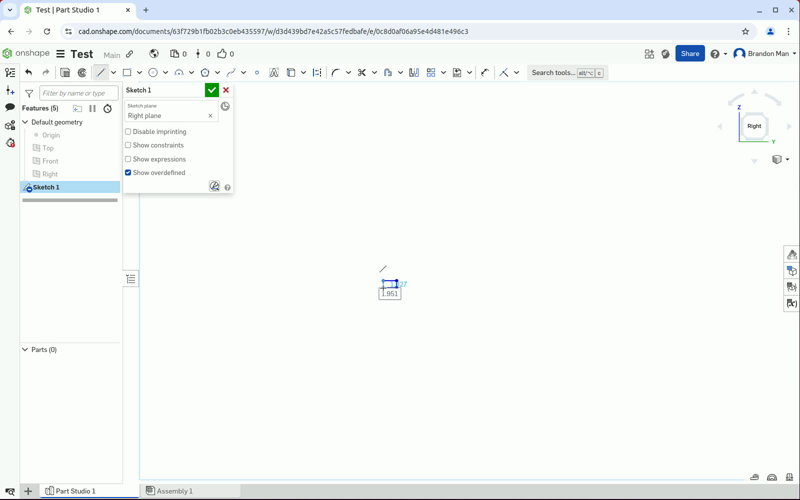
scroll(6)
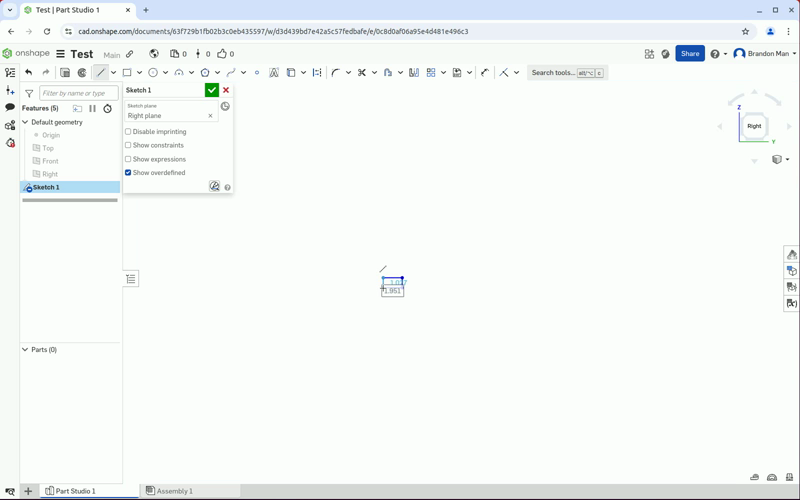
scroll(6)
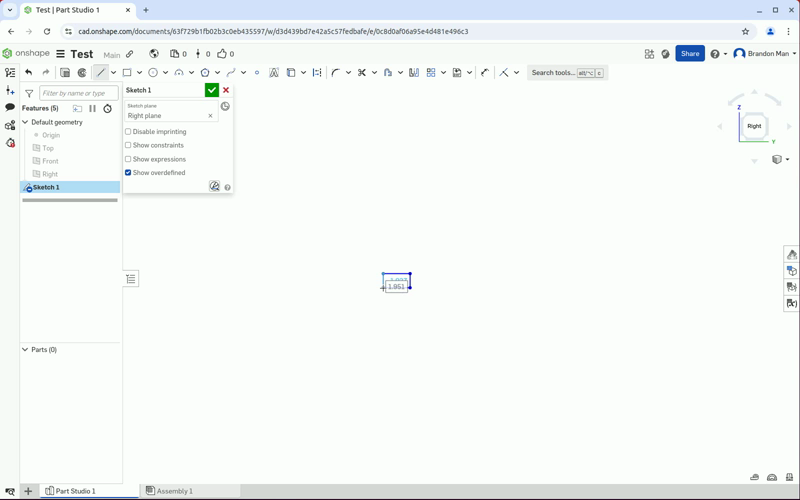
scroll(6)
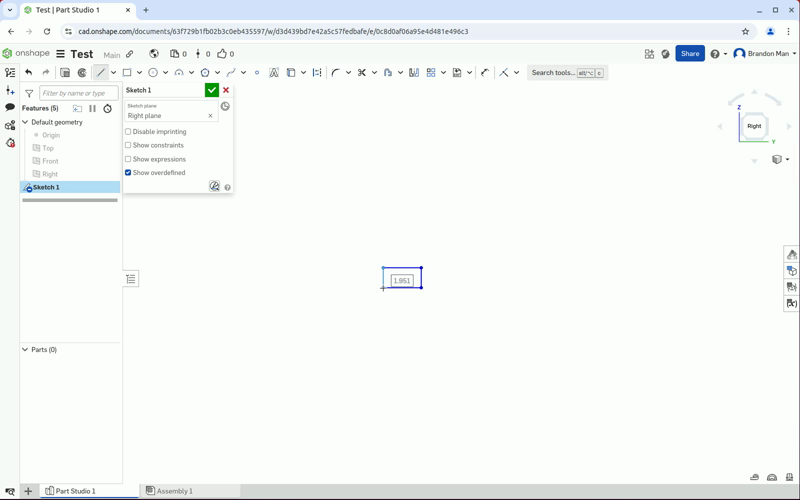
scroll(6)
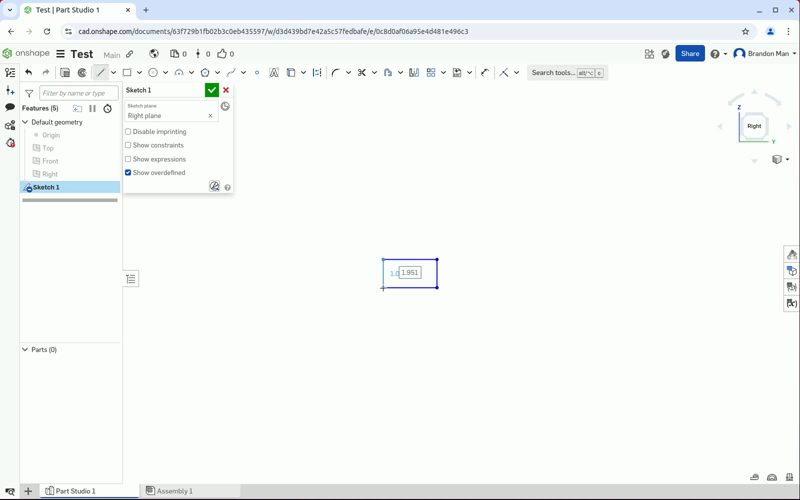
scroll(6)
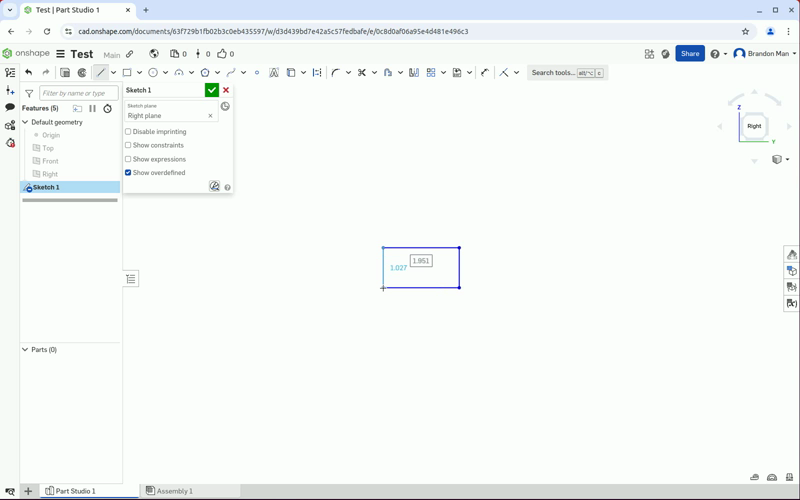
scroll(6)
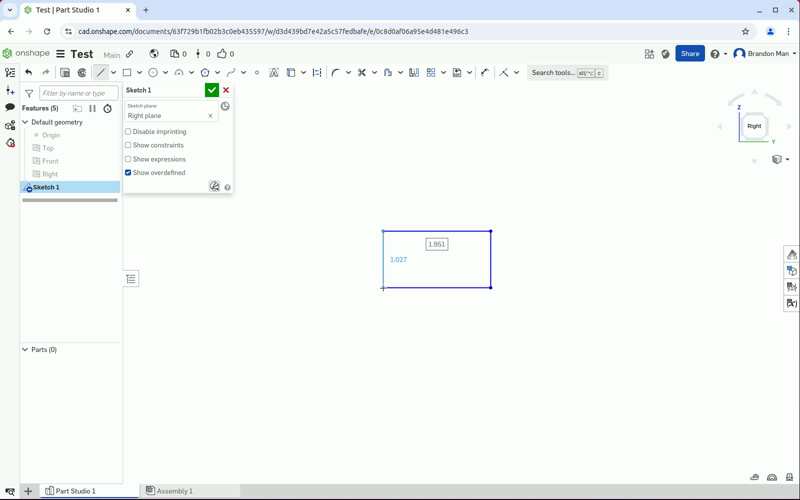
key_up(shift)
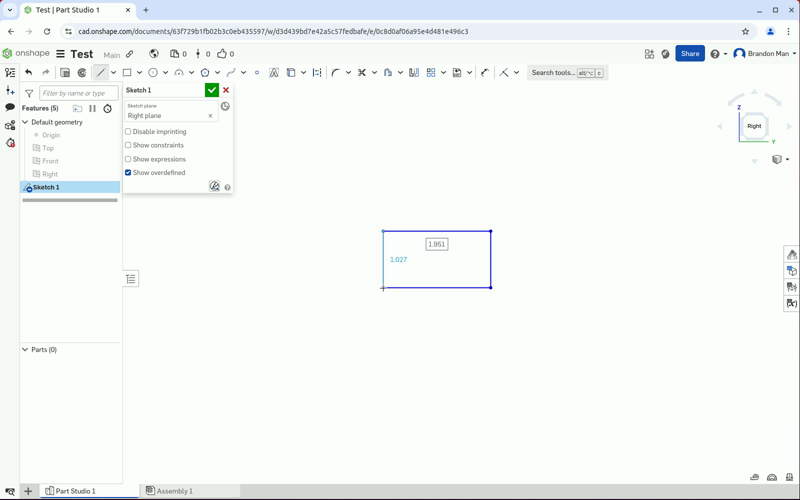
click(383, 287)
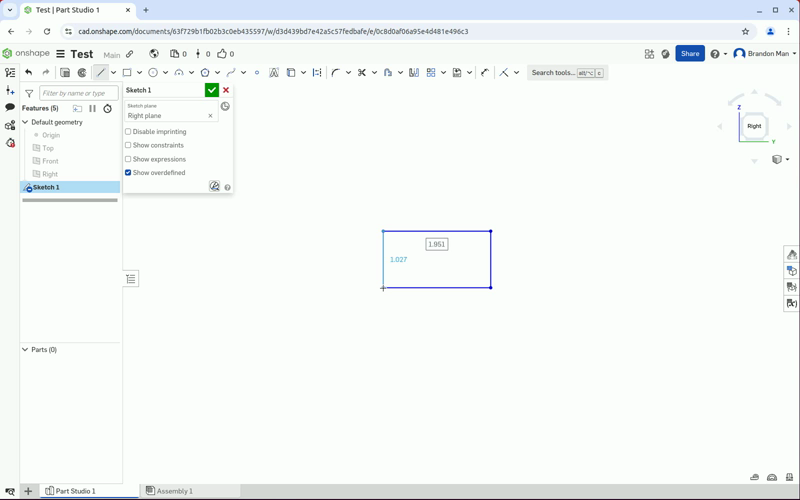
scroll(-6)
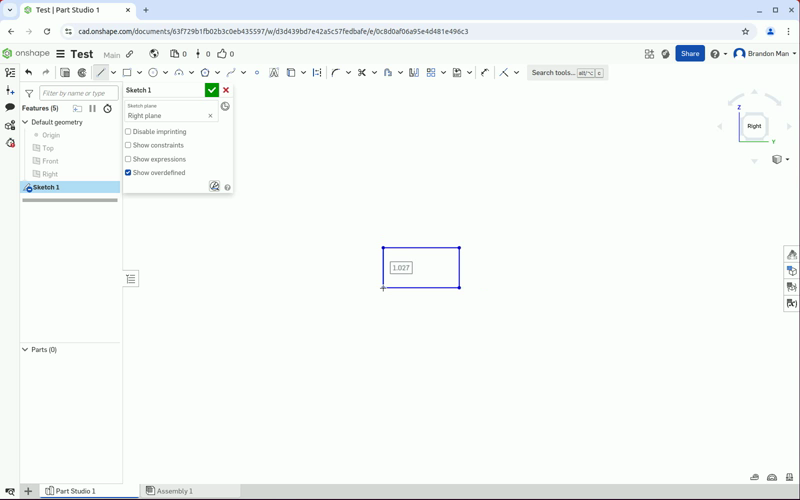
scroll(-6)
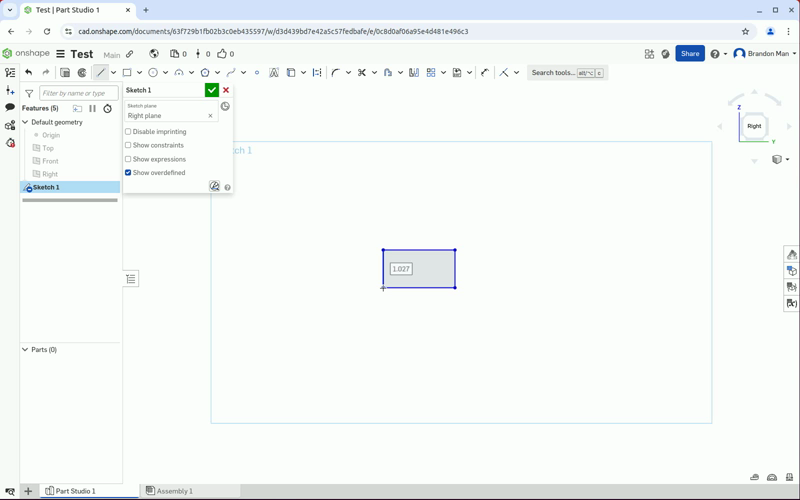
scroll(-6)
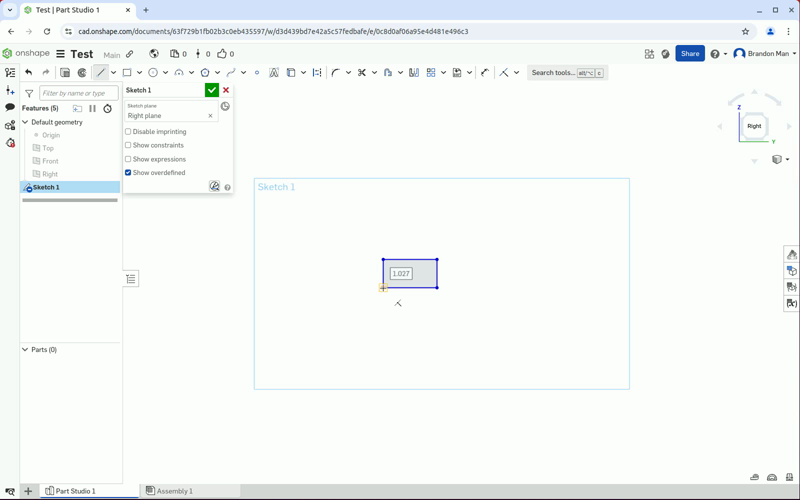
scroll(-6)
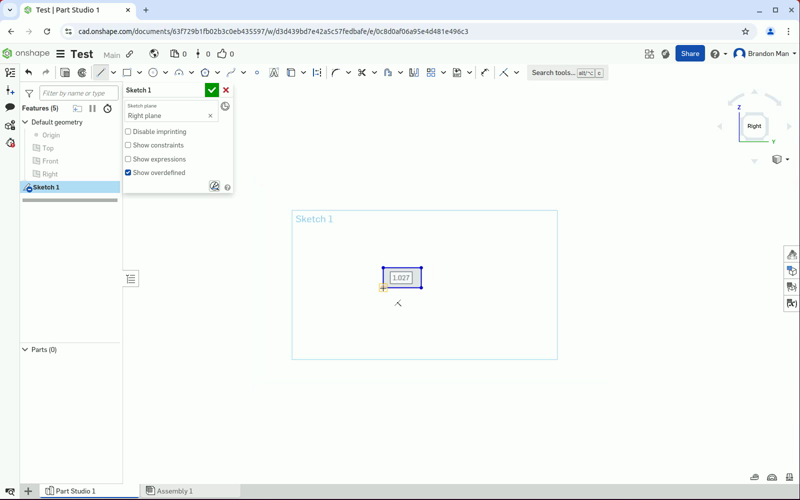
scroll(-6)
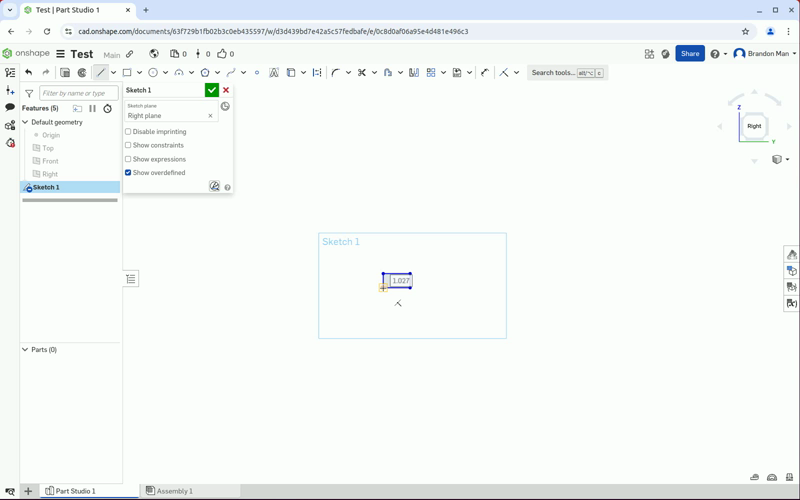
scroll(-6)
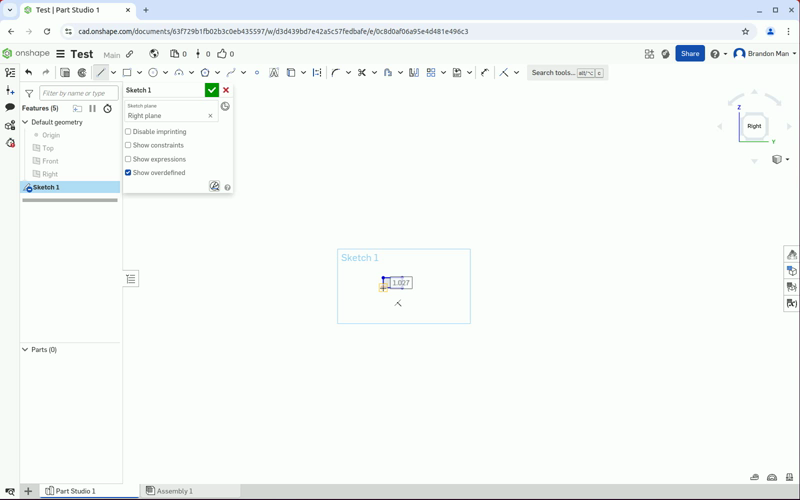
scroll(-6)
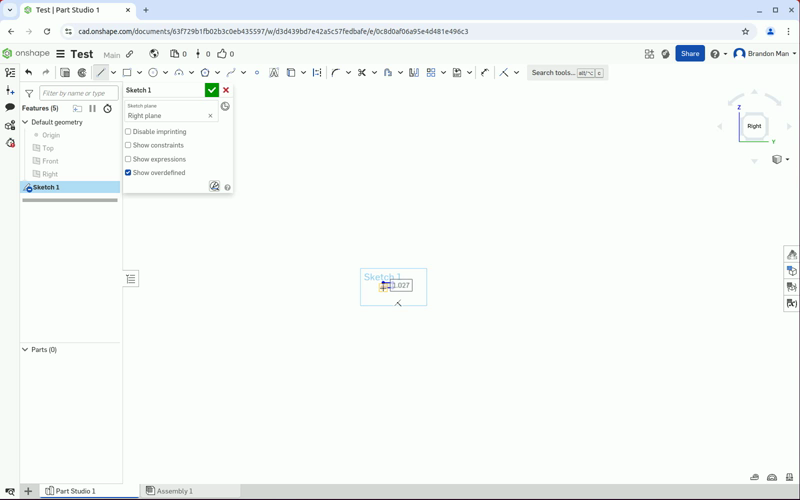
key(esc)
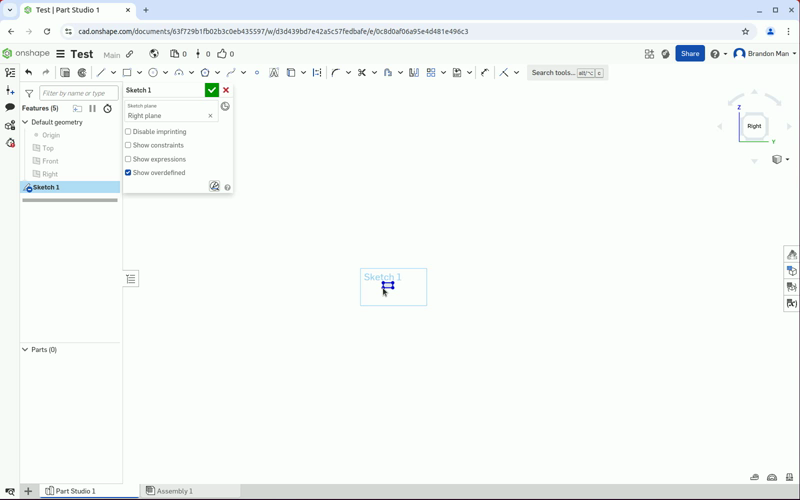
mouse_move(391, 286)
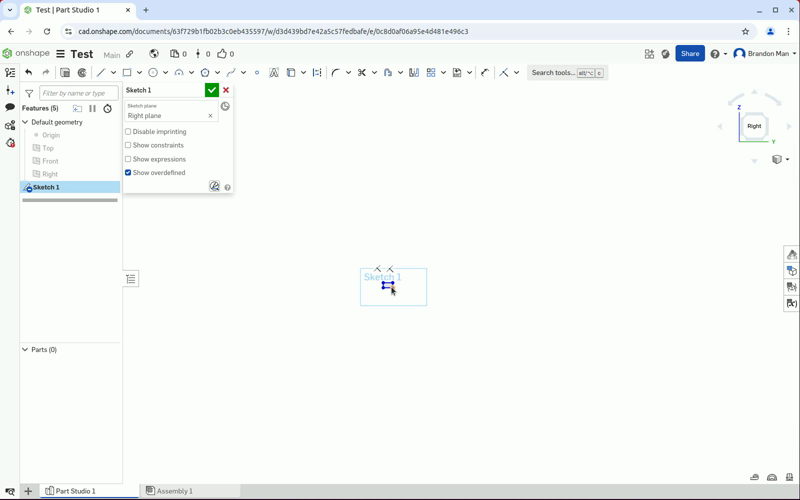
scroll(6)
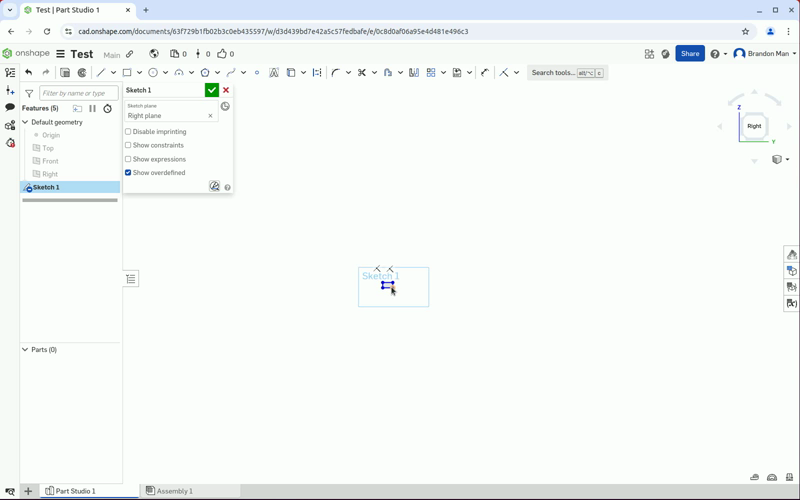
scroll(6)
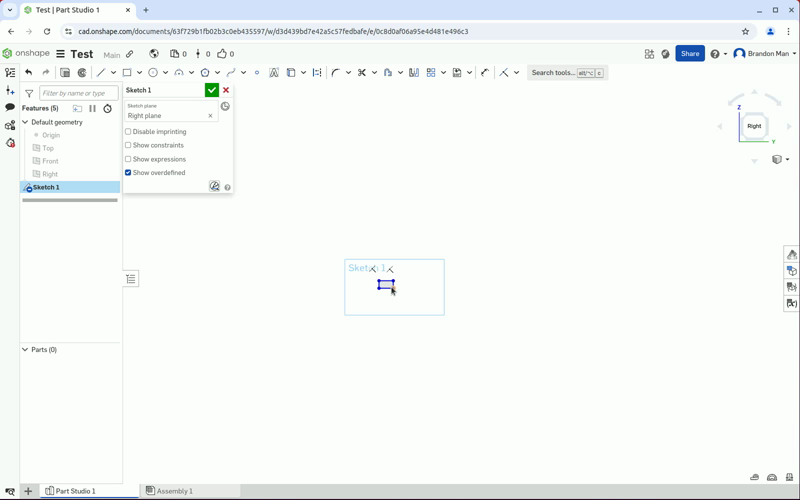
scroll(6)
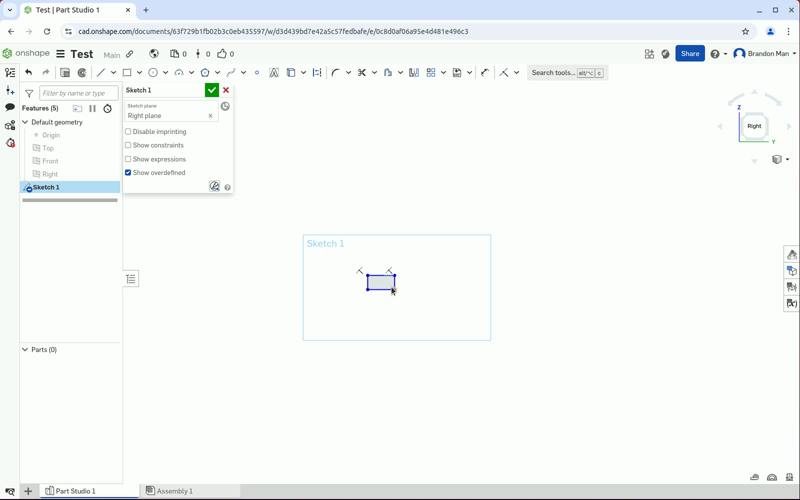
scroll(6)
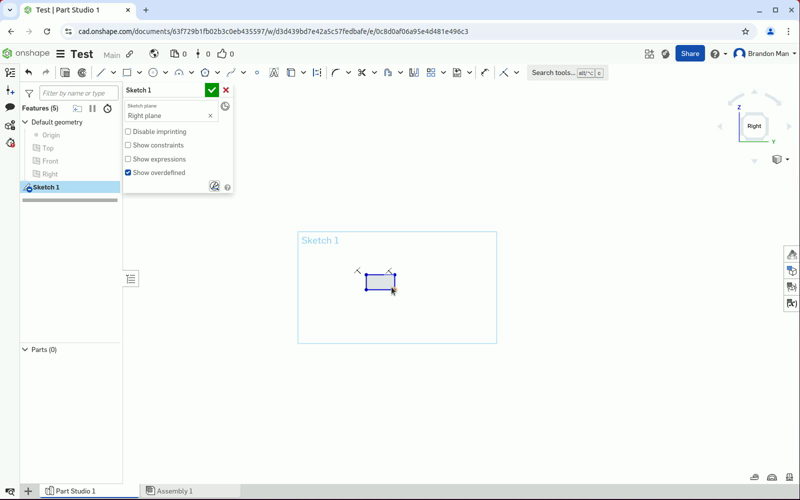
scroll(6)
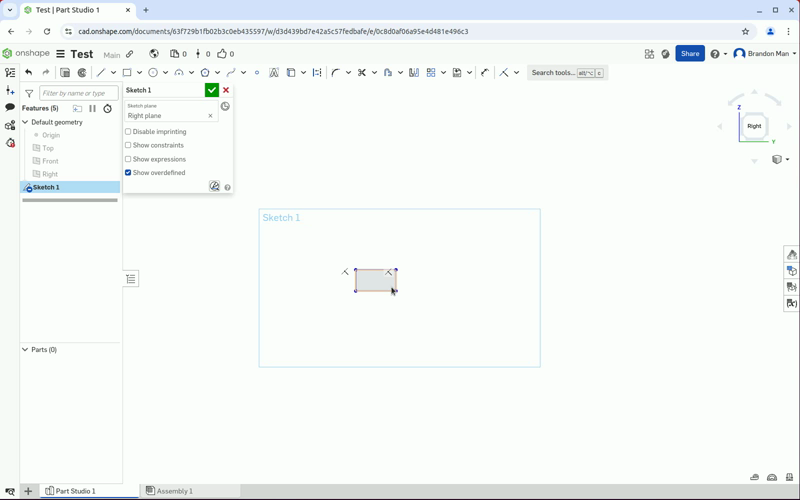
scroll(6)
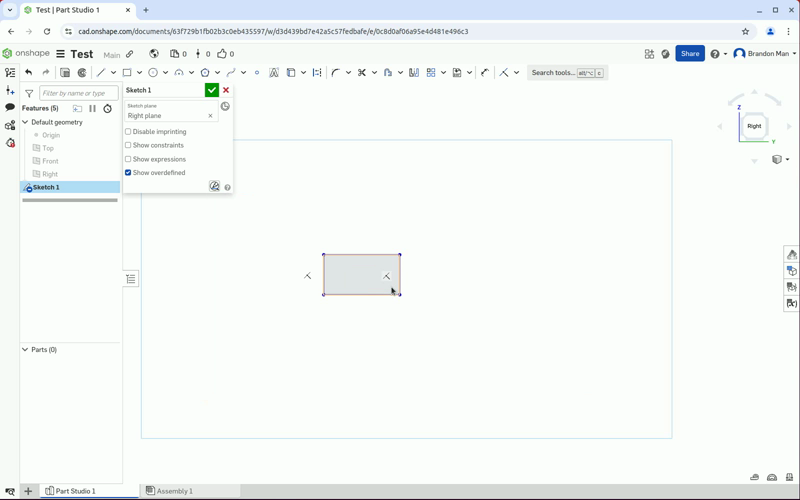
scroll(6)
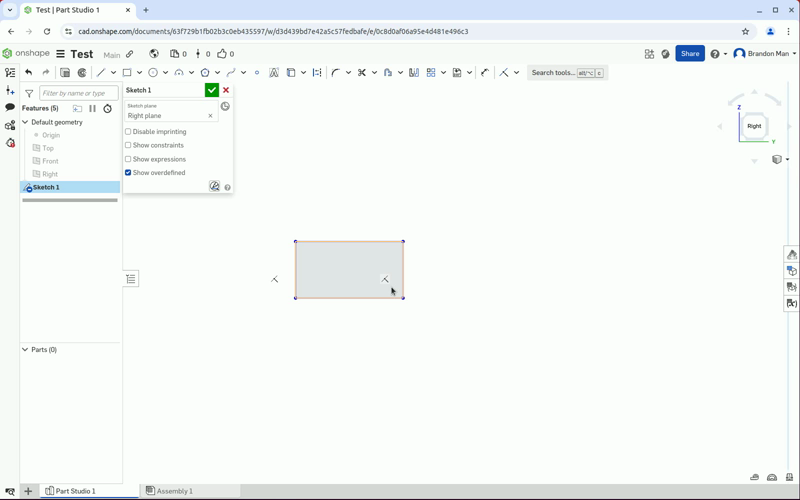
click(391, 286)
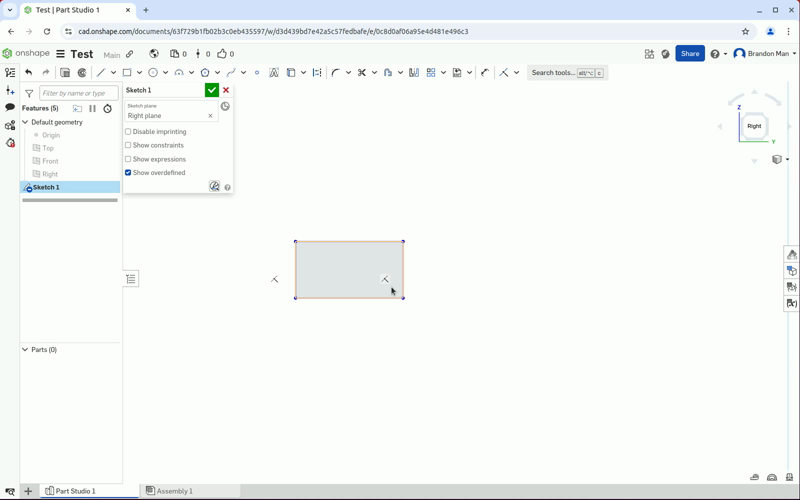
scroll(-6)
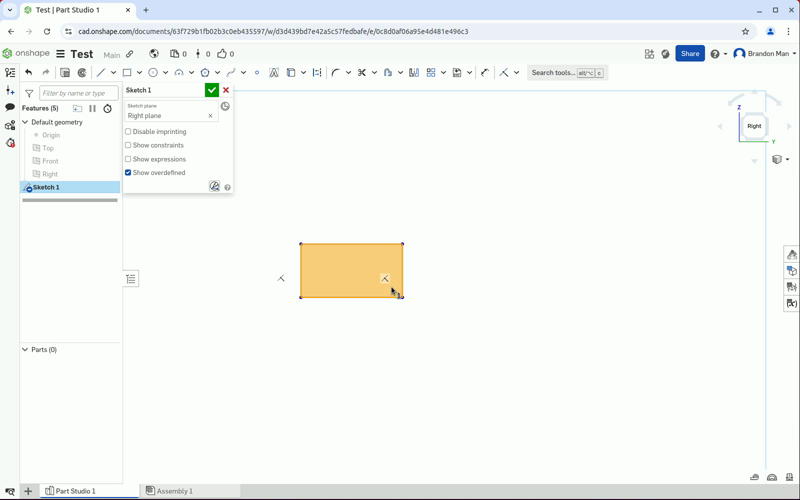
scroll(-6)
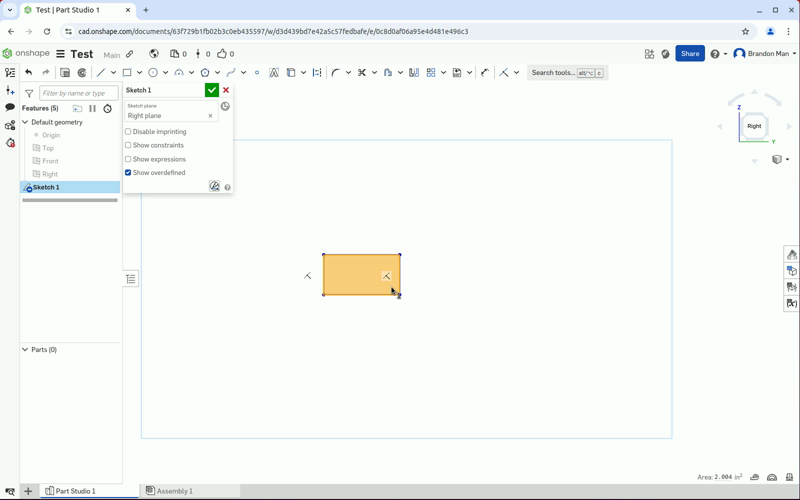
scroll(-6)
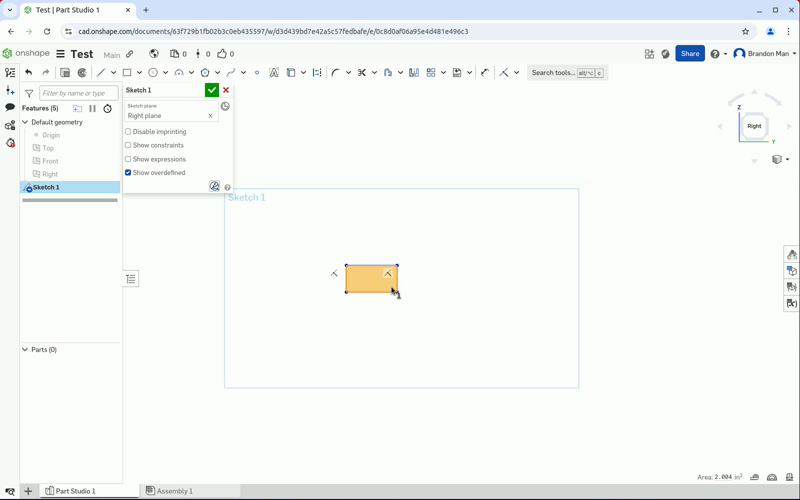
scroll(-6)
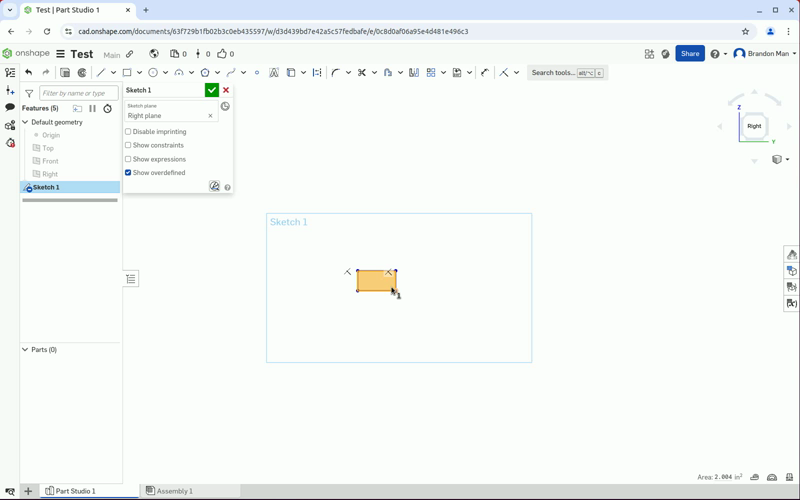
scroll(-6)
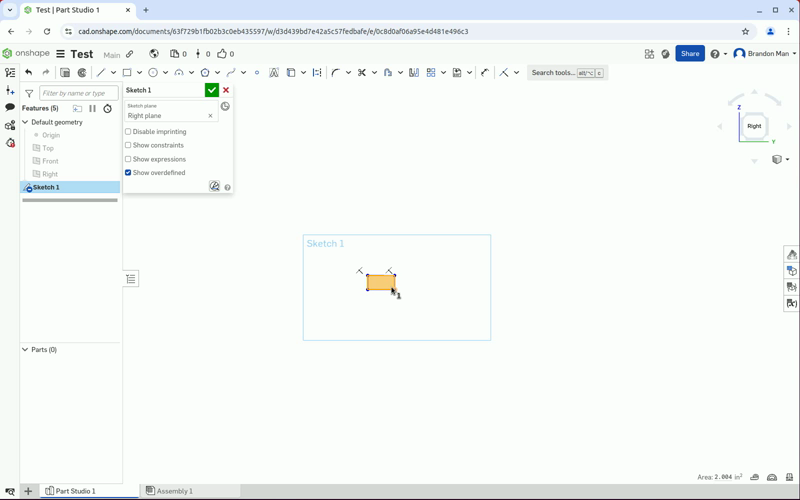
scroll(-6)
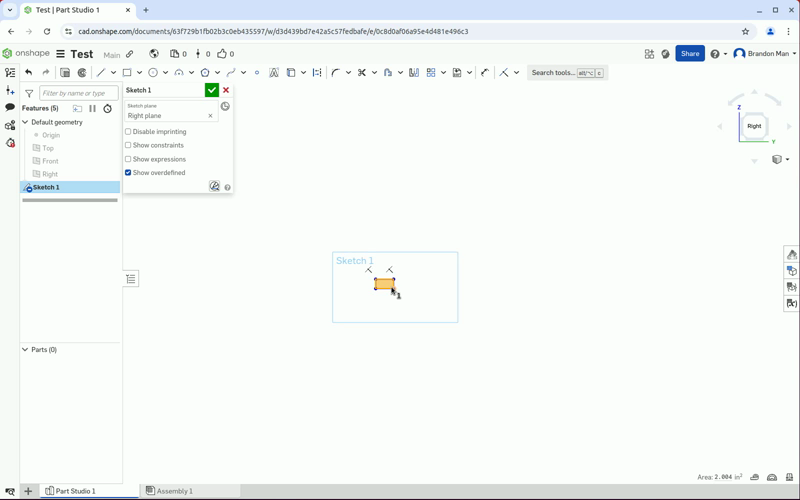
scroll(-6)
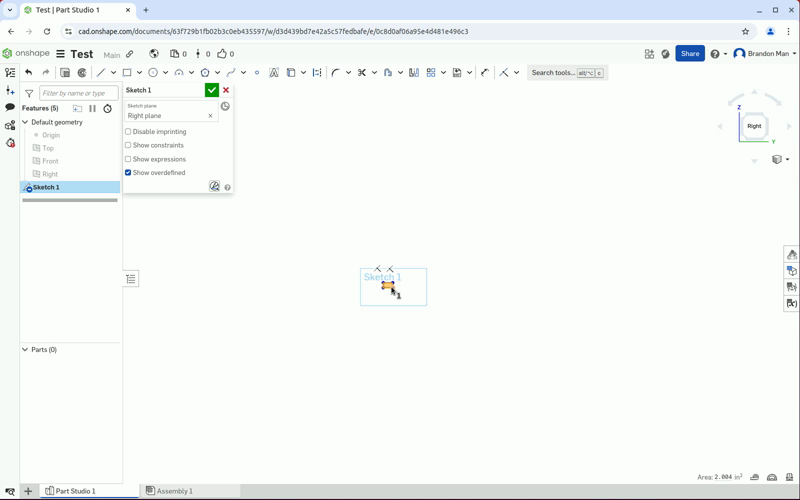
mouse_move(73, 352)
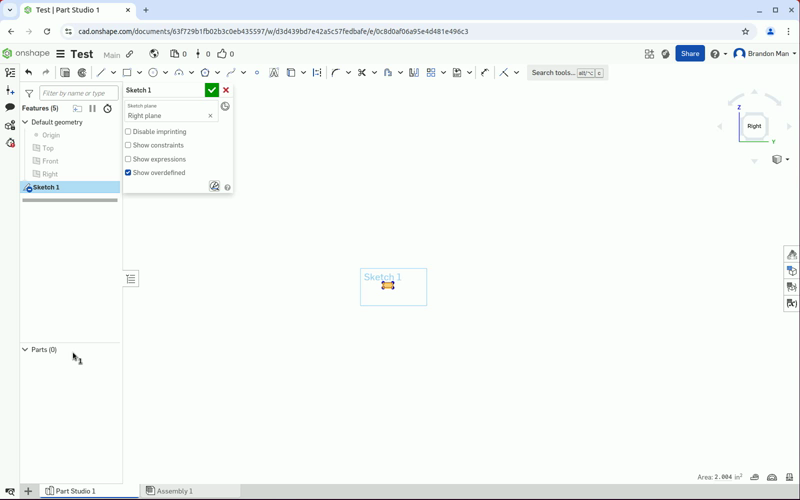
key(shift+y)
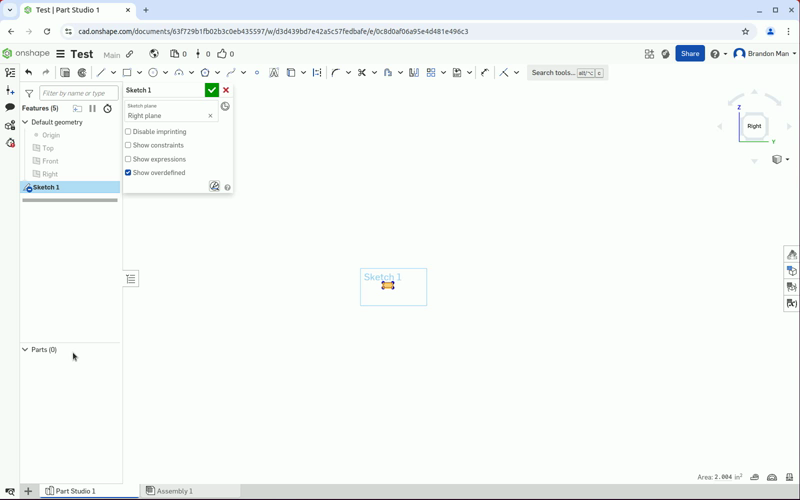
key(shift+e)
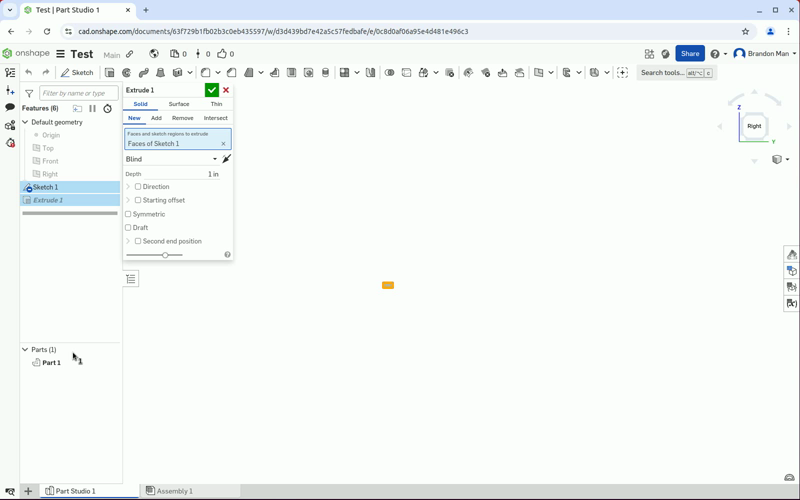
mouse_move(143, 106)
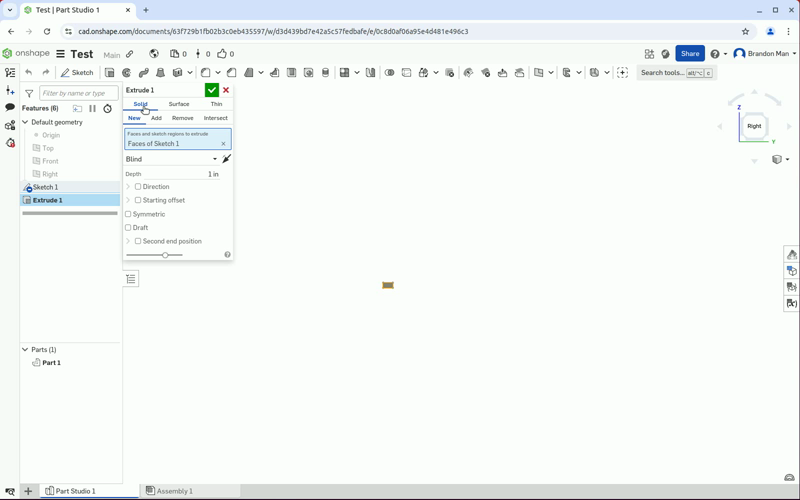
click(143, 106)
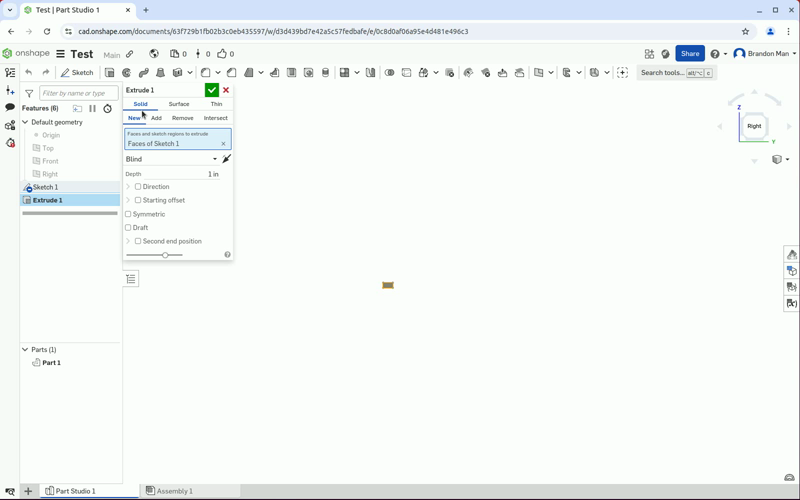
mouse_move(137, 120)
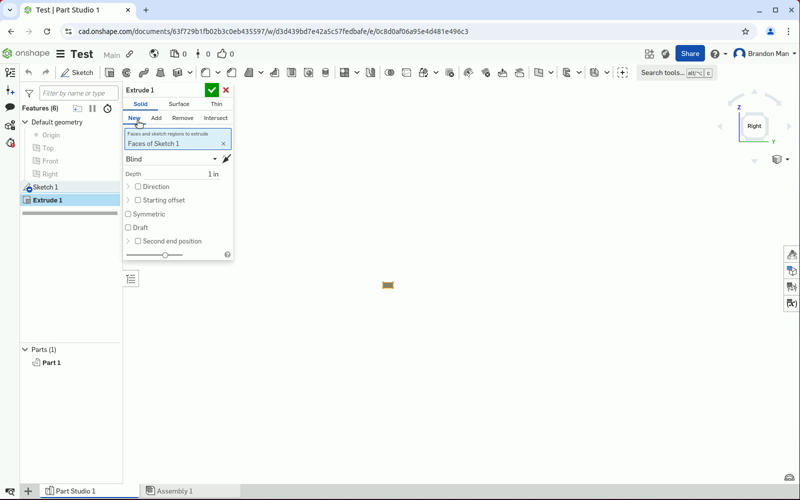
click(137, 120)
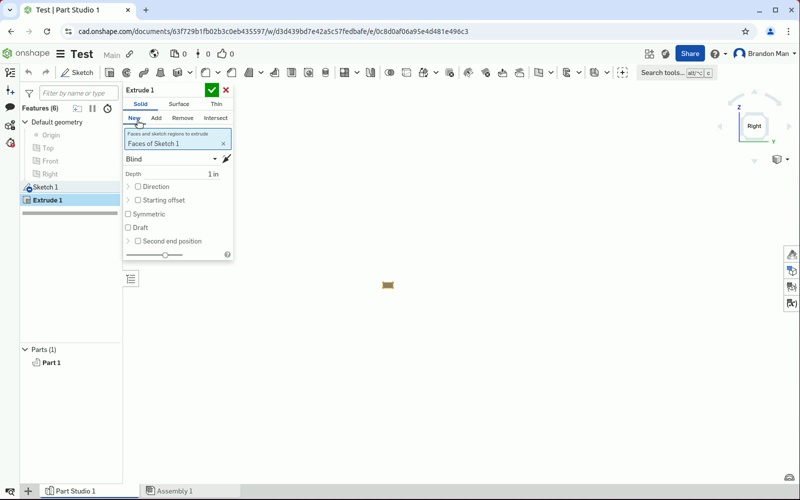
key(tab, 4)
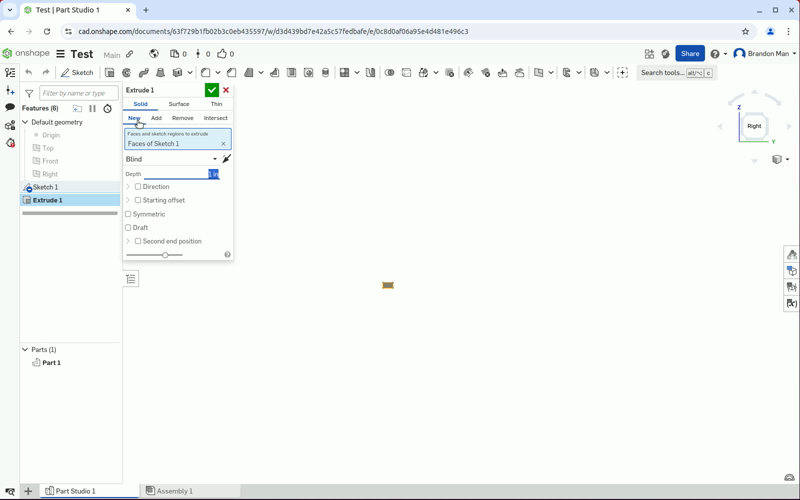
text(46.216)
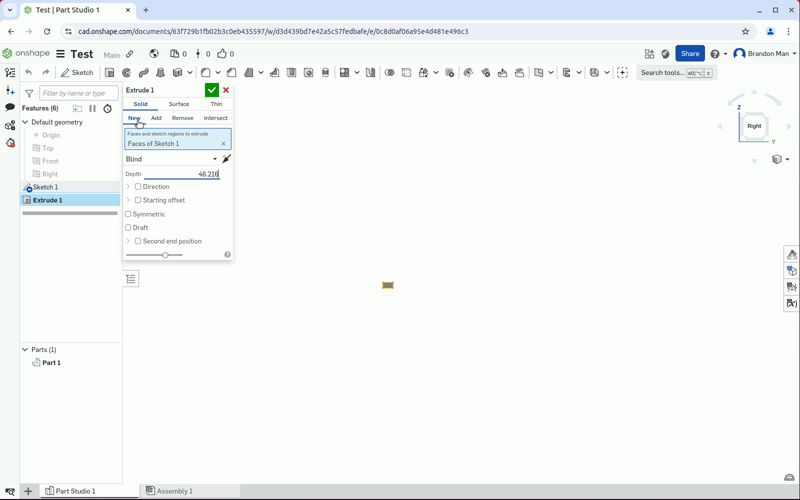
key(tab, 3)
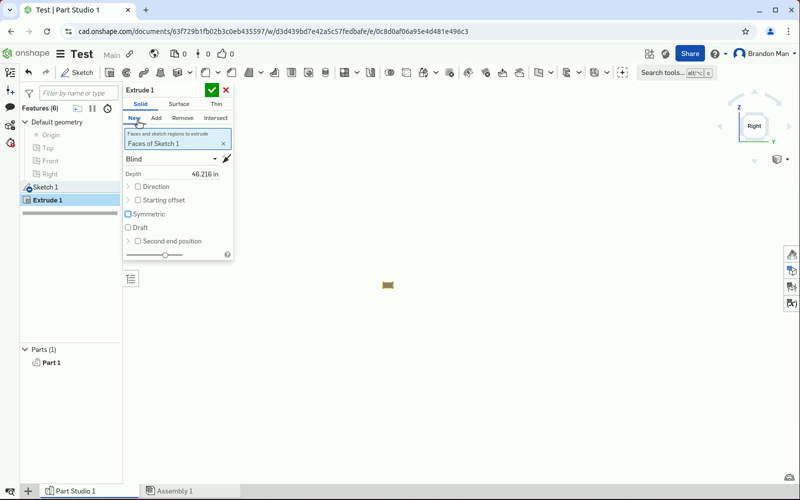
key(space)
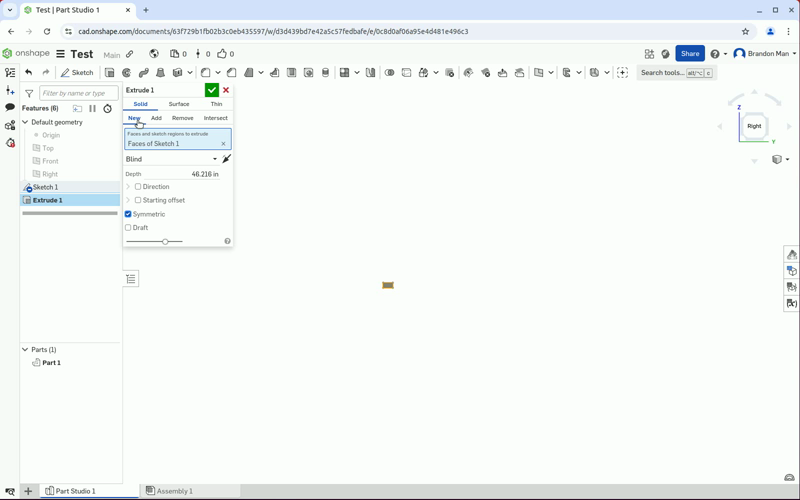
key(enter)
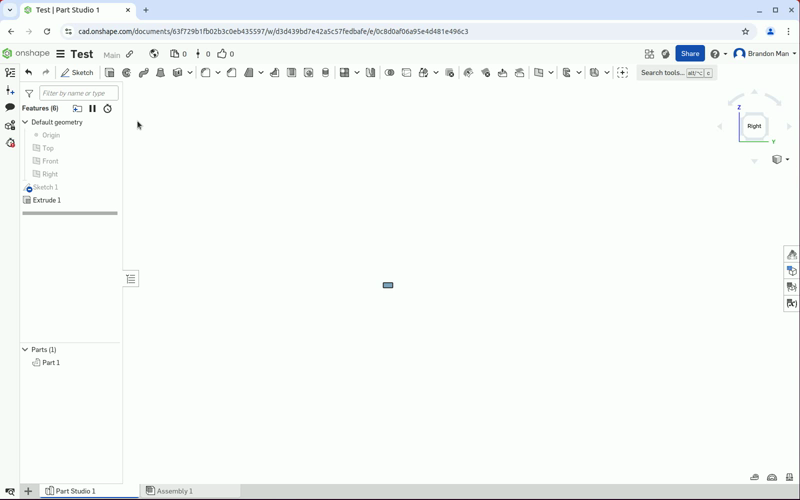
key(shift+h)
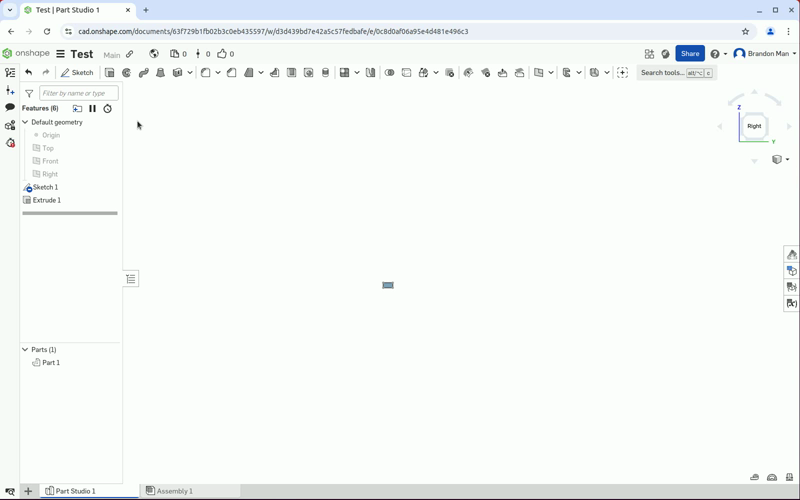
key(shift+h)
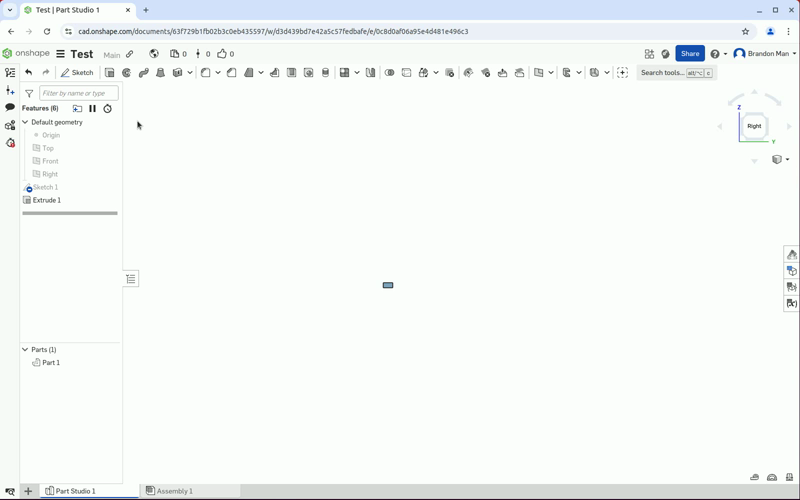
mouse_move(73, 189)
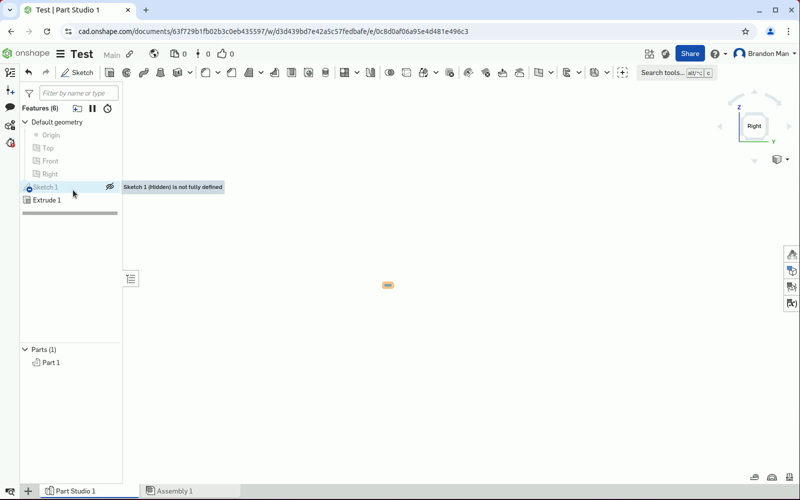
click(73, 189)
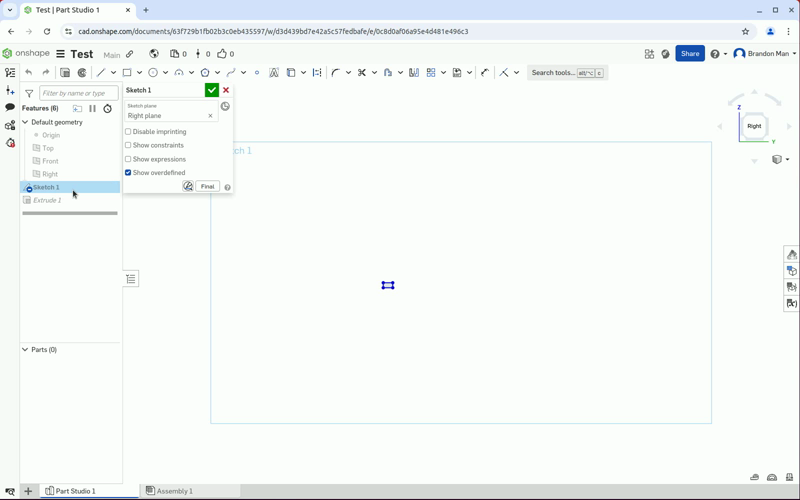
mouse_move(229, 92)
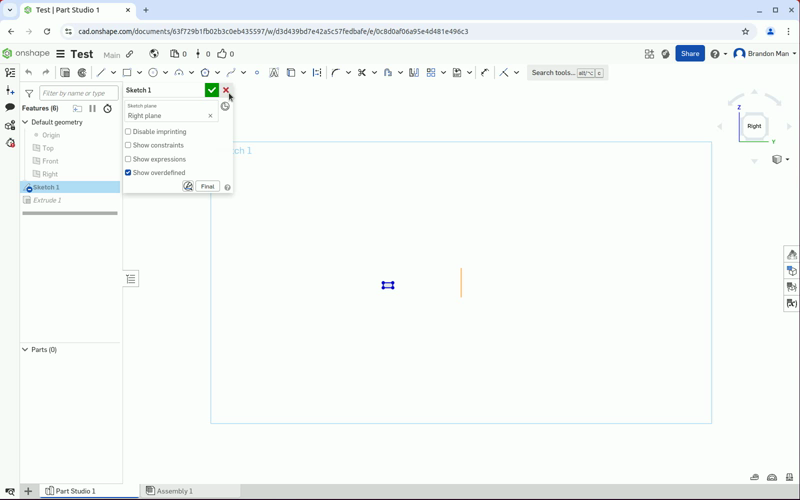
click(229, 92)
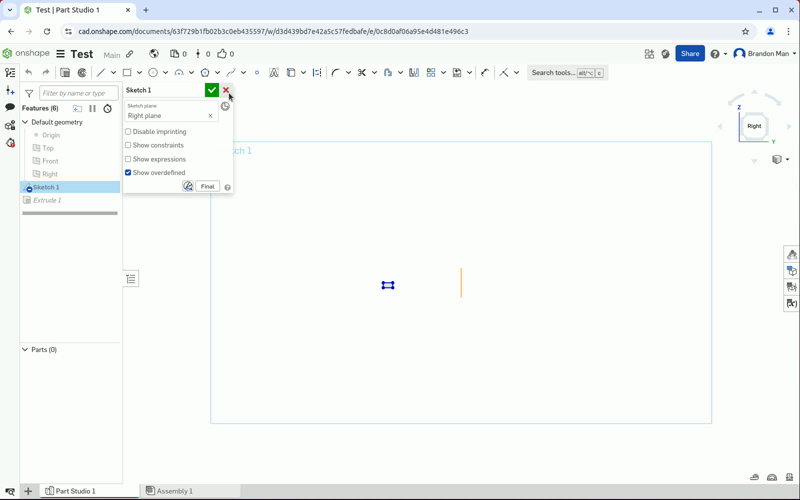
key(shift+s)
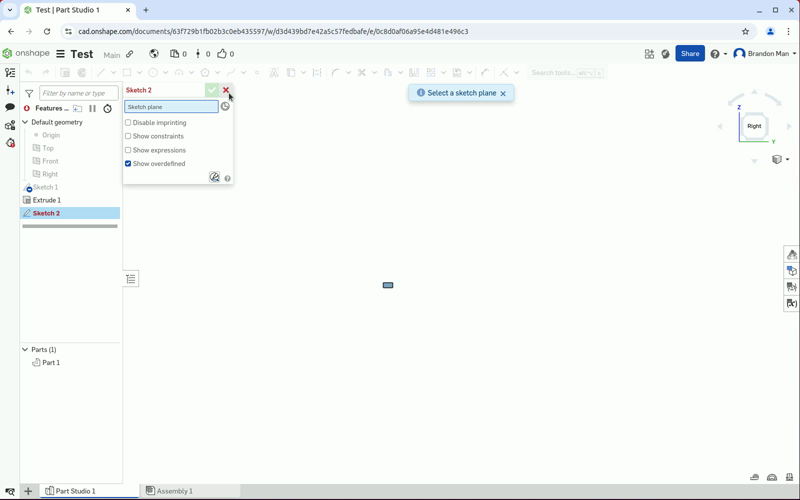
mouse_move(73, 176)
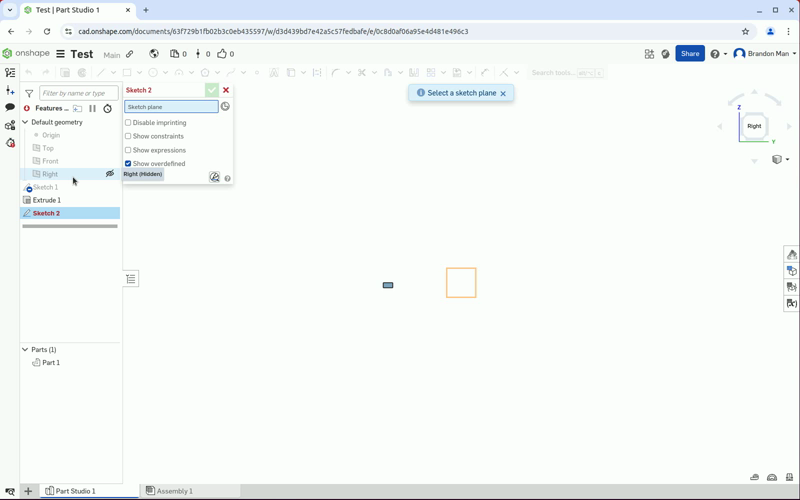
click(73, 176)
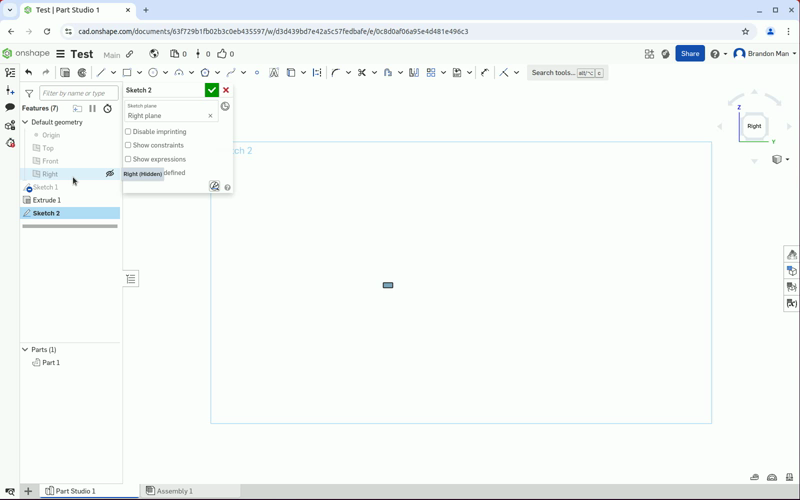
mouse_move(73, 352)
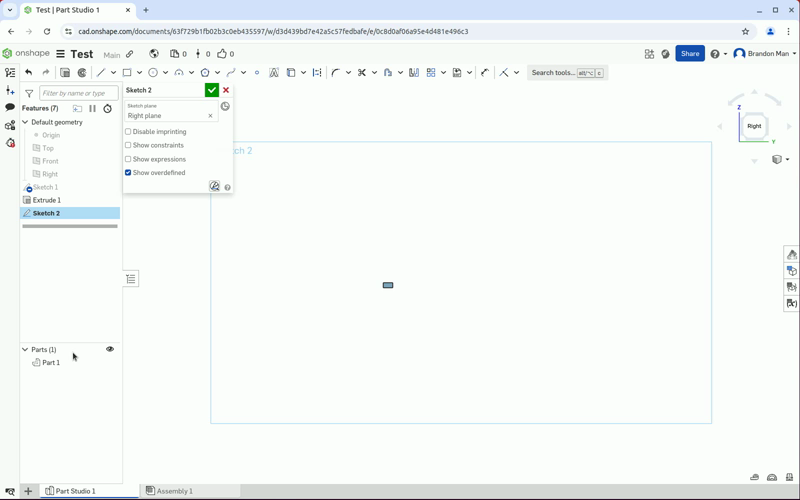
key(y)
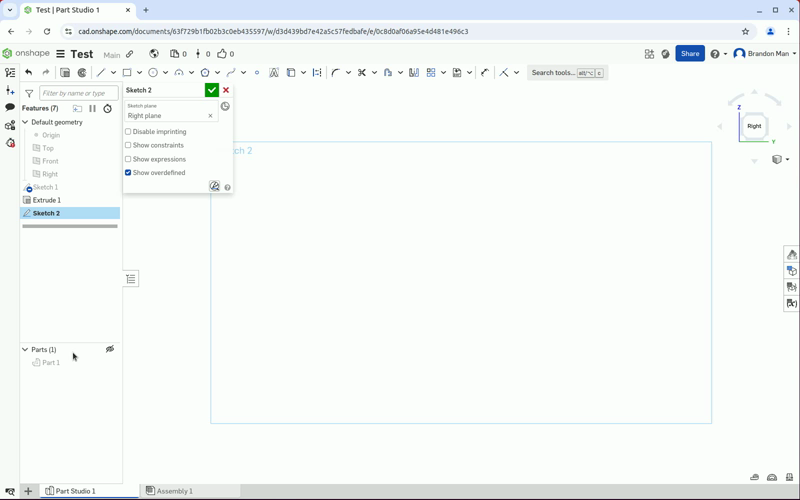
key(l)
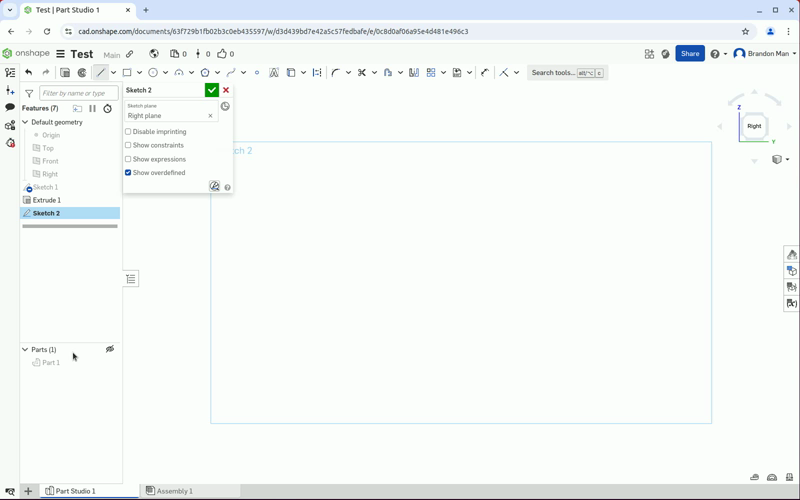
key_down(shift)
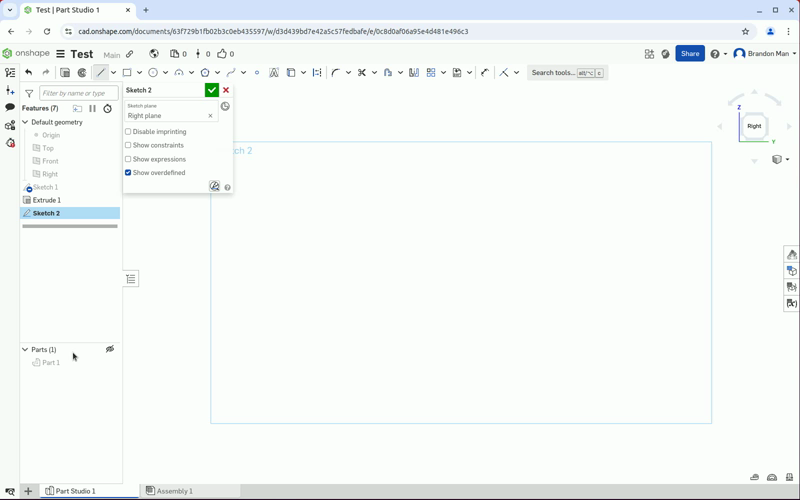
mouse_move(383, 282)
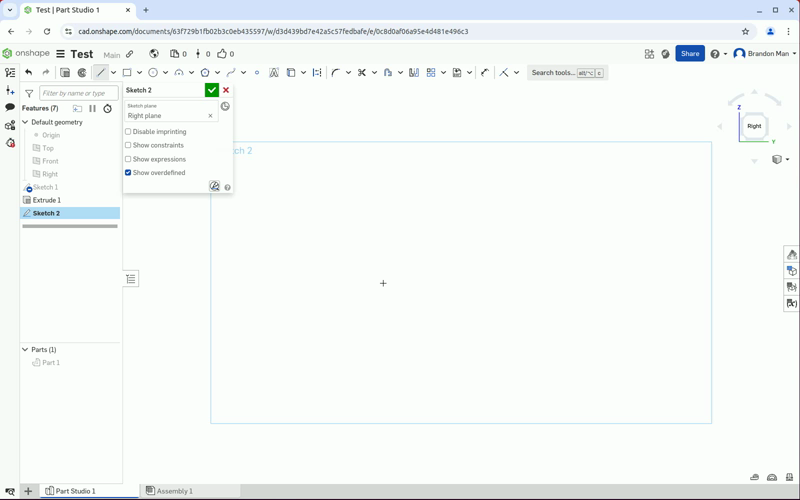
click(383, 282)
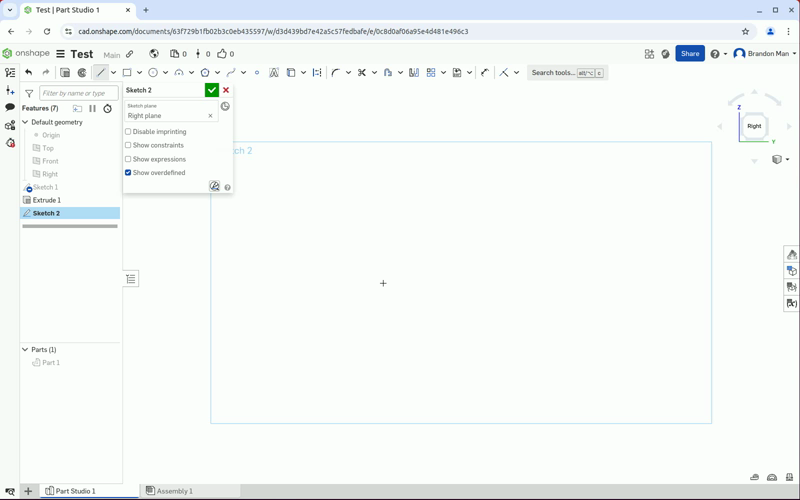
key_up(shift)
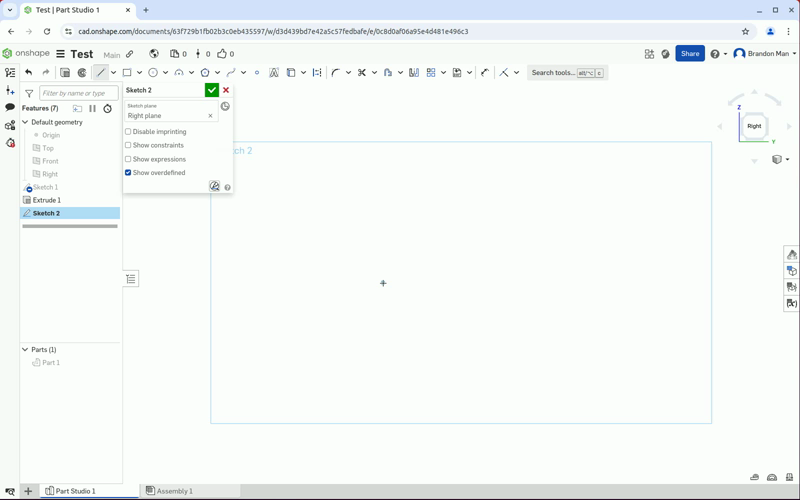
key_down(shift)
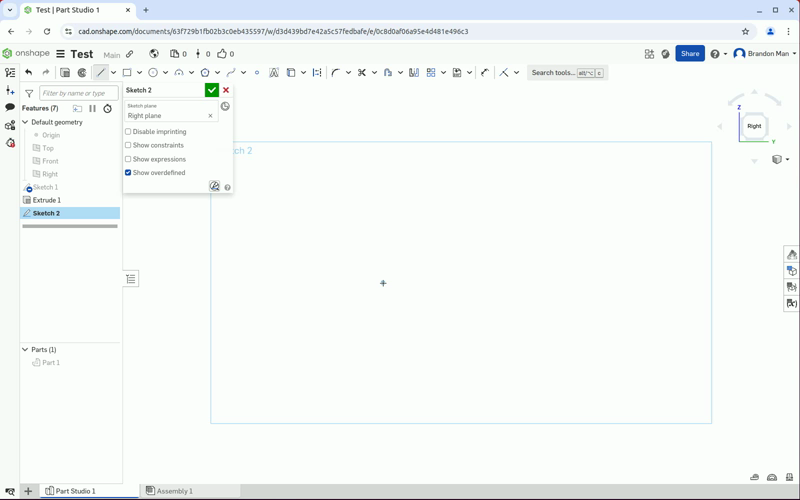
mouse_move(413, 282)
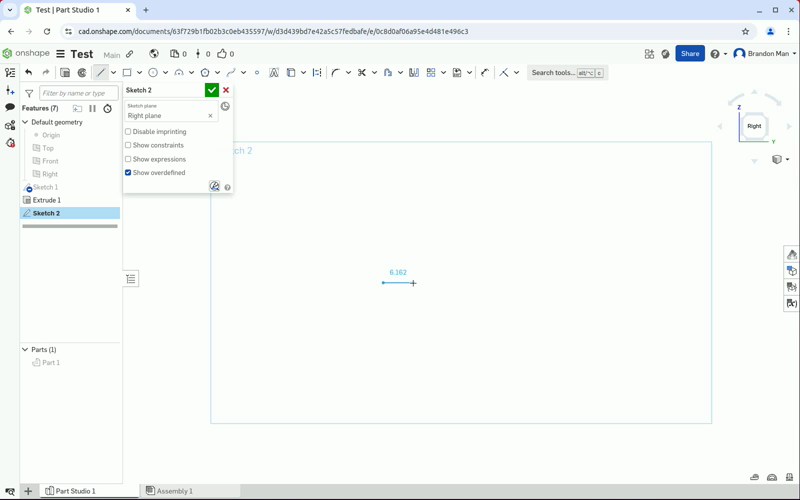
mouse_move(391, 282)
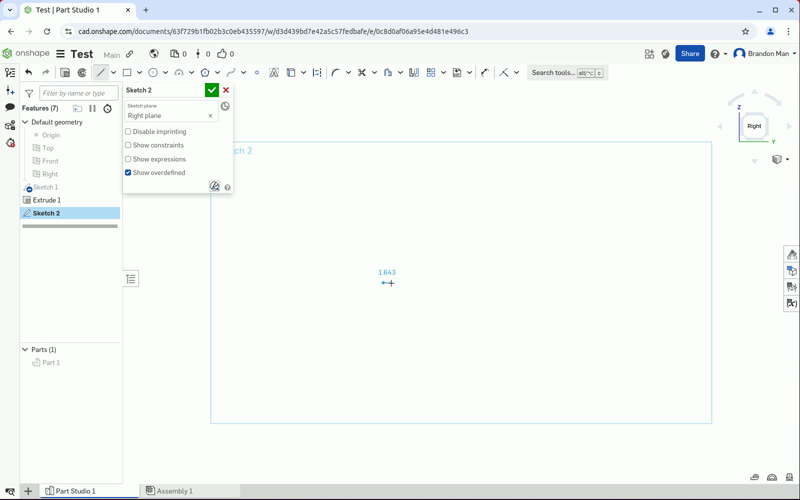
click(391, 282)
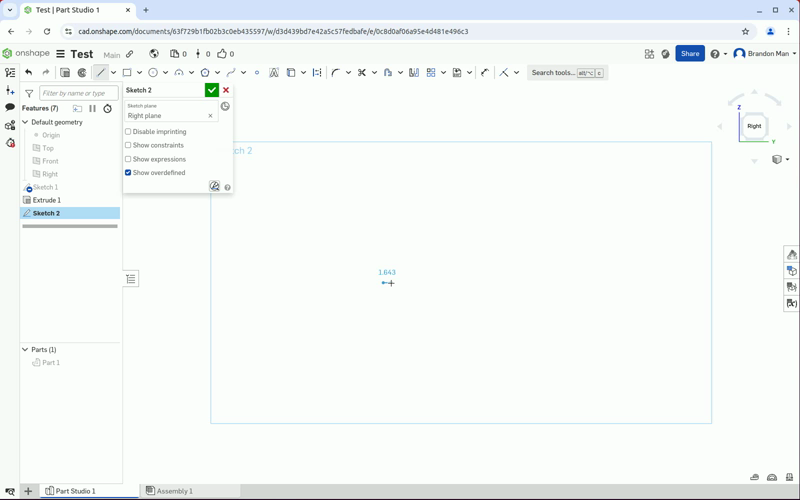
key_up(shift)
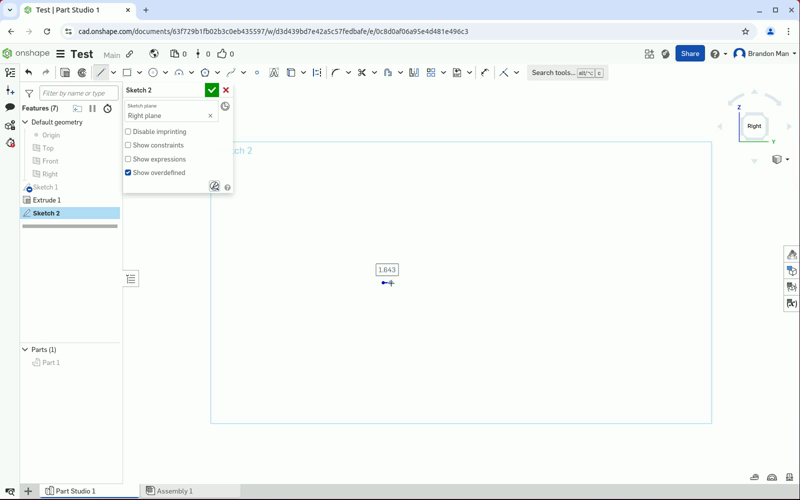
key_down(shift)
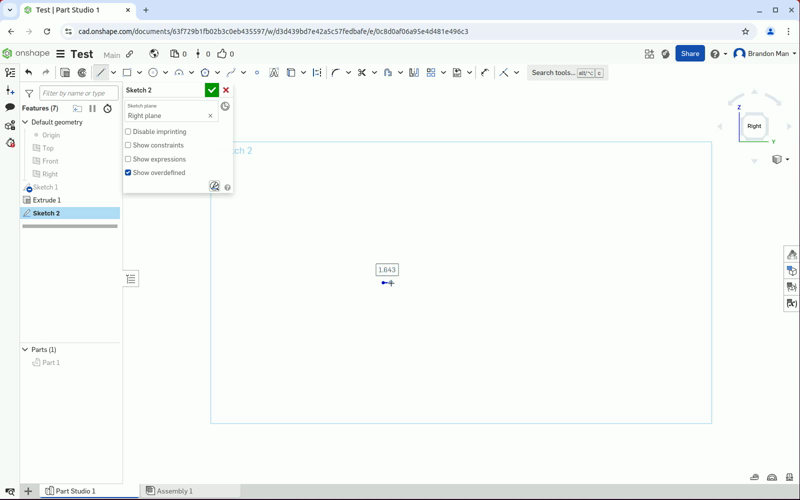
mouse_move(530, 282)
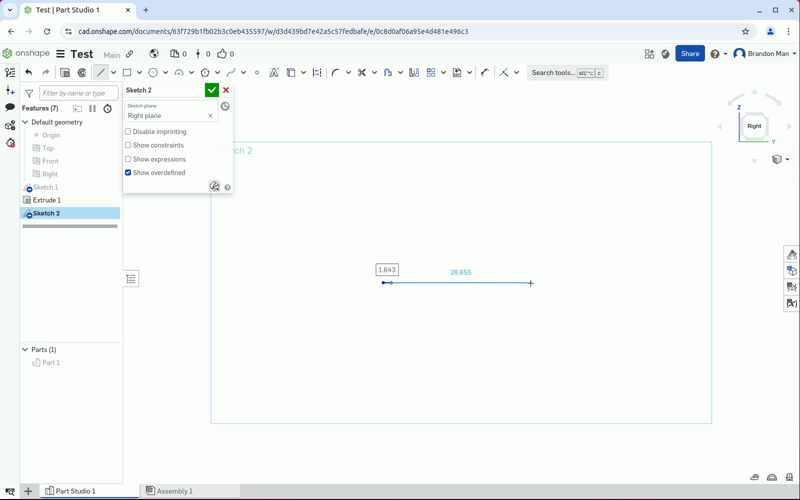
click(530, 282)
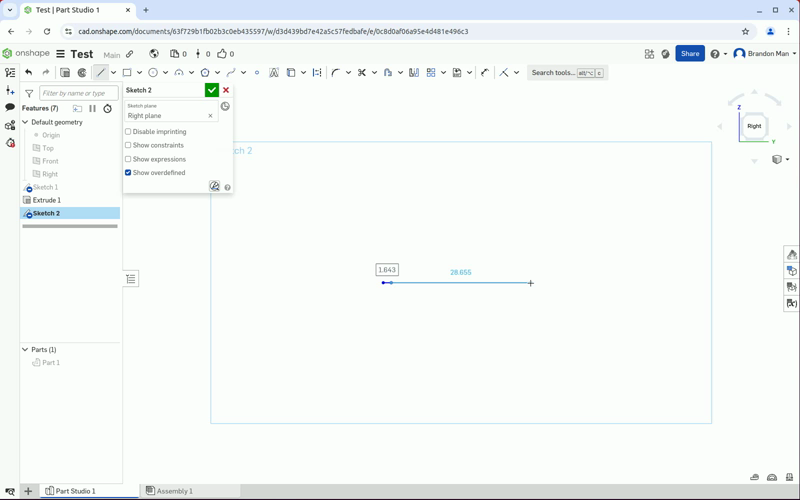
key_up(shift)
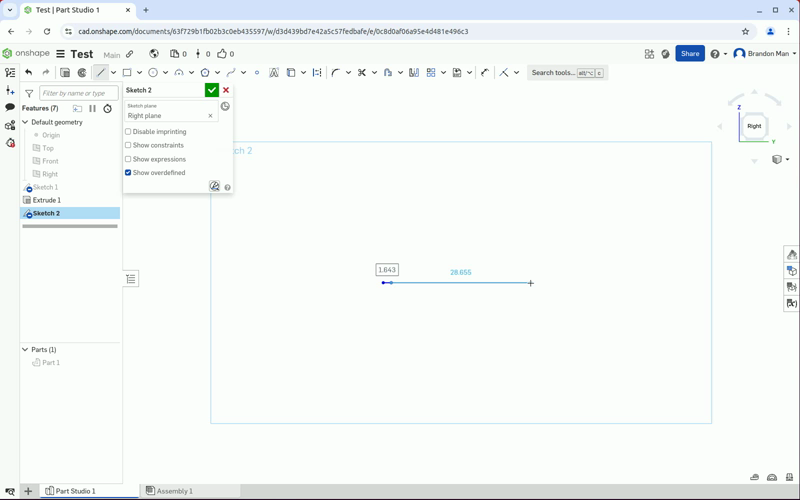
key_down(shift)
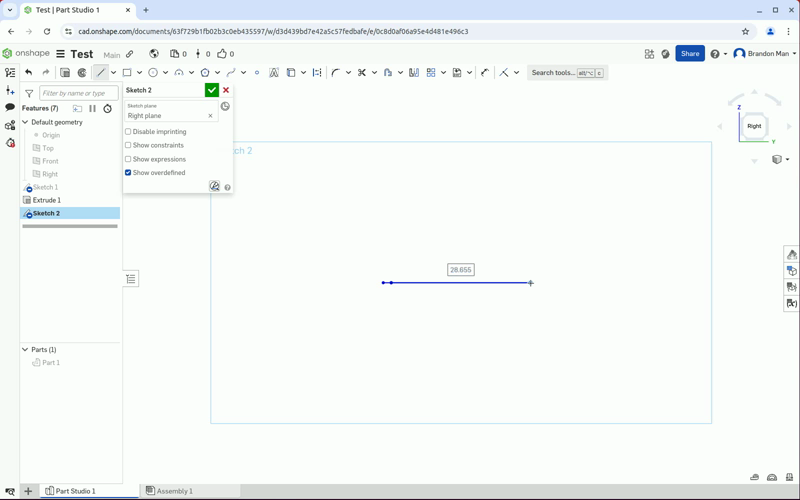
mouse_move(560, 282)
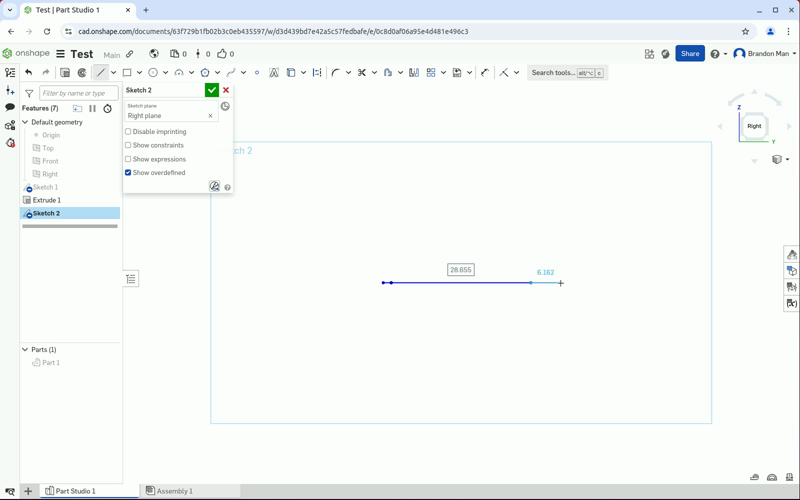
mouse_move(538, 282)
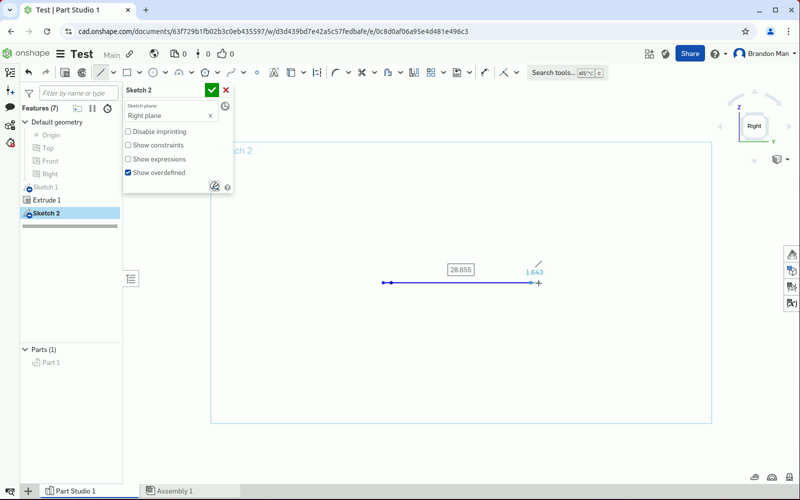
click(538, 282)
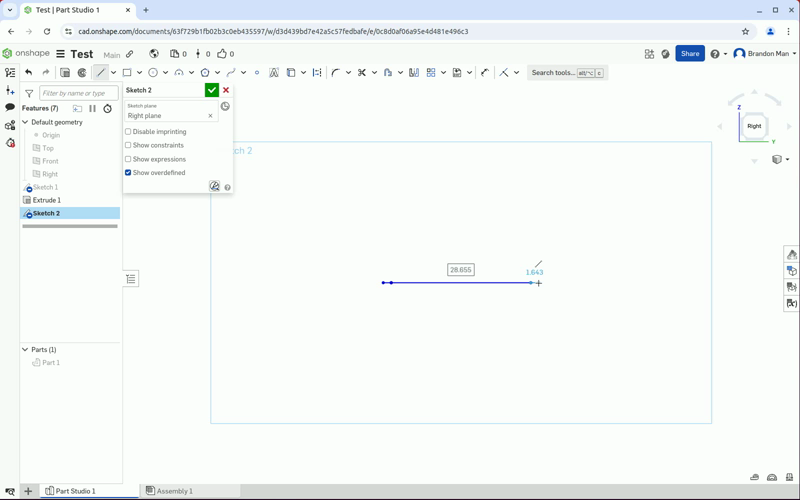
key_up(shift)
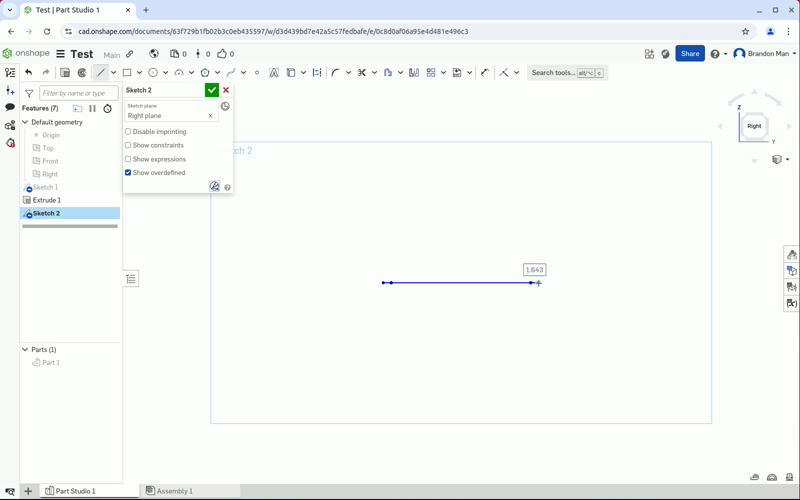
key_down(shift)
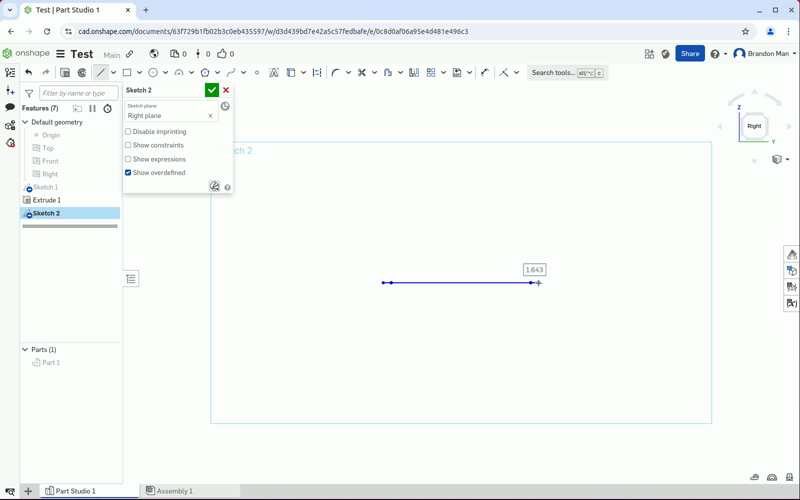
mouse_move(568, 282)
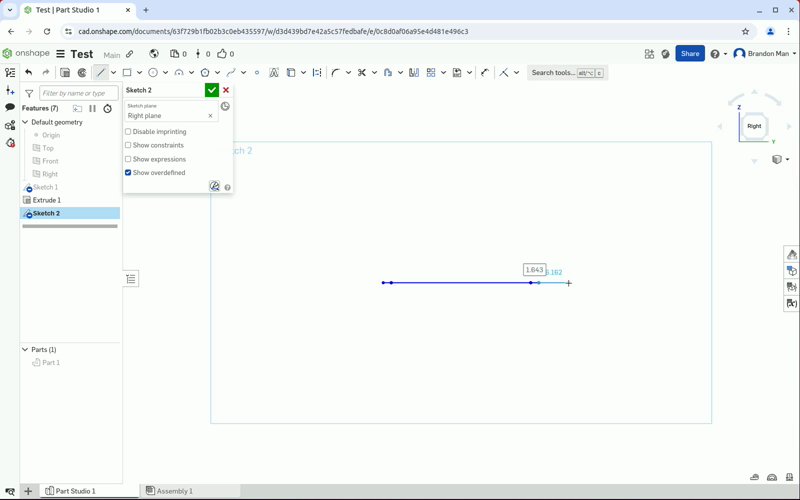
mouse_move(538, 278)
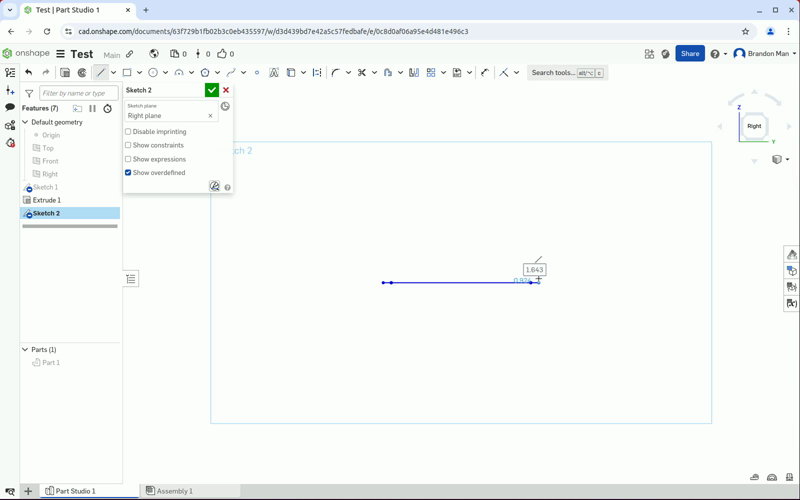
scroll(6)
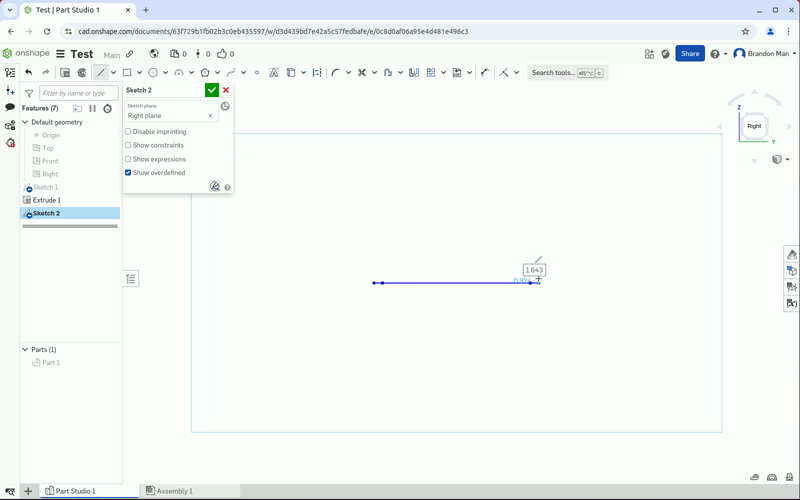
scroll(6)
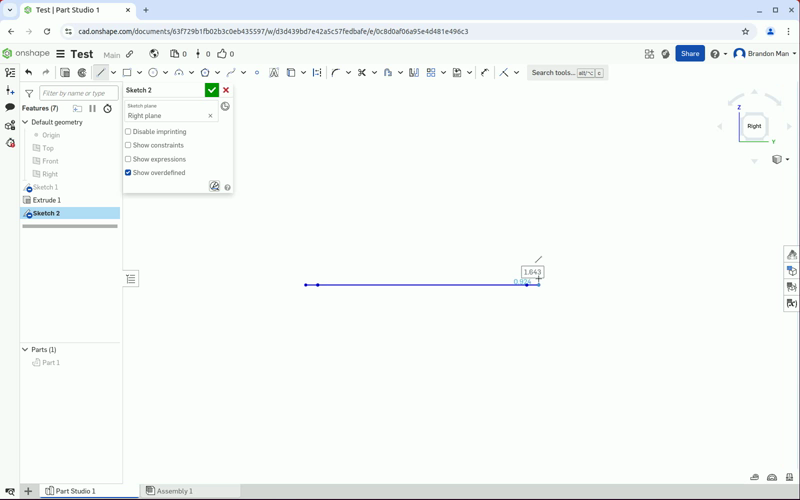
scroll(6)
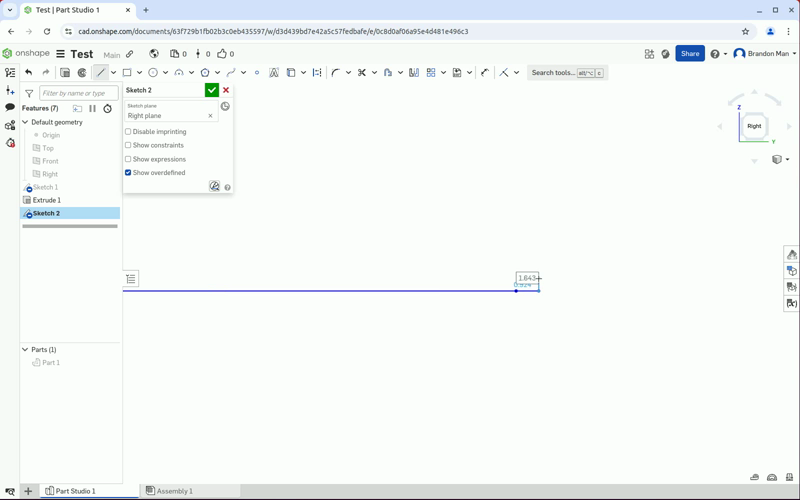
scroll(6)
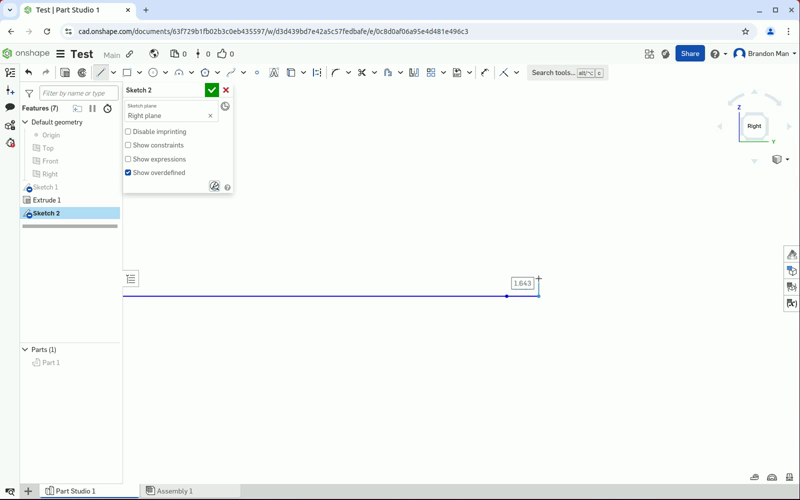
scroll(6)
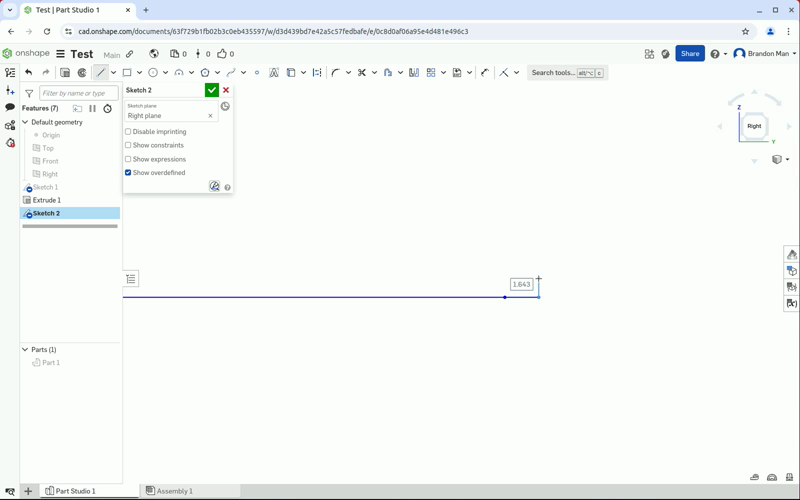
scroll(6)
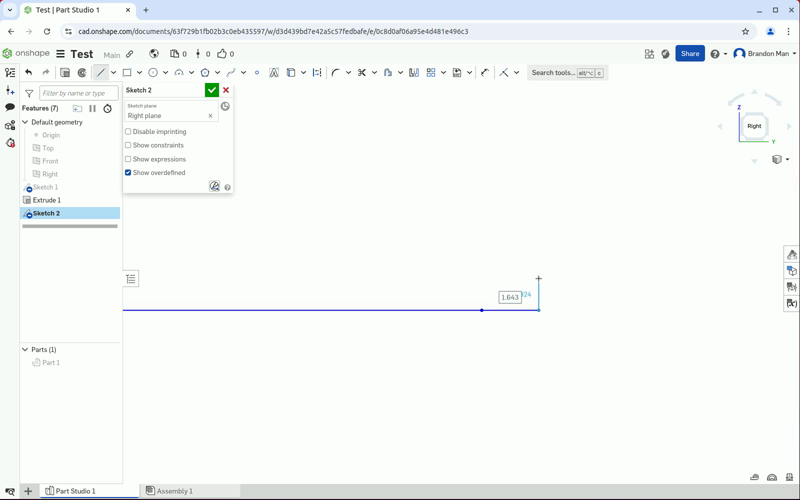
scroll(6)
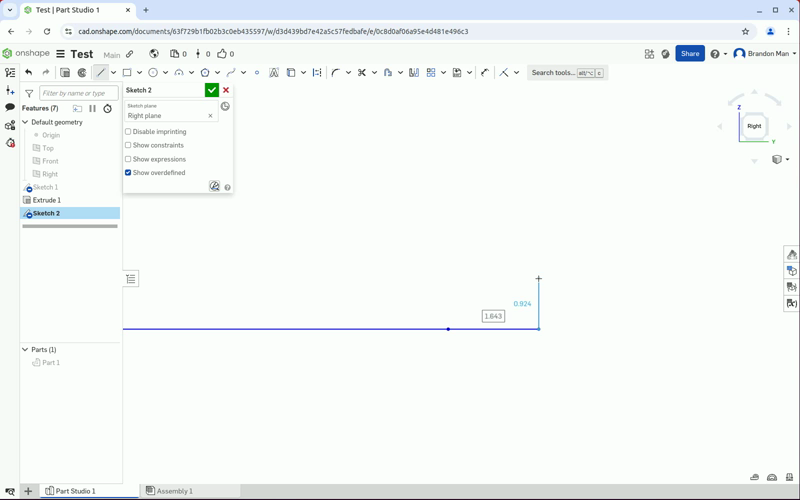
click(538, 278)
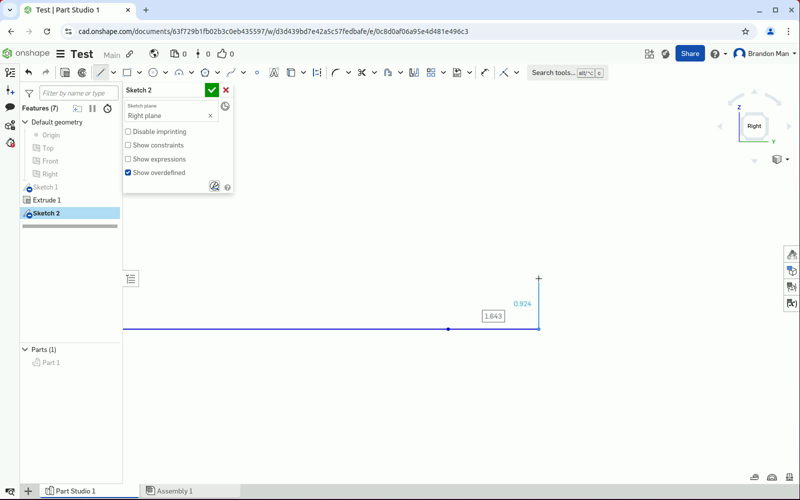
scroll(-6)
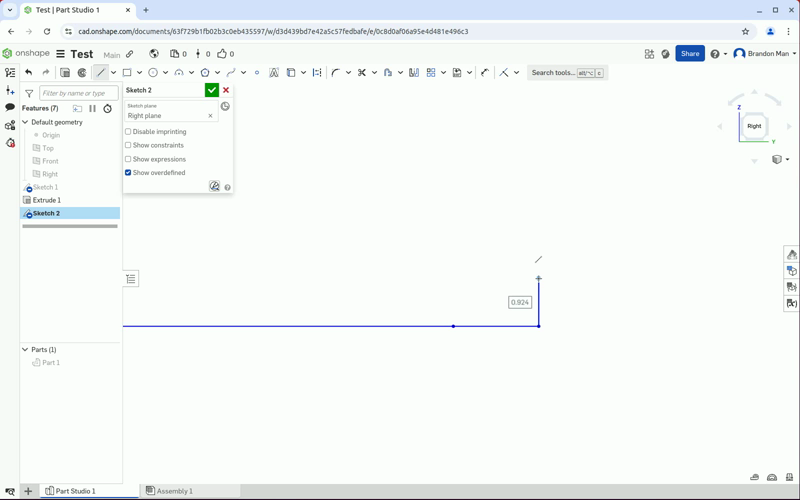
scroll(-6)
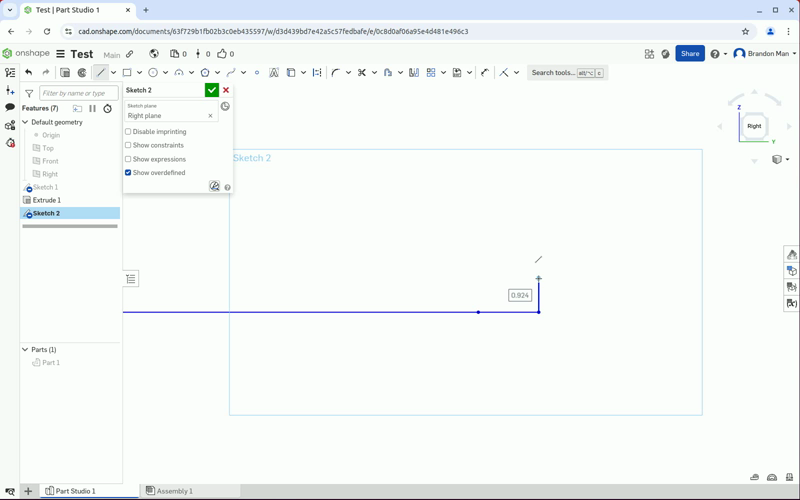
scroll(-6)
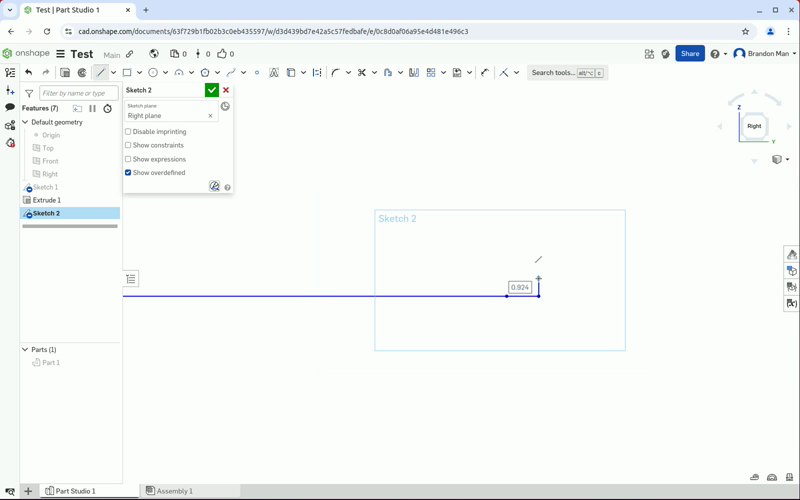
scroll(-6)
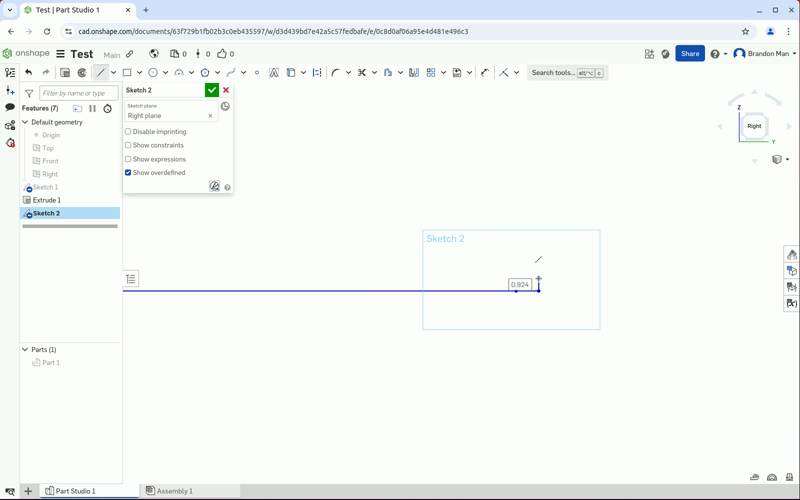
scroll(-6)
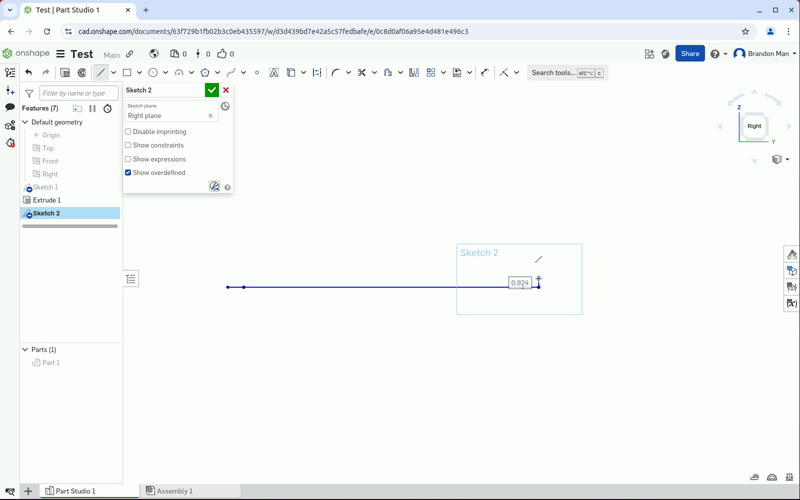
scroll(-6)
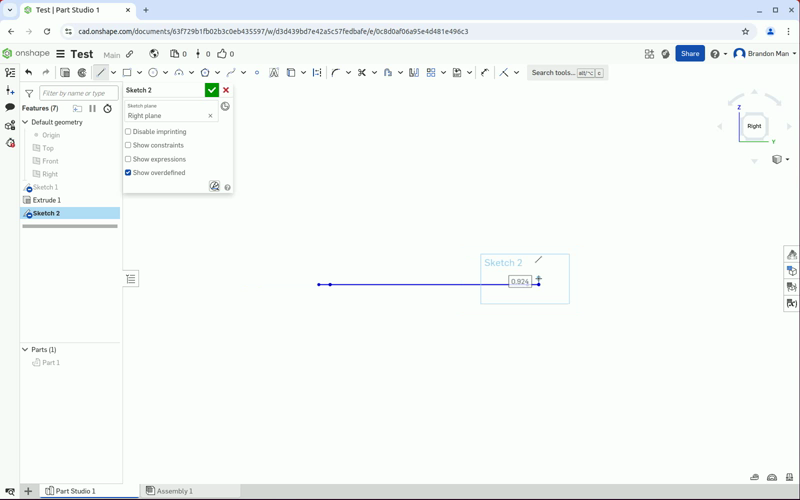
scroll(-6)
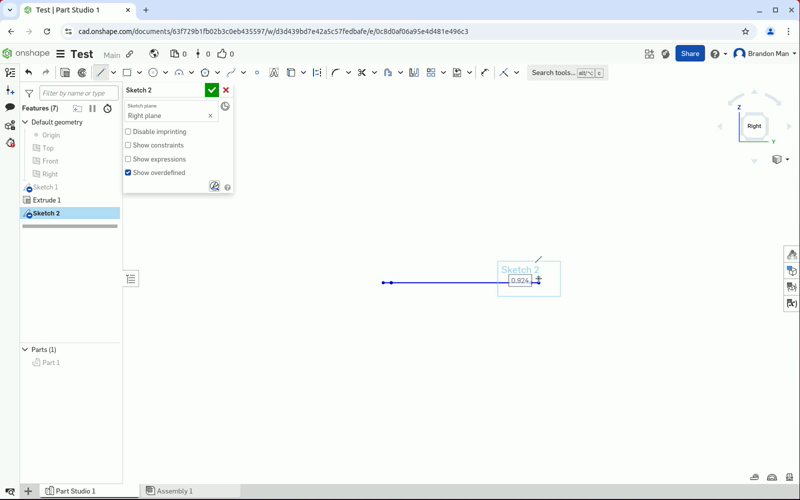
key_up(shift)
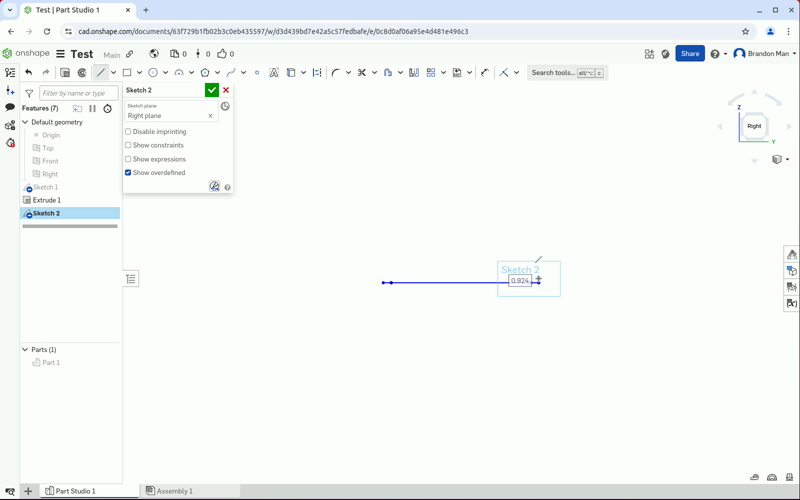
key_down(shift)
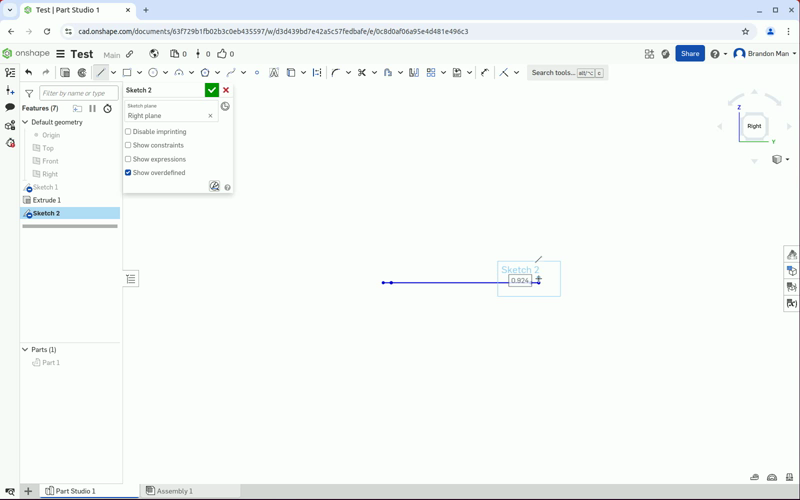
mouse_move(383, 278)
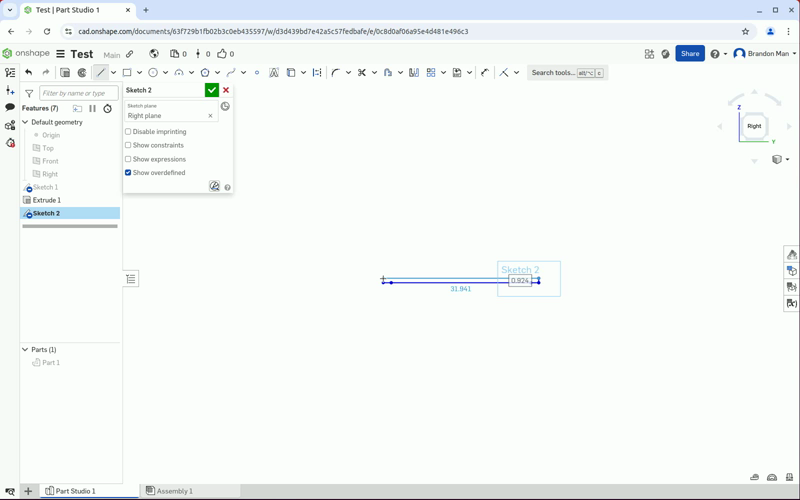
click(383, 278)
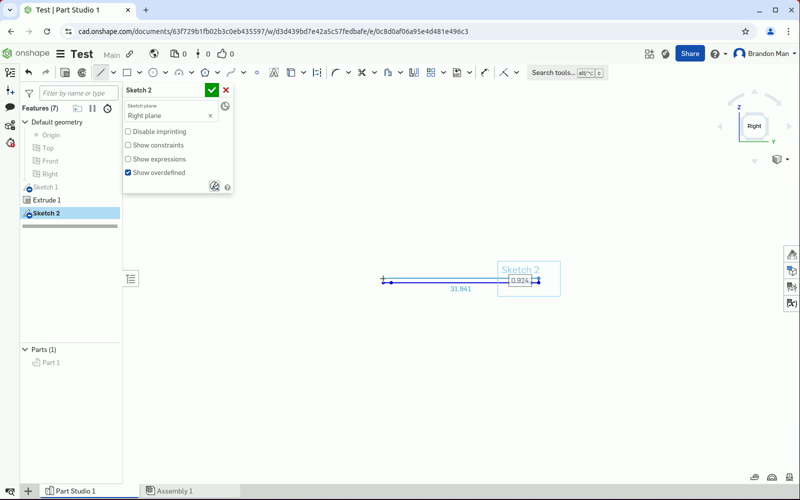
key_up(shift)
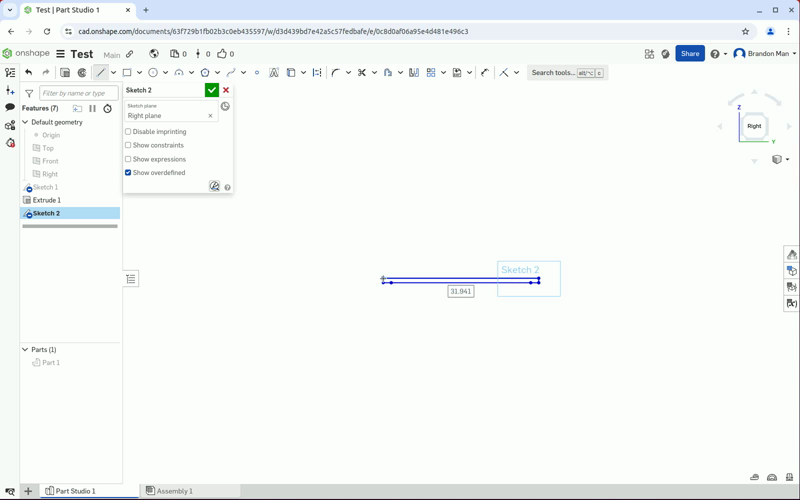
mouse_move(413, 278)
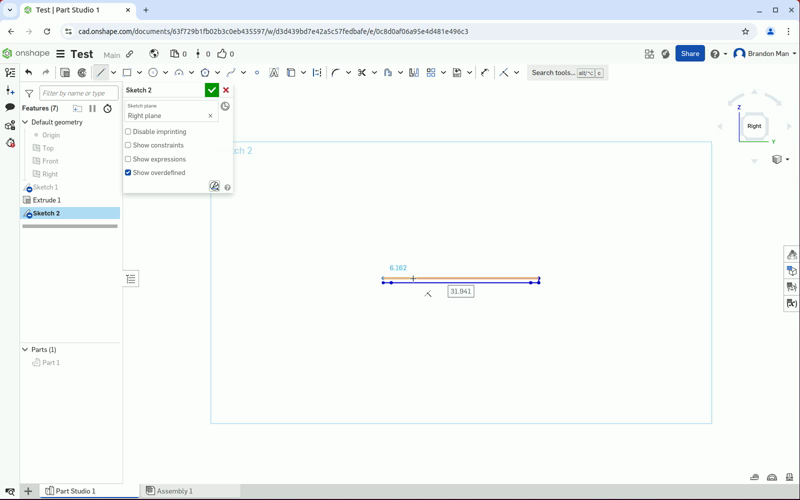
key_down(shift)
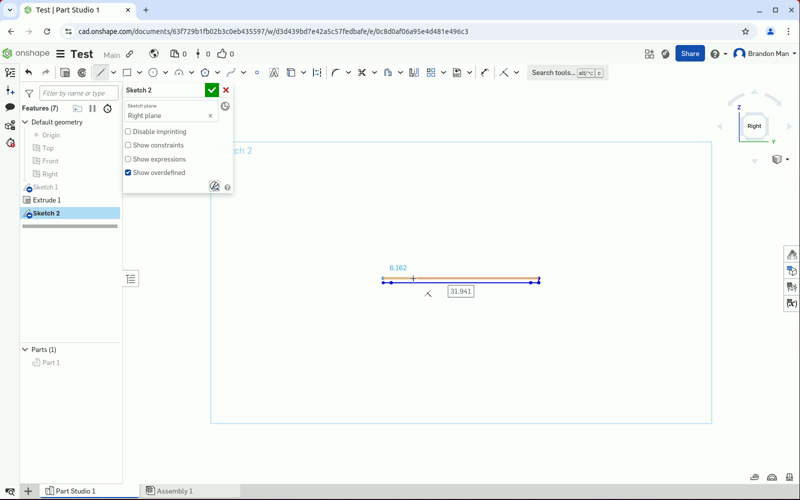
mouse_move(383, 282)
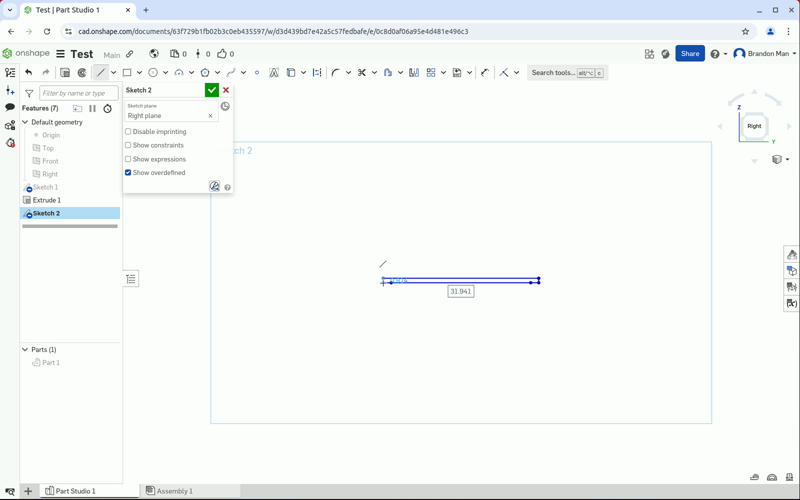
scroll(6)
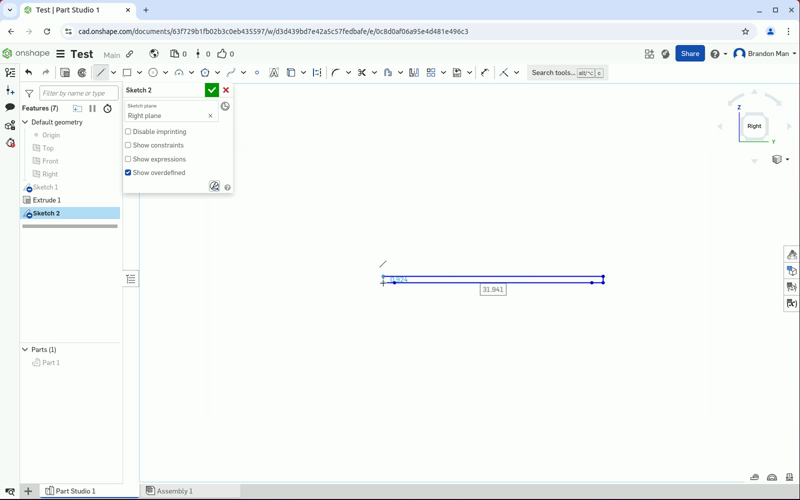
scroll(6)
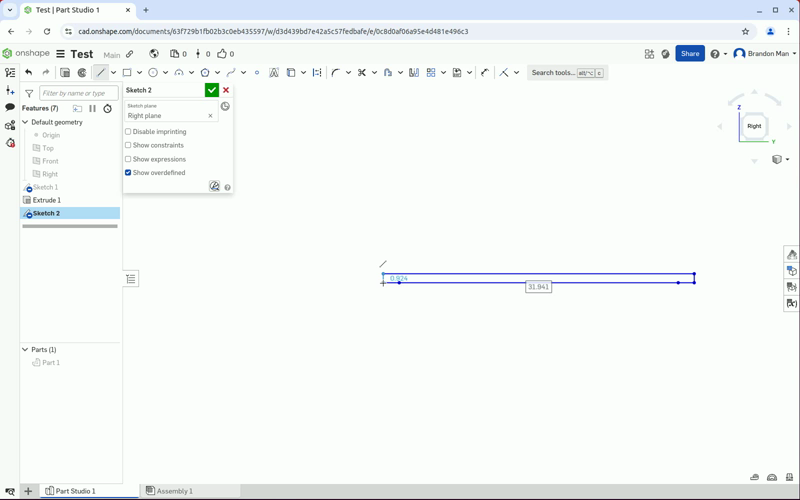
scroll(6)
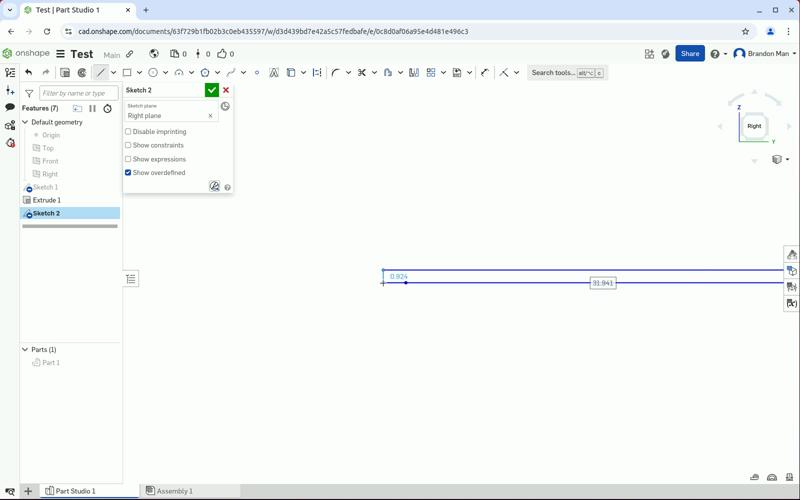
scroll(6)
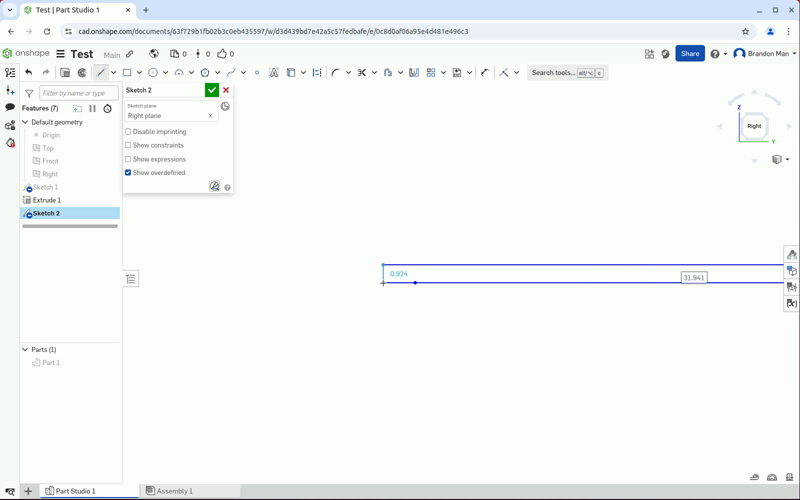
scroll(6)
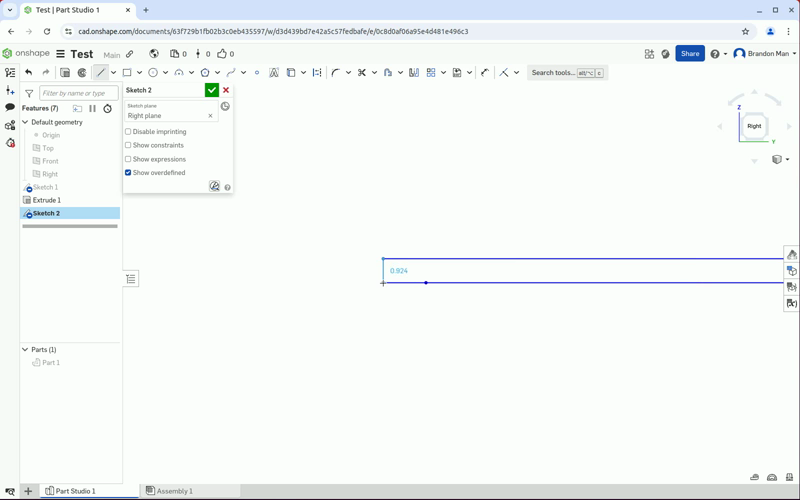
scroll(6)
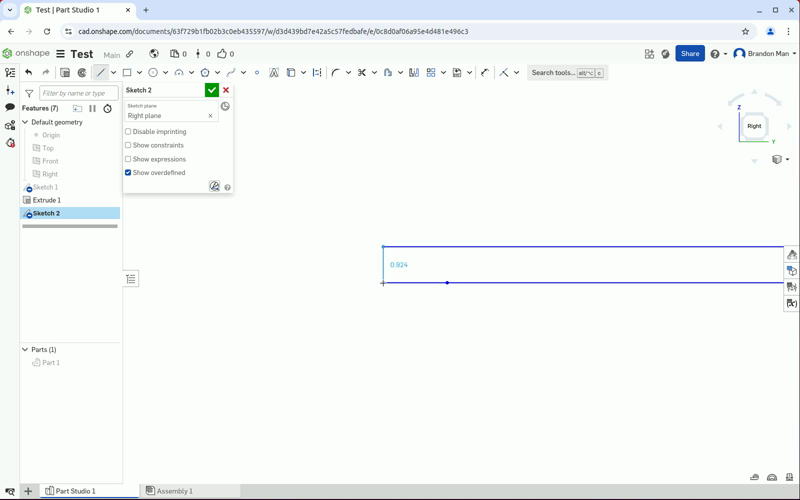
scroll(6)
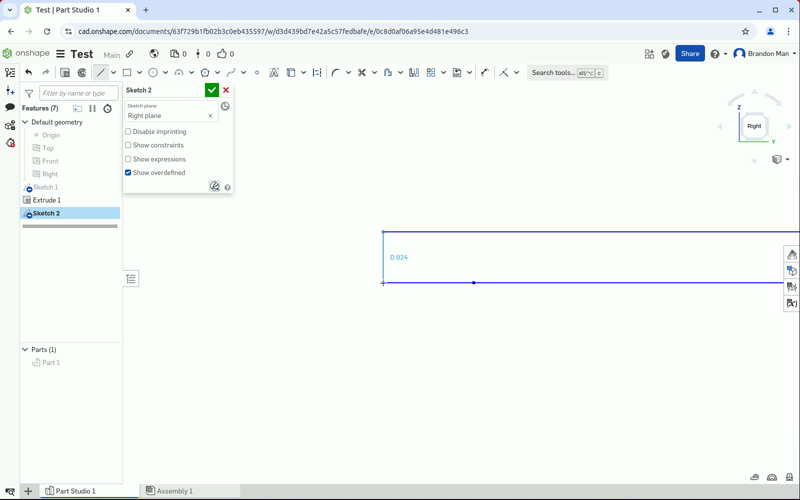
key_up(shift)
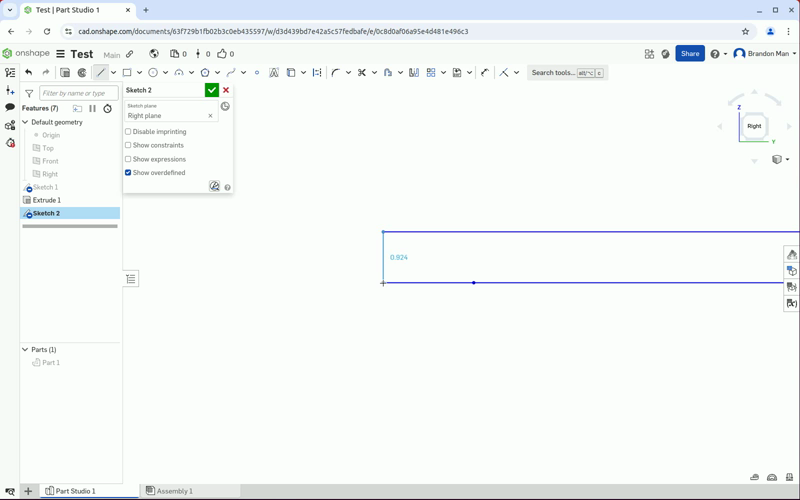
click(383, 282)
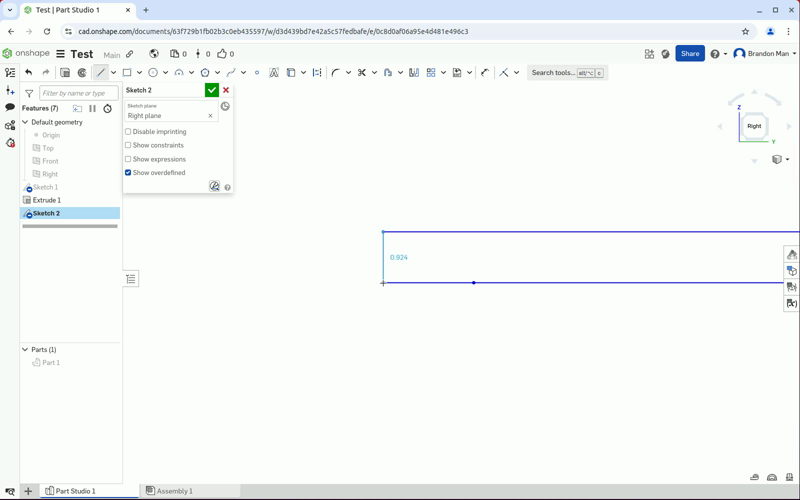
scroll(-6)
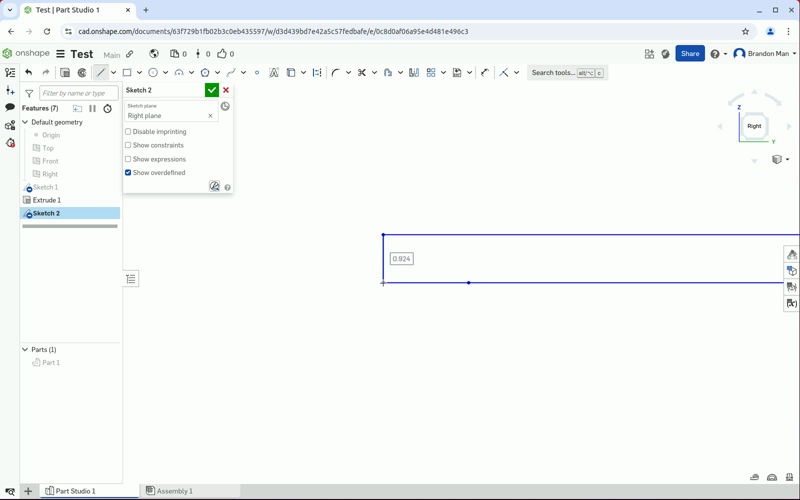
scroll(-6)
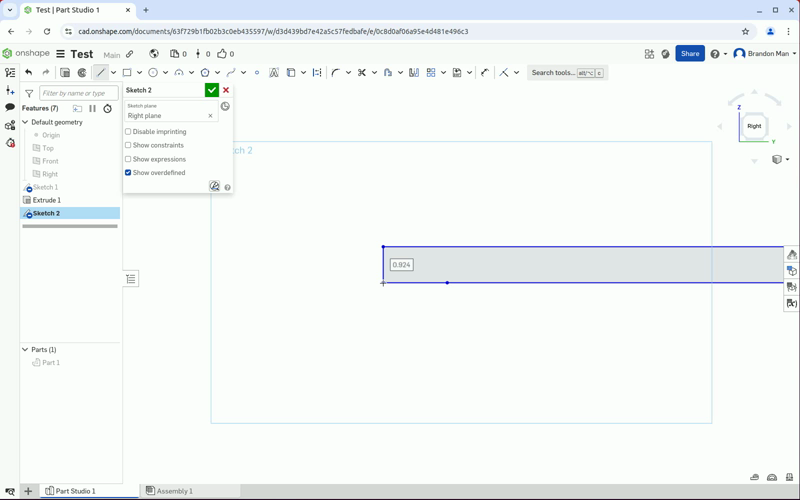
scroll(-6)
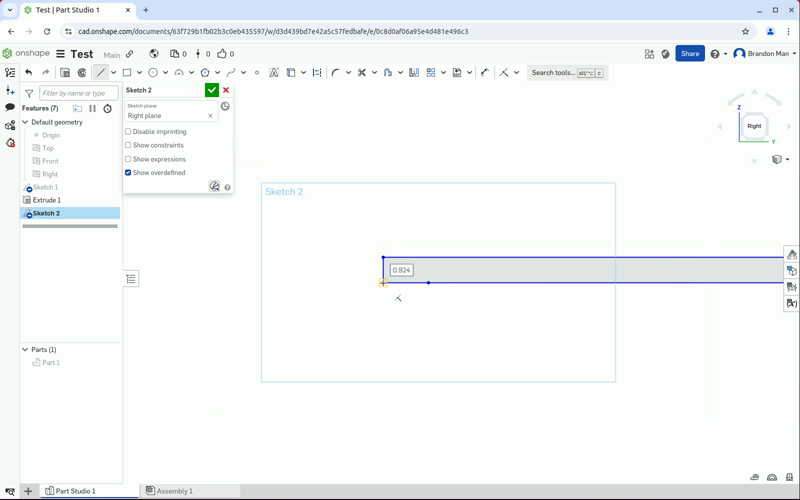
scroll(-6)
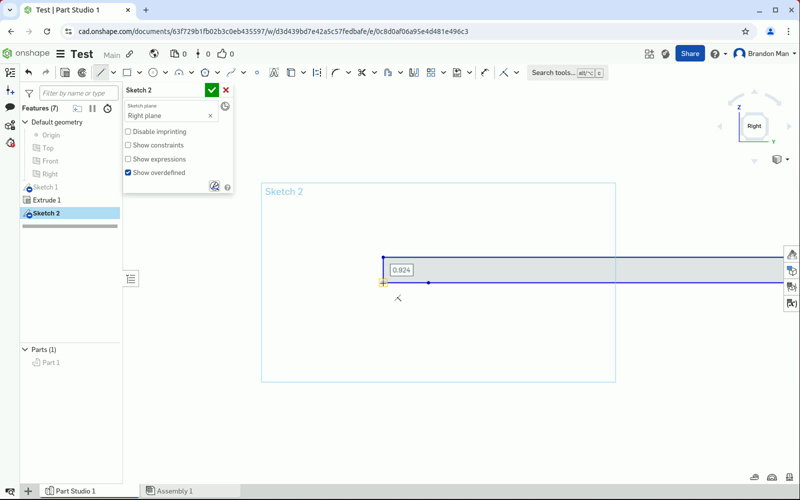
scroll(-6)
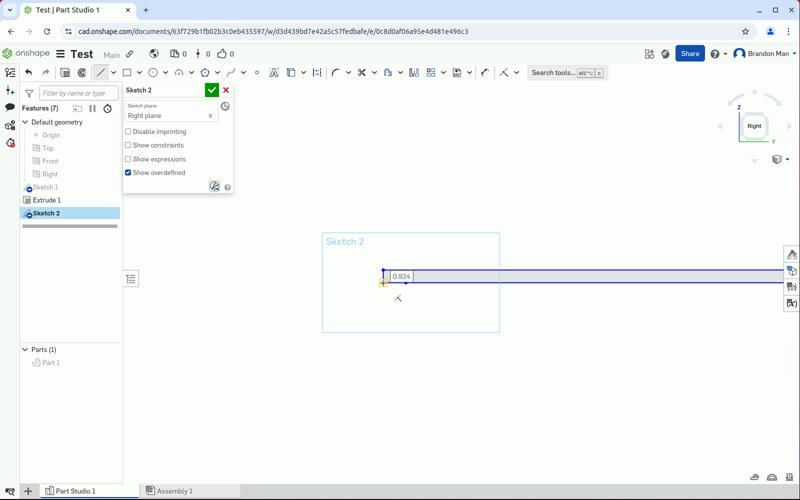
scroll(-6)
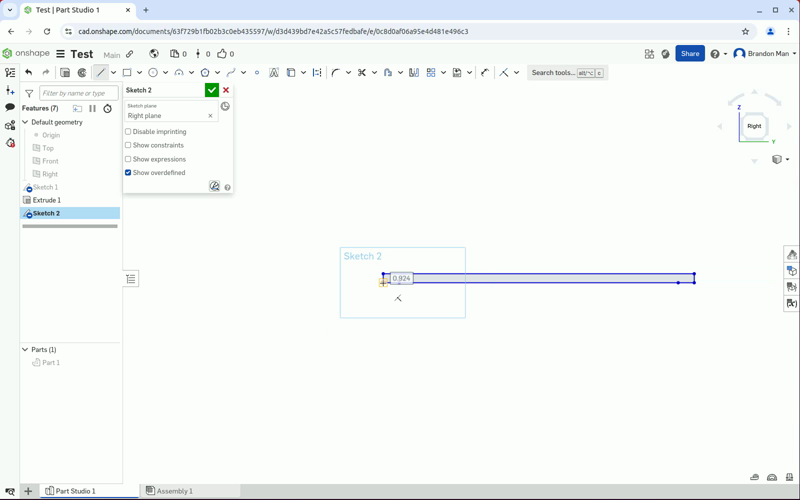
scroll(-6)
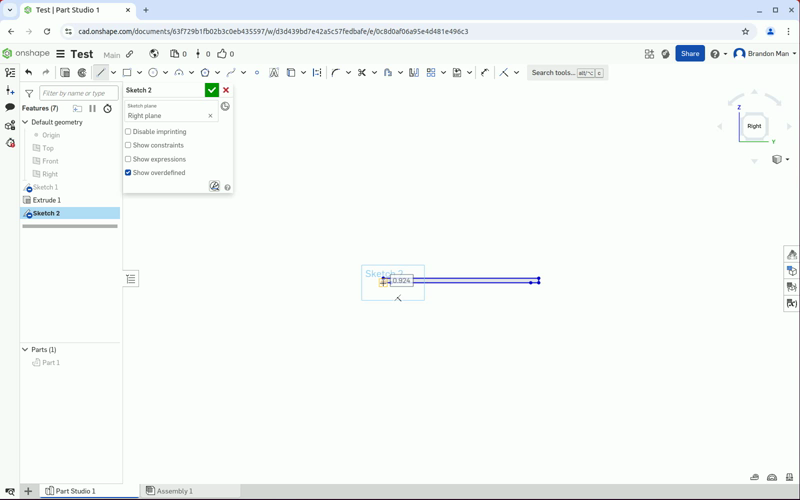
key(esc)
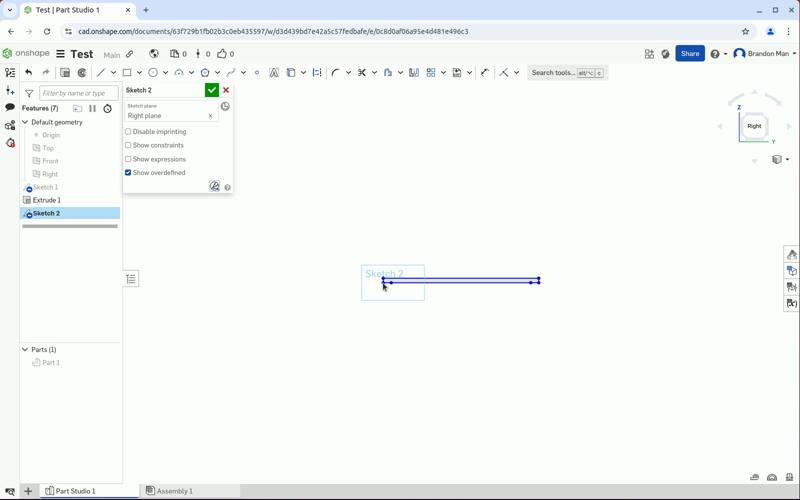
mouse_move(452, 280)
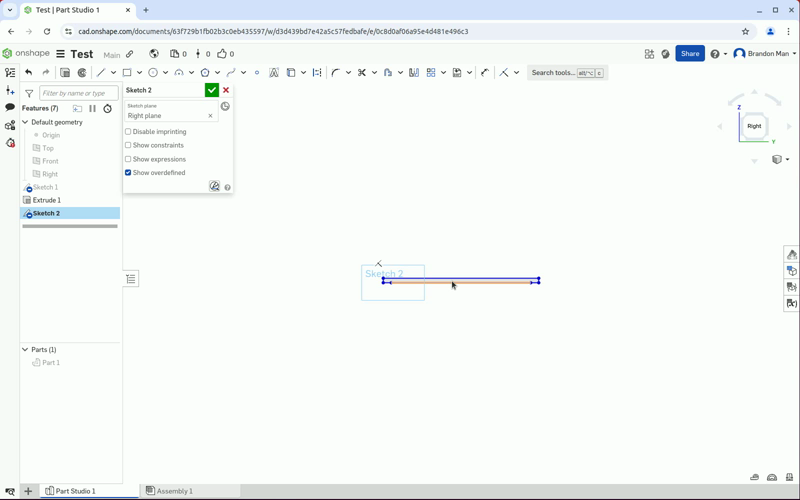
scroll(6)
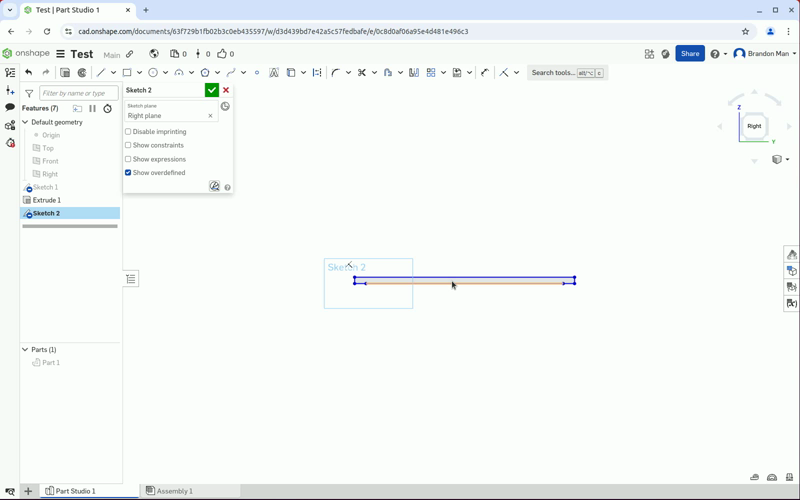
scroll(6)
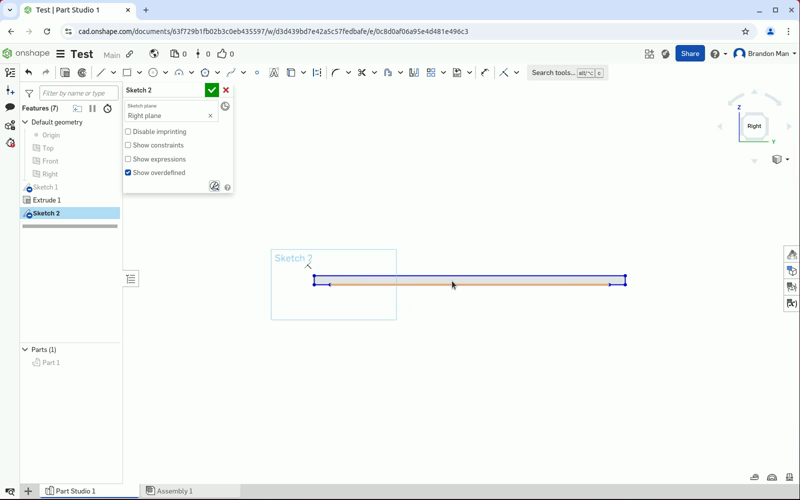
scroll(6)
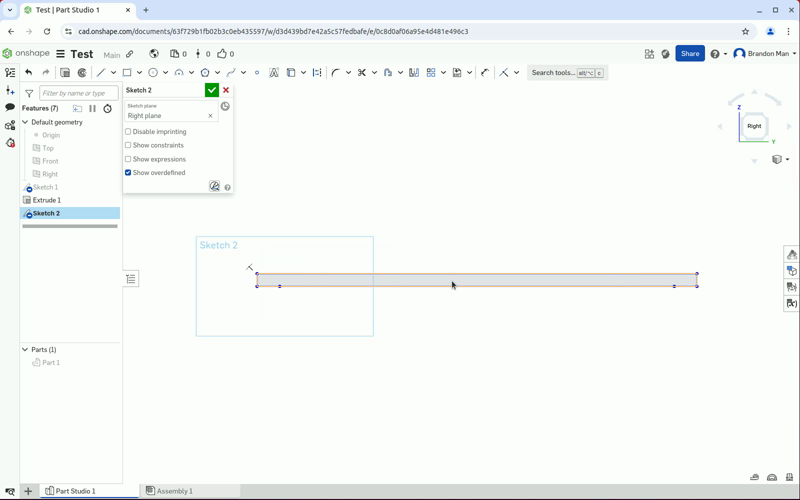
scroll(6)
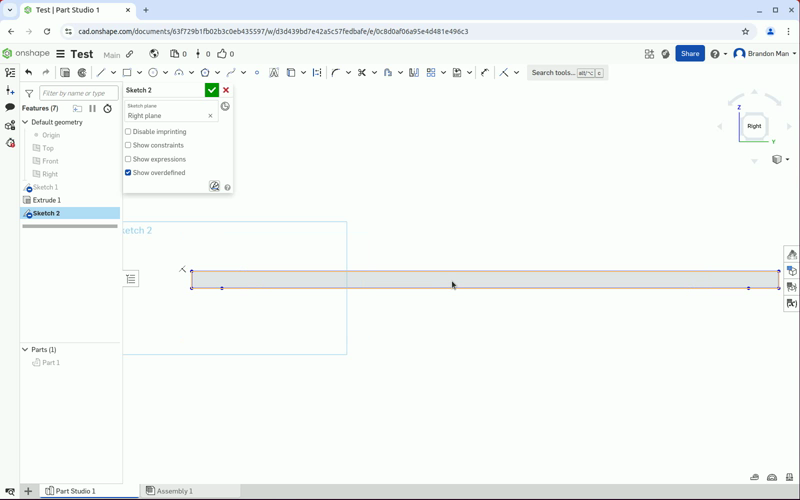
scroll(6)
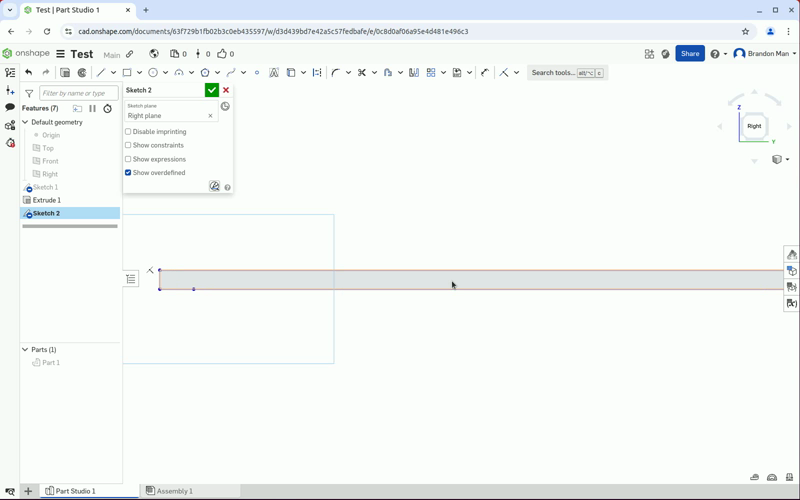
scroll(6)
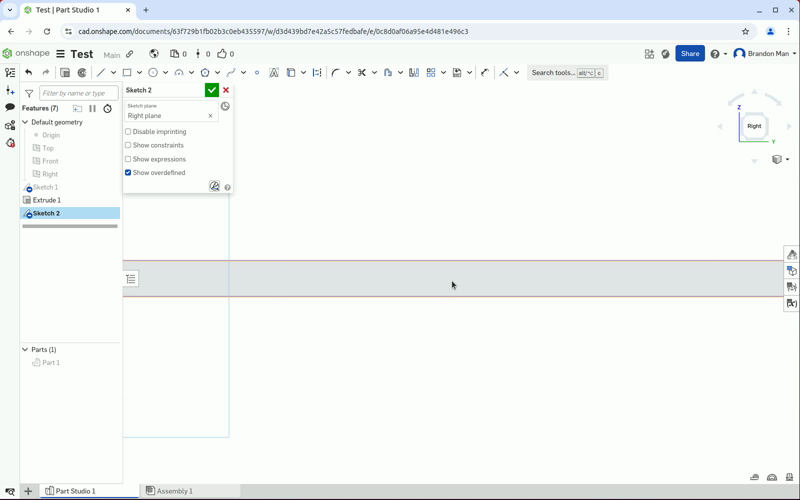
scroll(6)
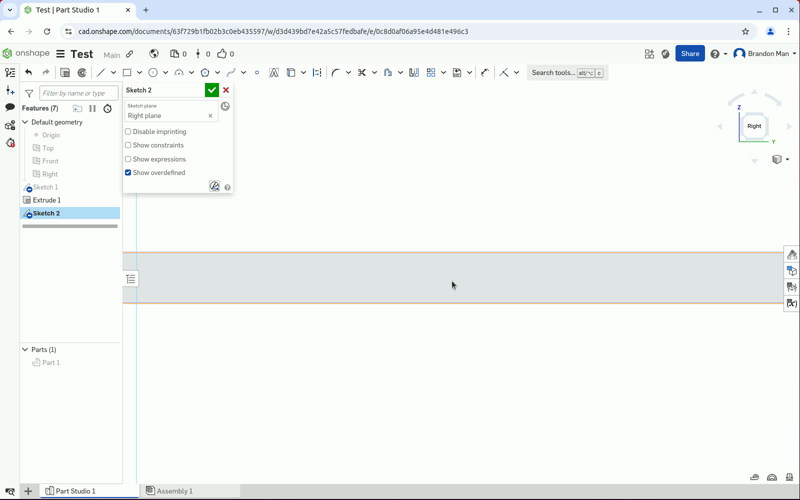
click(452, 280)
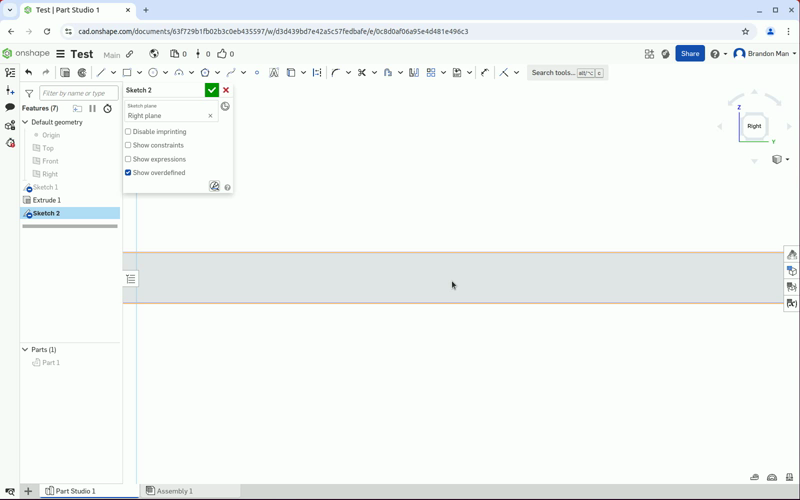
scroll(-6)
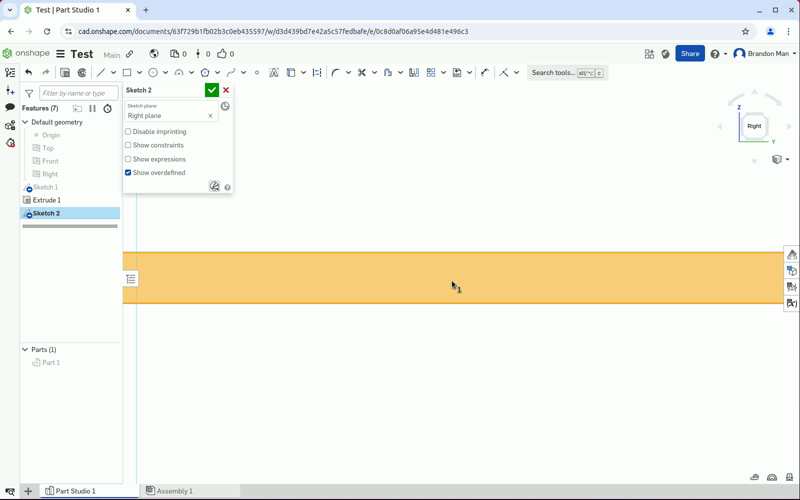
scroll(-6)
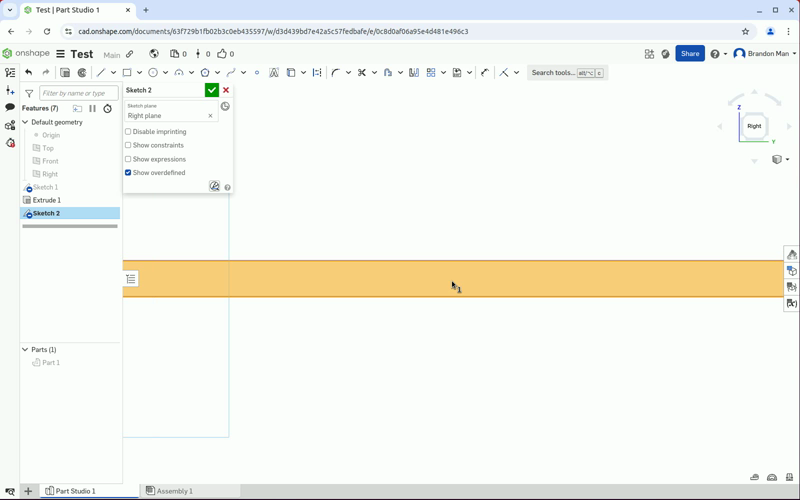
scroll(-6)
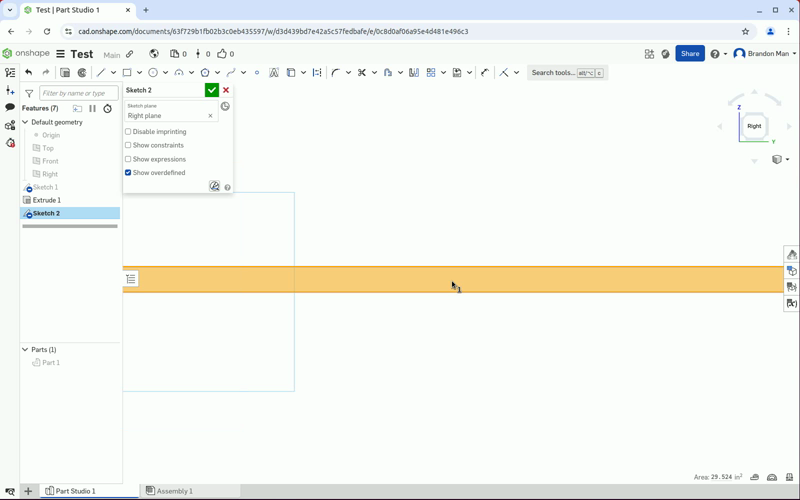
scroll(-6)
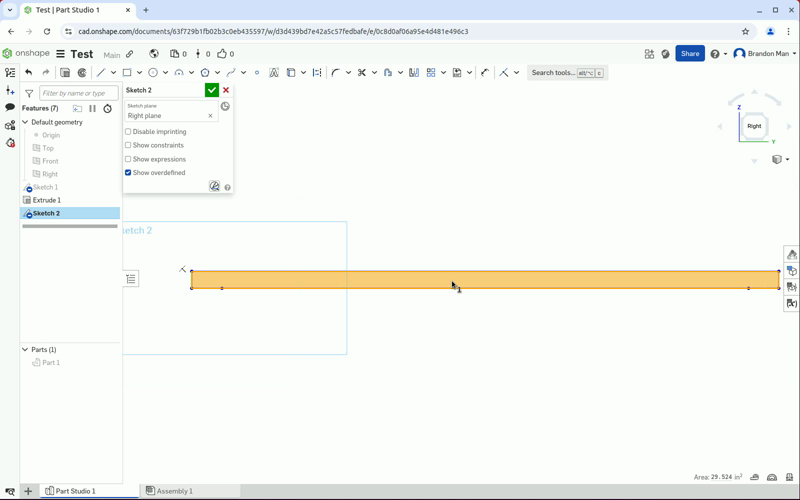
scroll(-6)
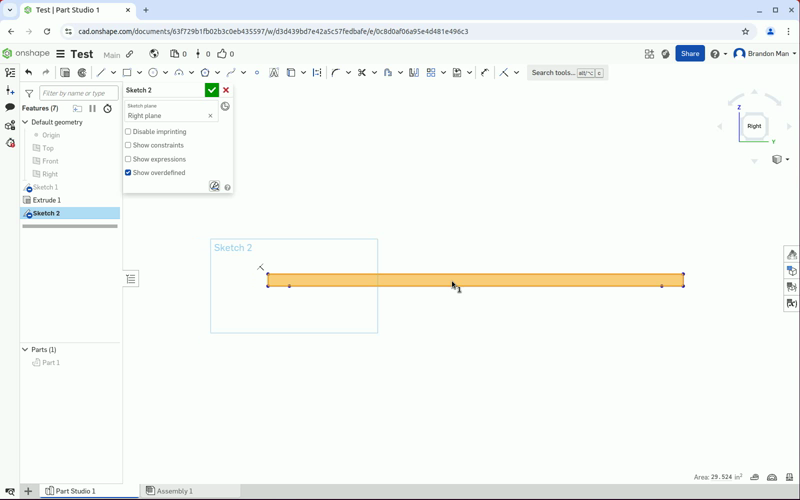
scroll(-6)
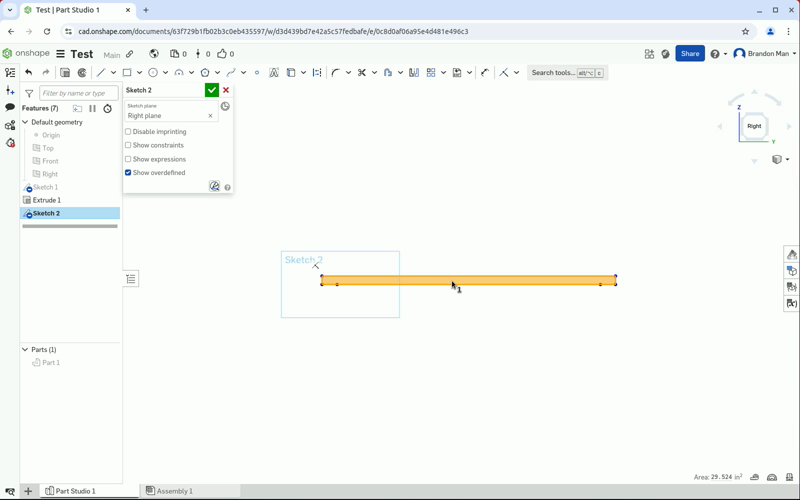
scroll(-6)
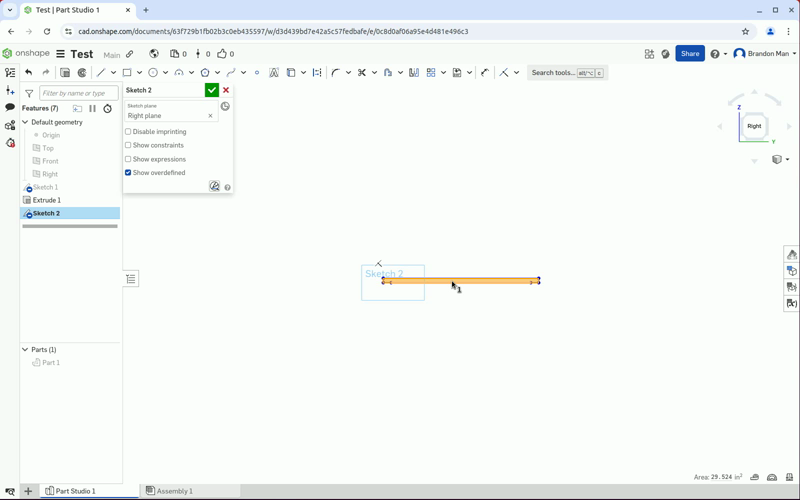
mouse_move(73, 352)
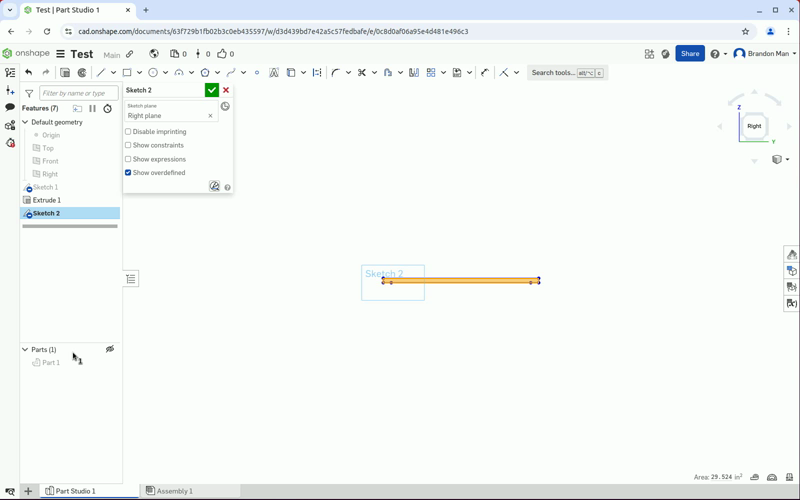
key(shift+y)
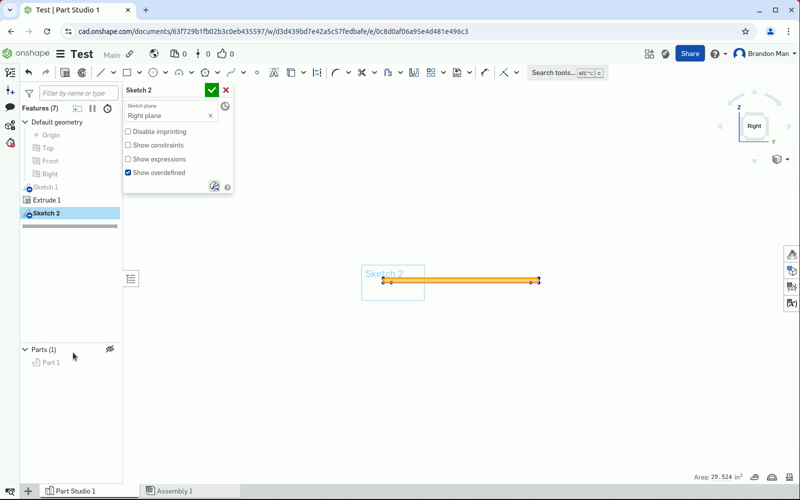
key(shift+e)
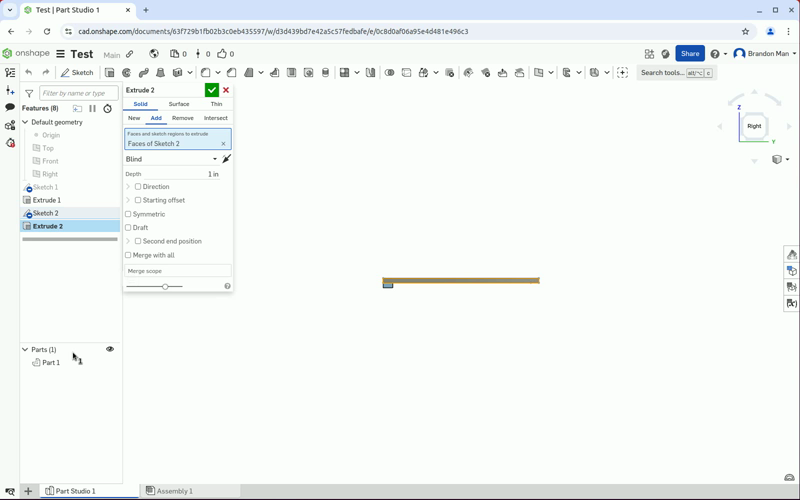
mouse_move(143, 106)
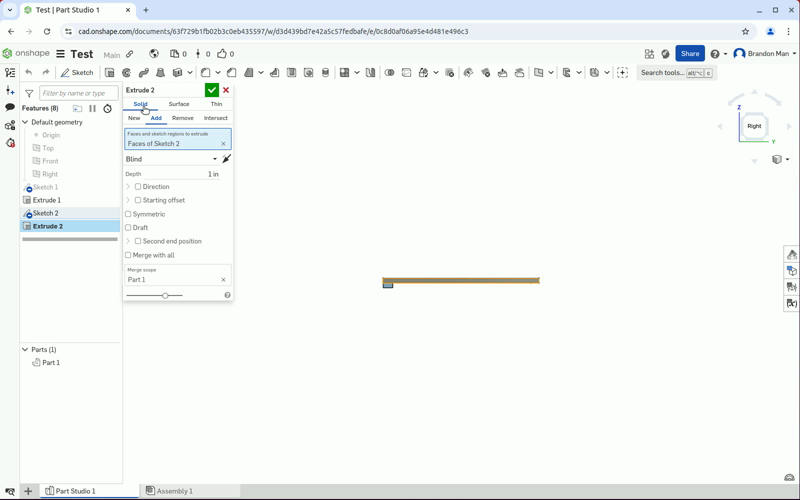
click(143, 106)
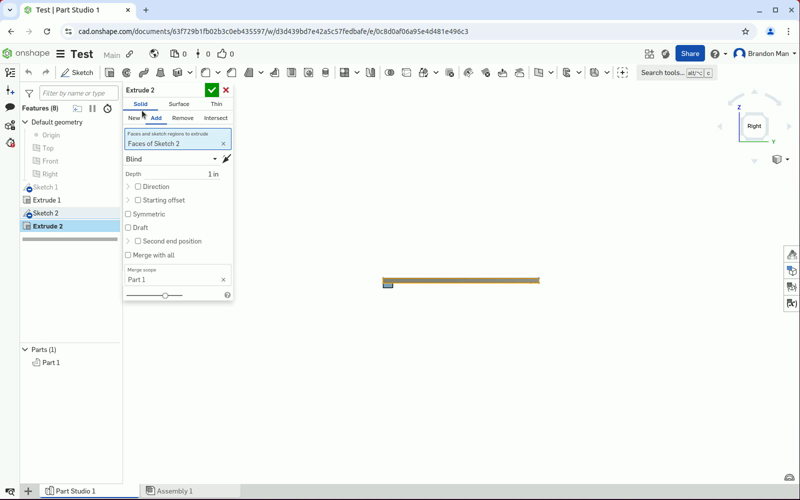
mouse_move(137, 120)
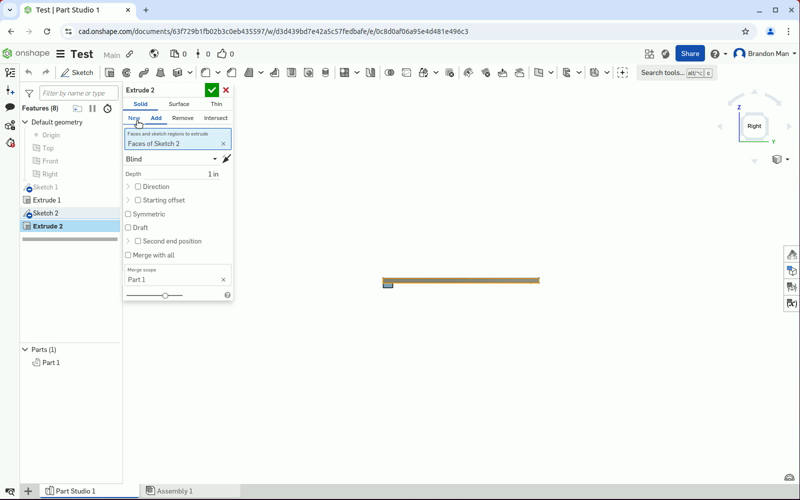
click(137, 120)
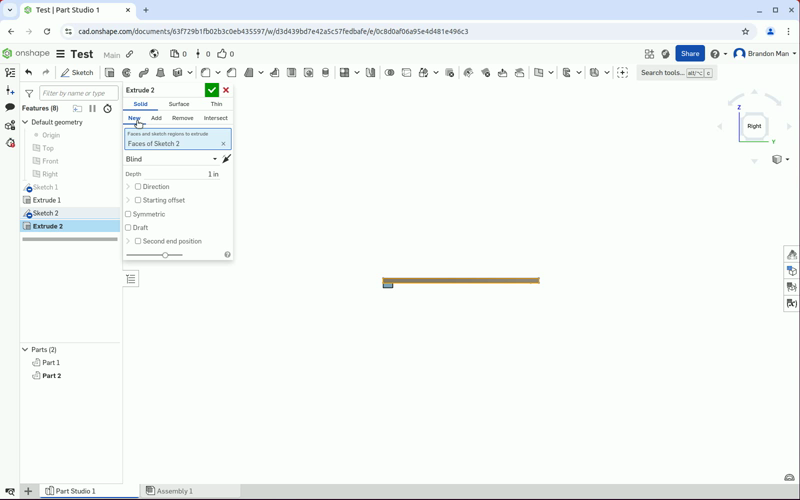
key(tab, 4)
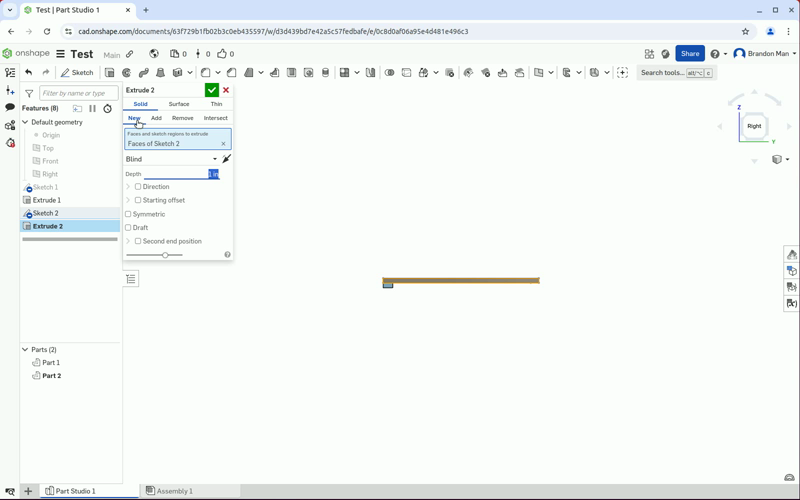
text(46.216)
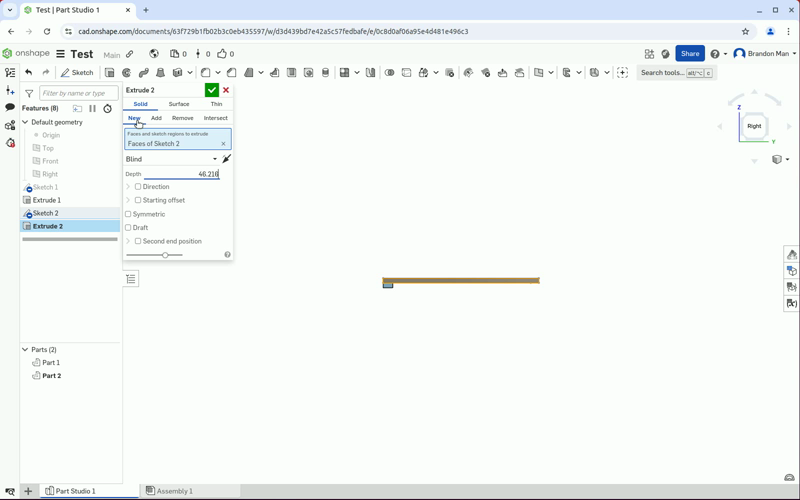
key(tab, 3)
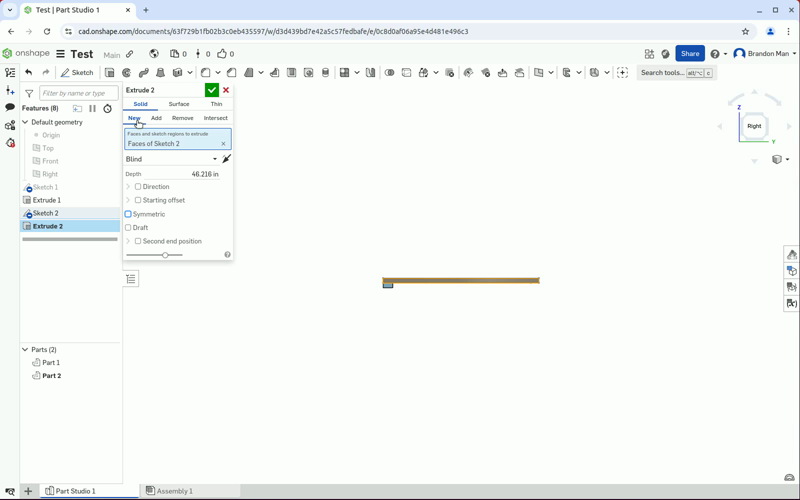
key(space)
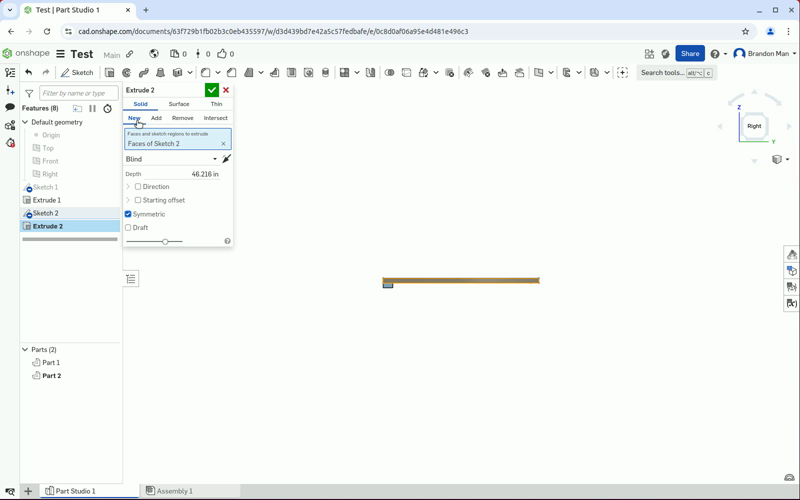
key(enter)
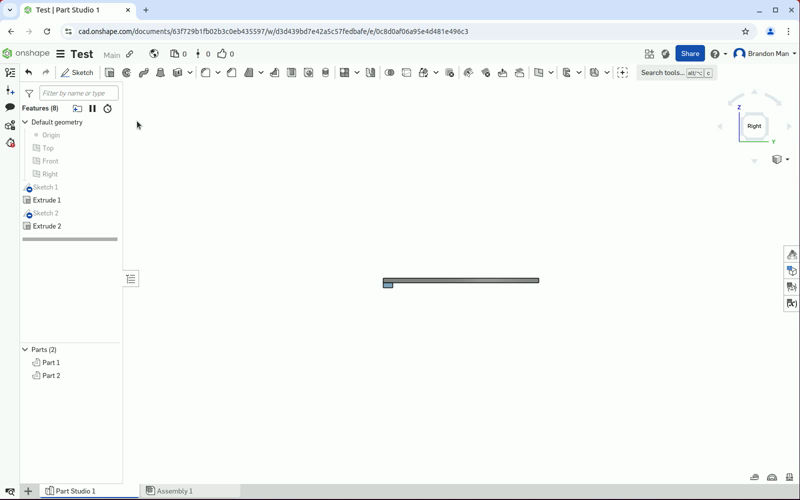
key(shift+h)
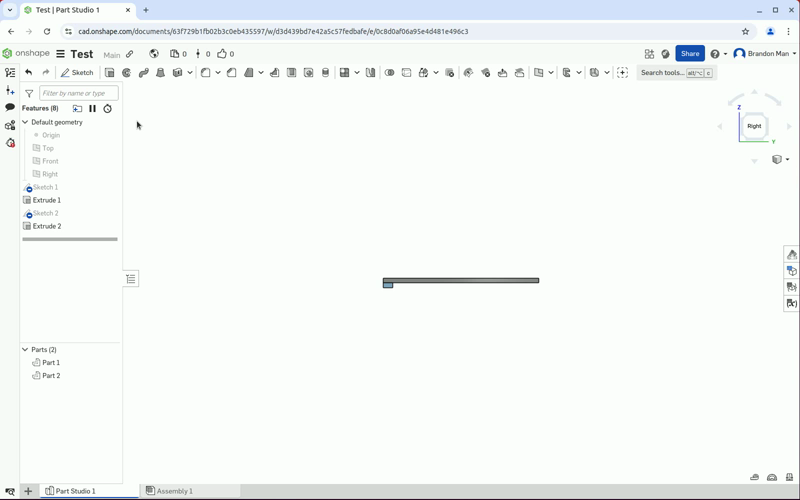
key(shift+h)
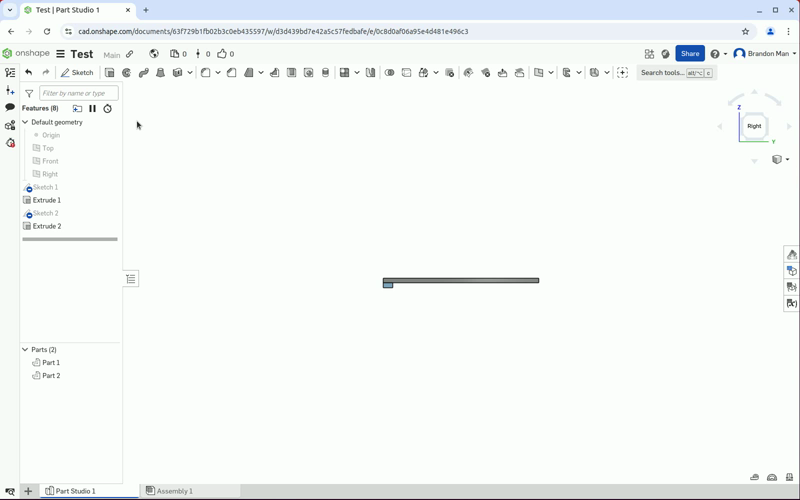
mouse_move(73, 189)
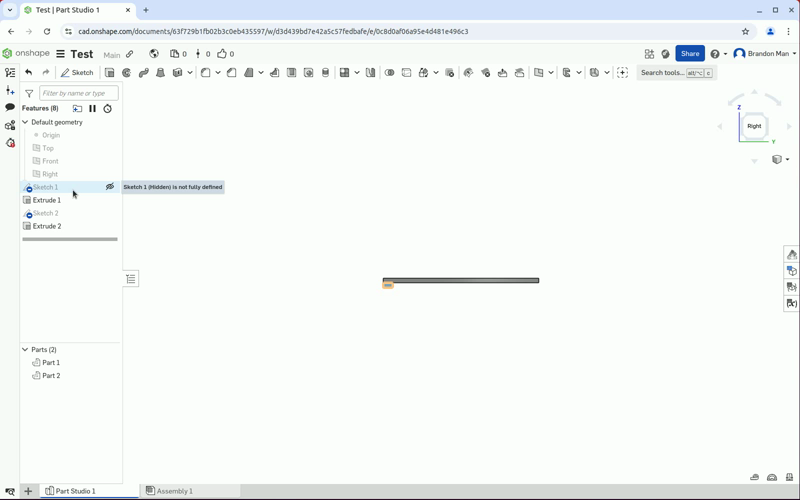
click(73, 189)
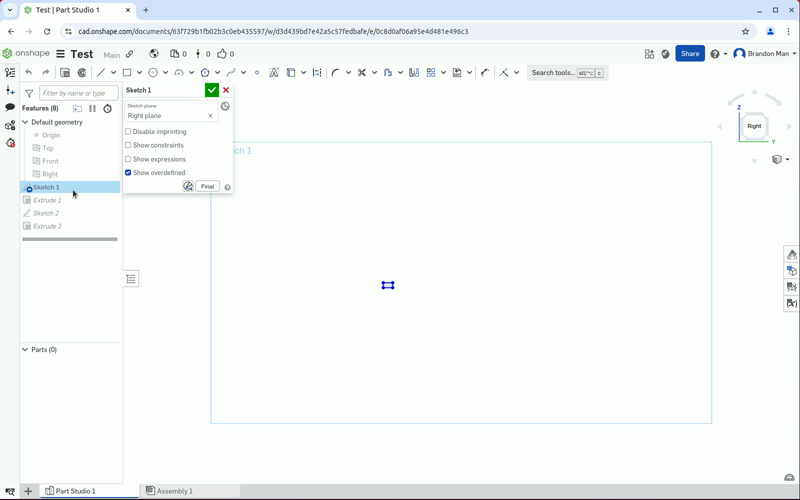
mouse_move(229, 92)
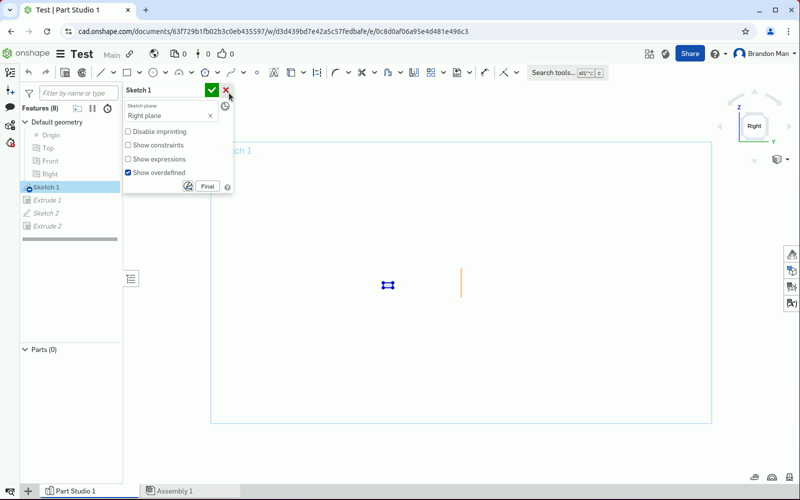
click(229, 92)
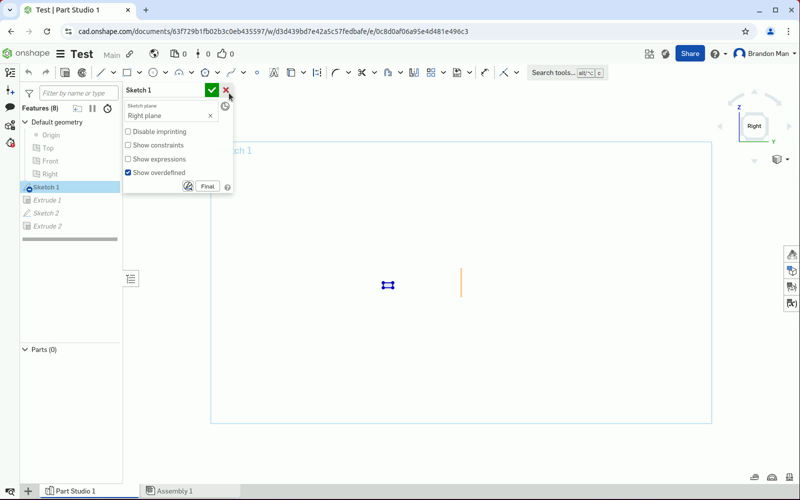
key(shift+s)
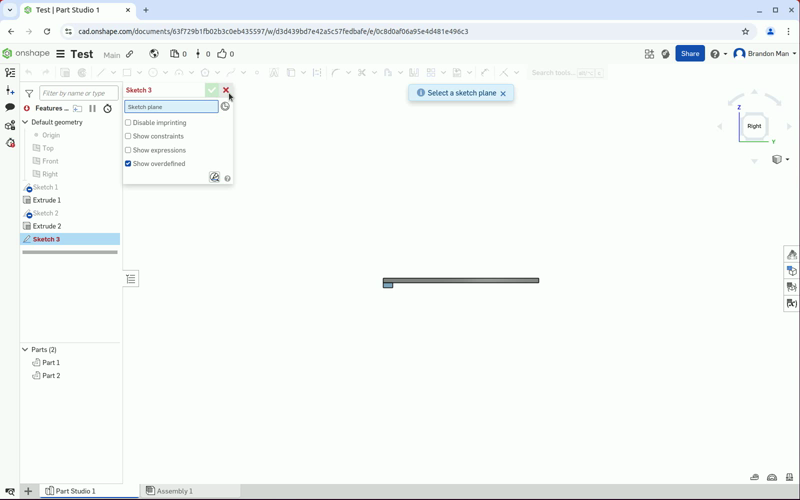
mouse_move(73, 176)
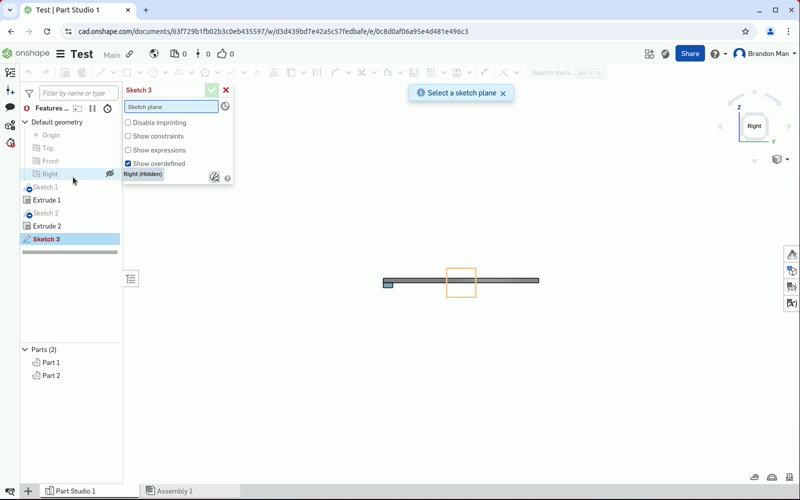
click(73, 176)
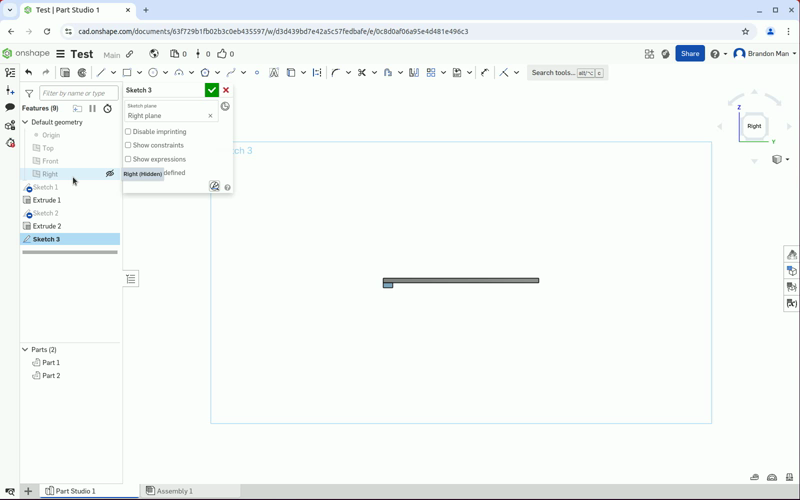
mouse_move(73, 352)
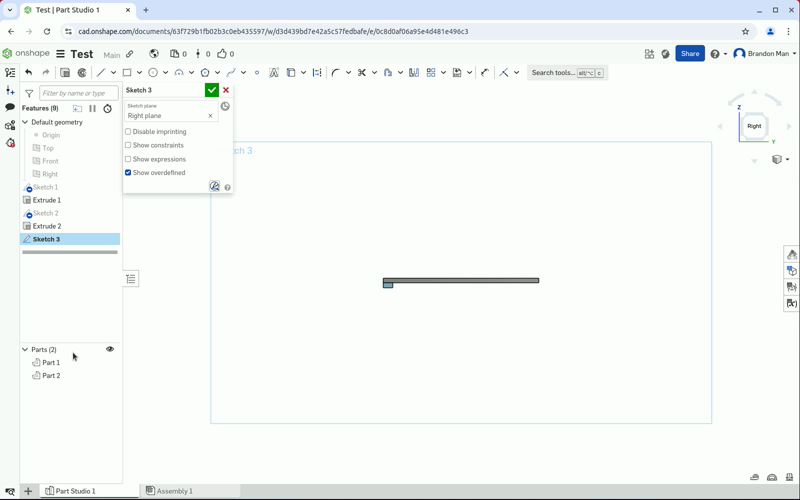
key(y)
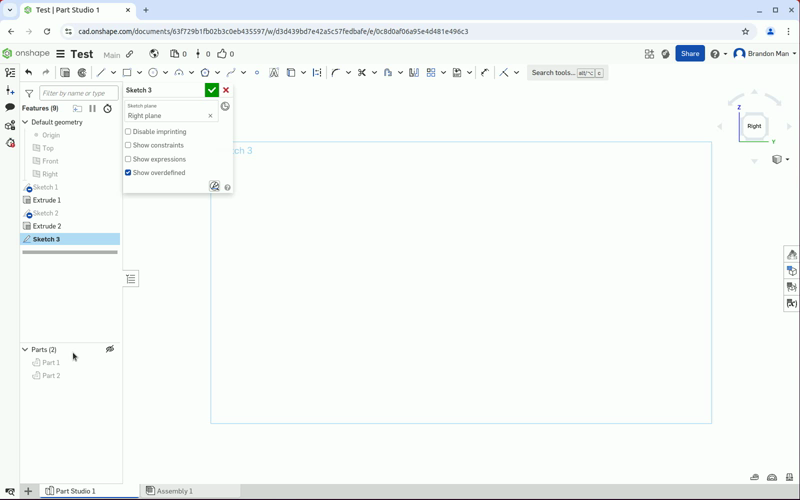
key(l)
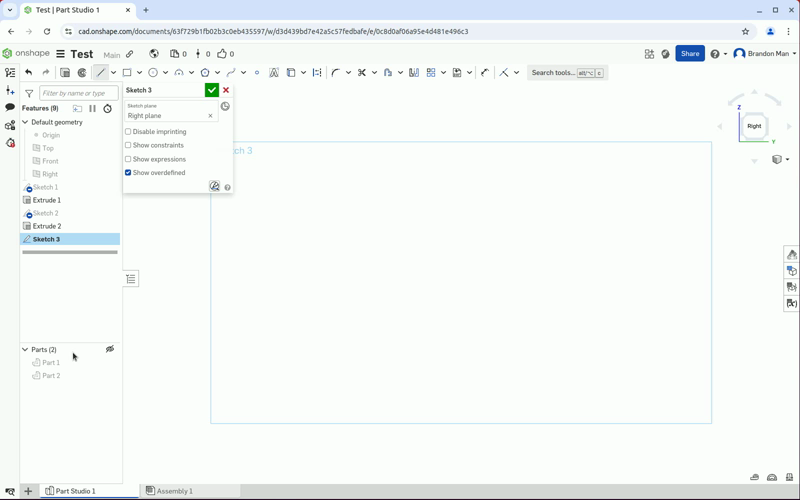
key_down(shift)
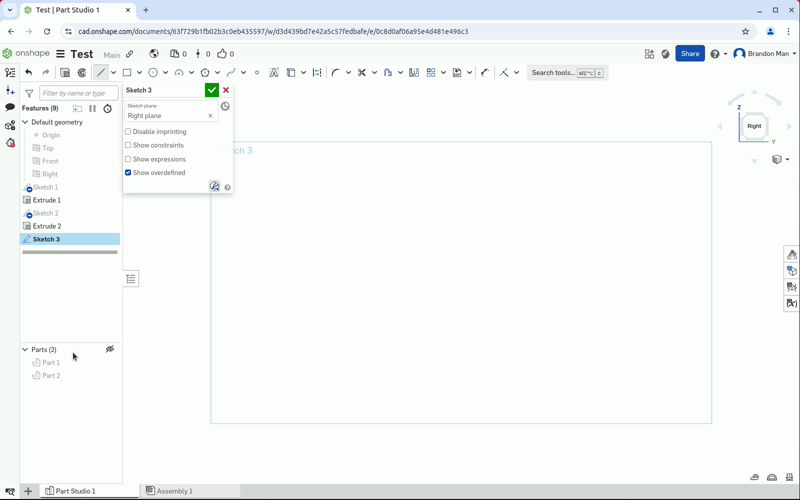
mouse_move(529, 287)
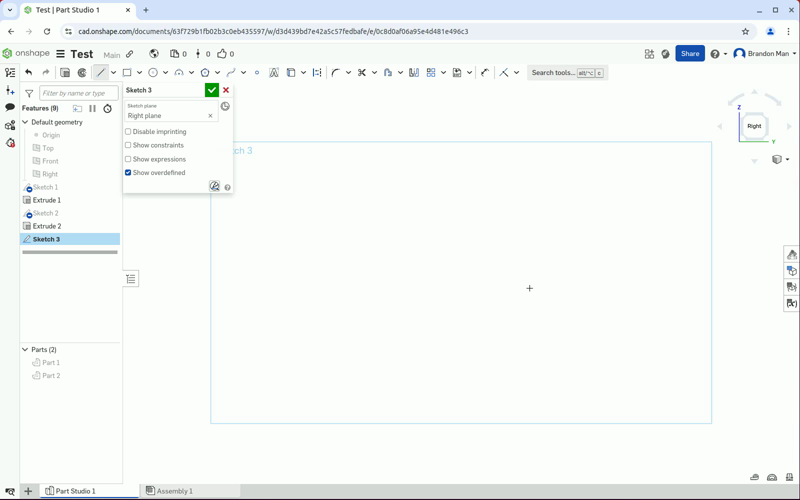
click(529, 287)
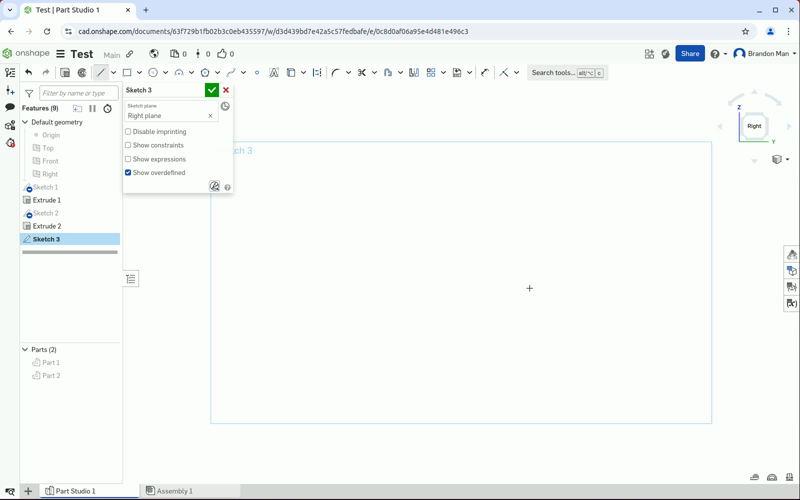
key_up(shift)
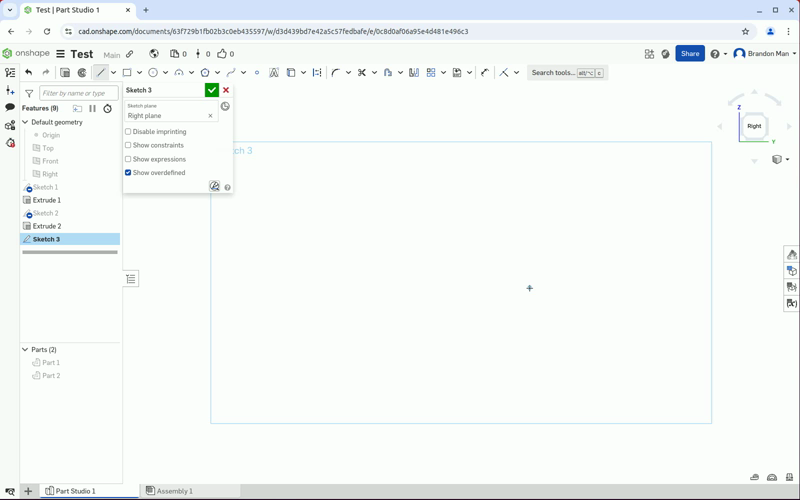
key_down(shift)
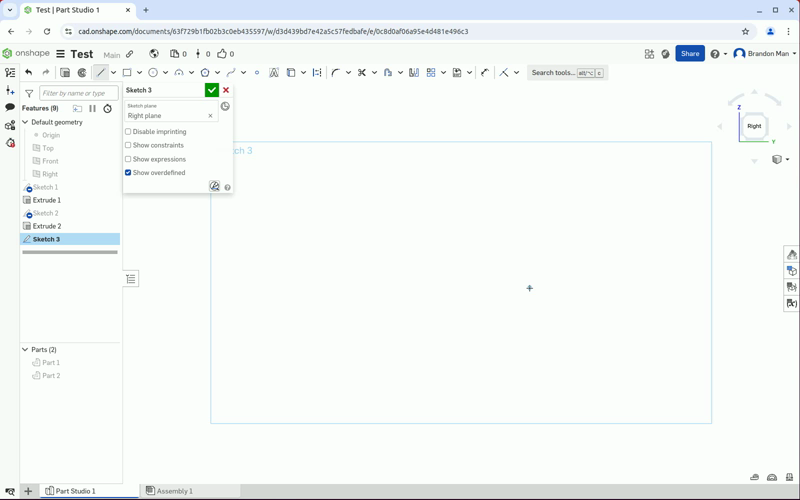
mouse_move(559, 287)
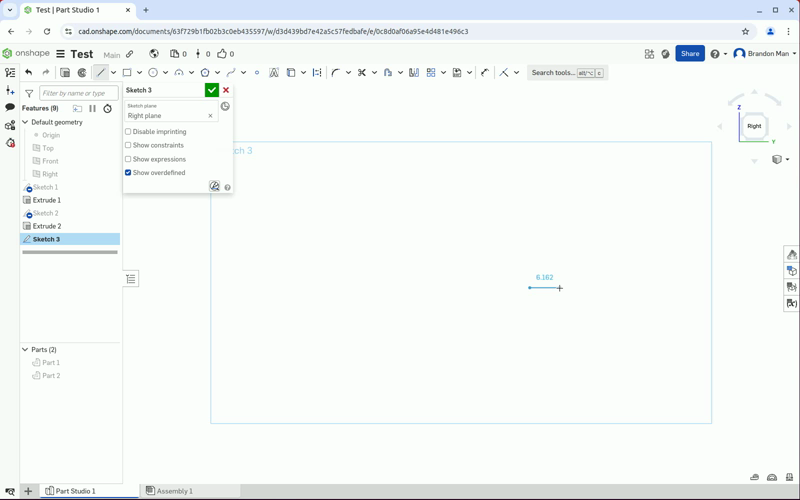
mouse_move(539, 287)
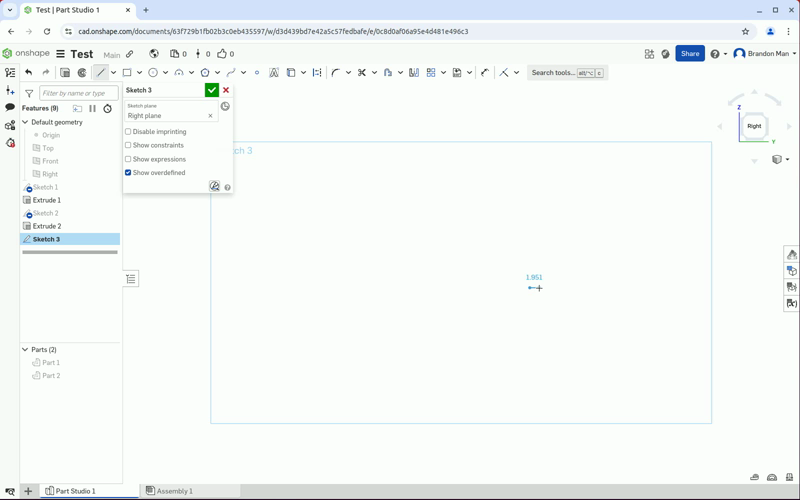
click(539, 287)
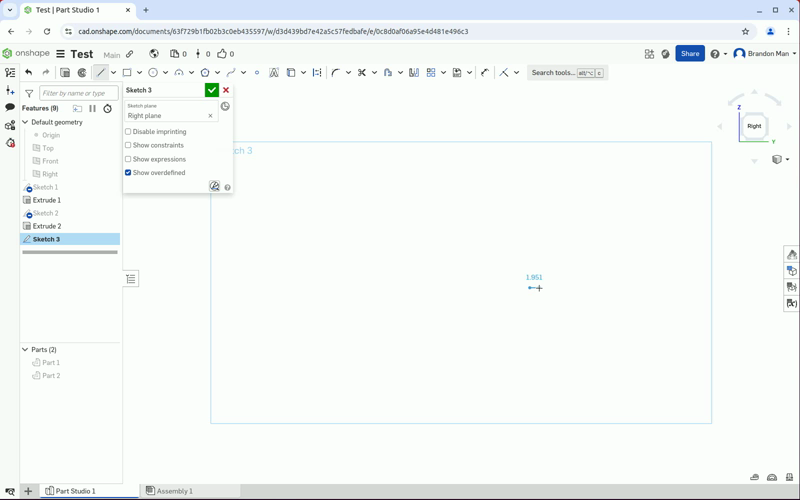
key_up(shift)
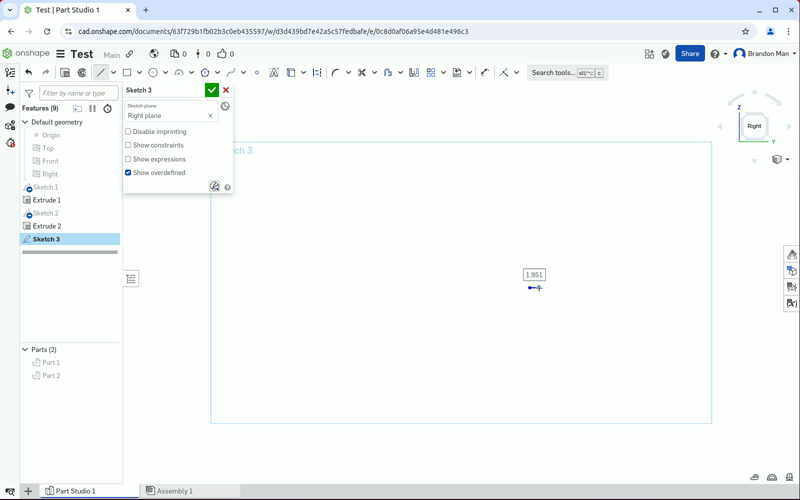
key_down(shift)
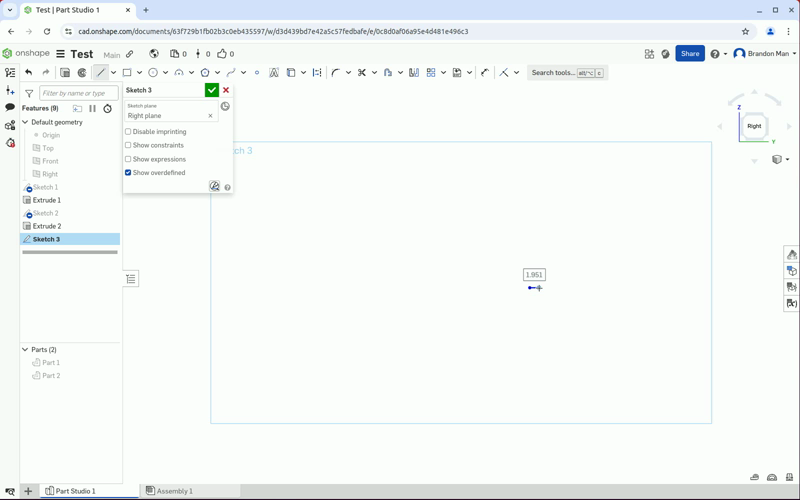
mouse_move(569, 287)
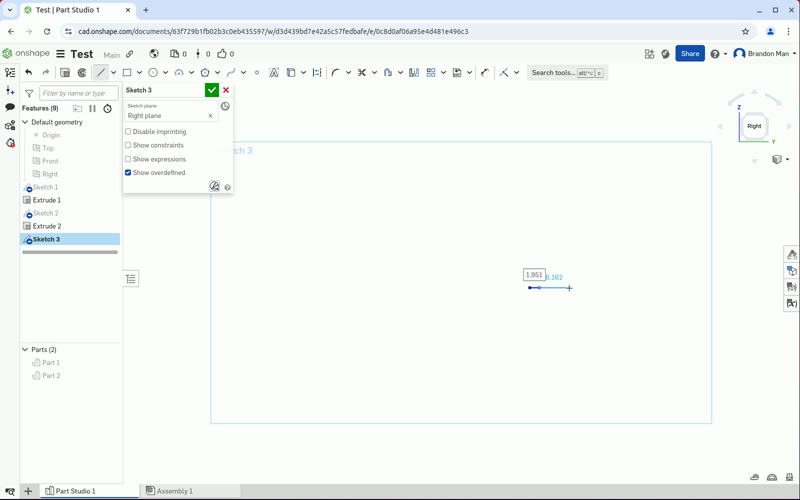
mouse_move(539, 282)
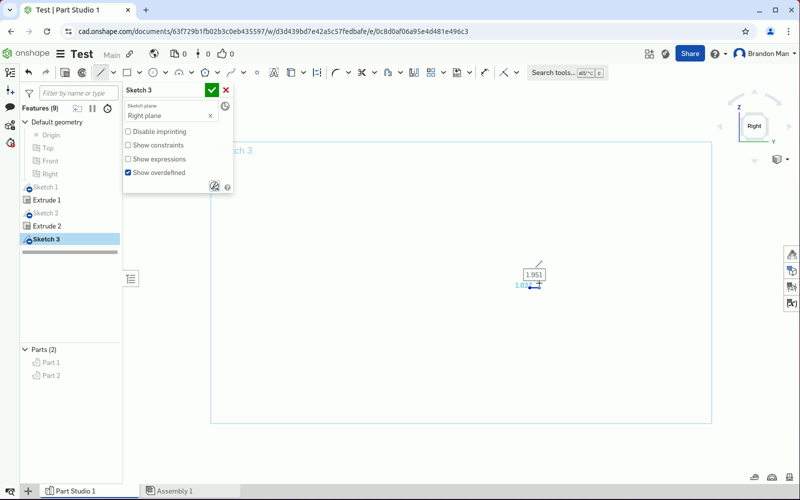
scroll(6)
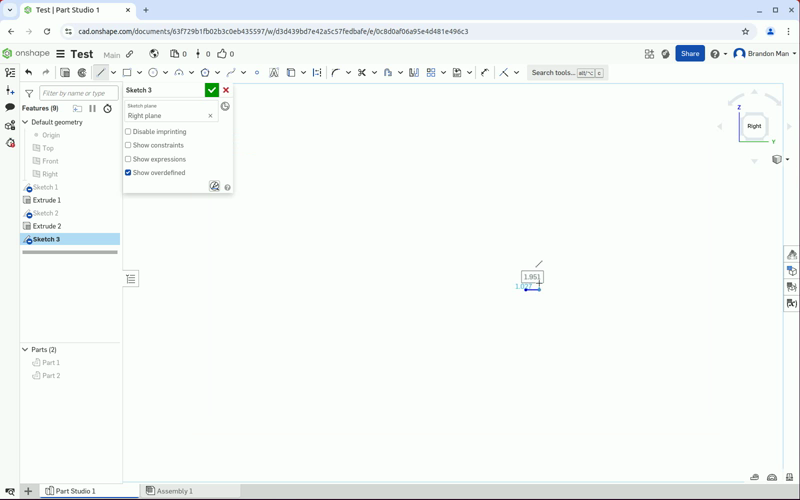
scroll(6)
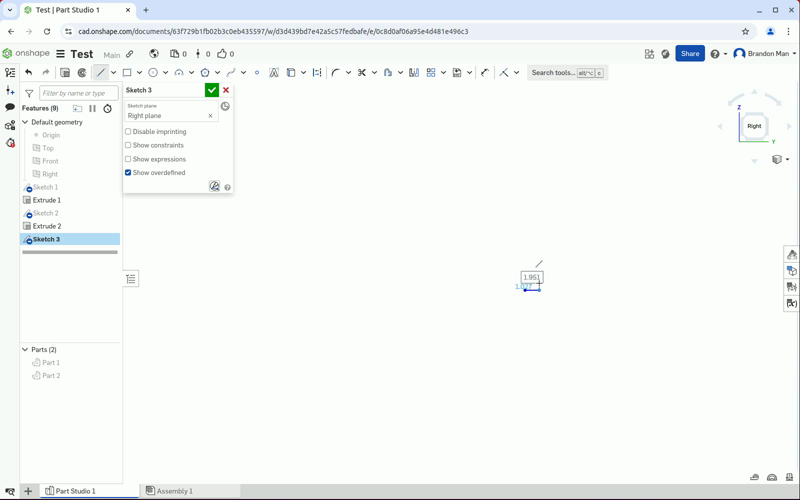
scroll(6)
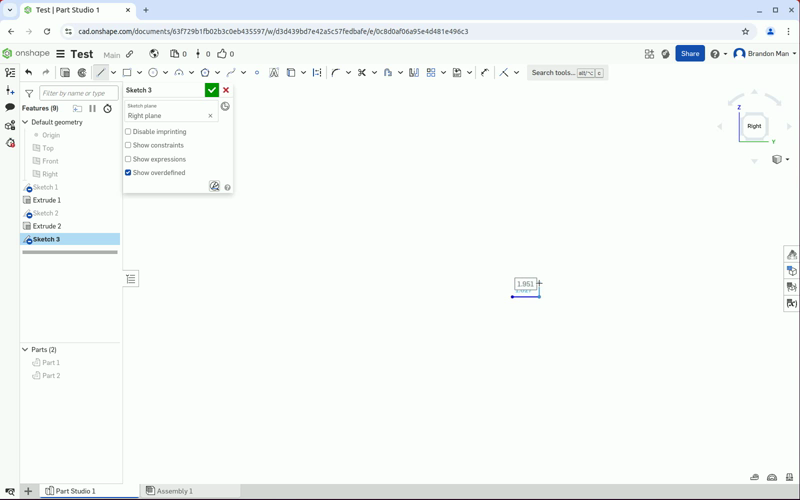
scroll(6)
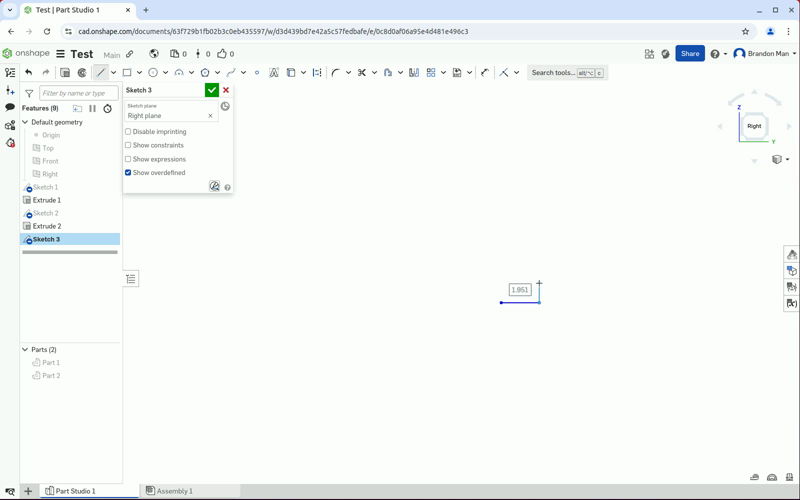
scroll(6)
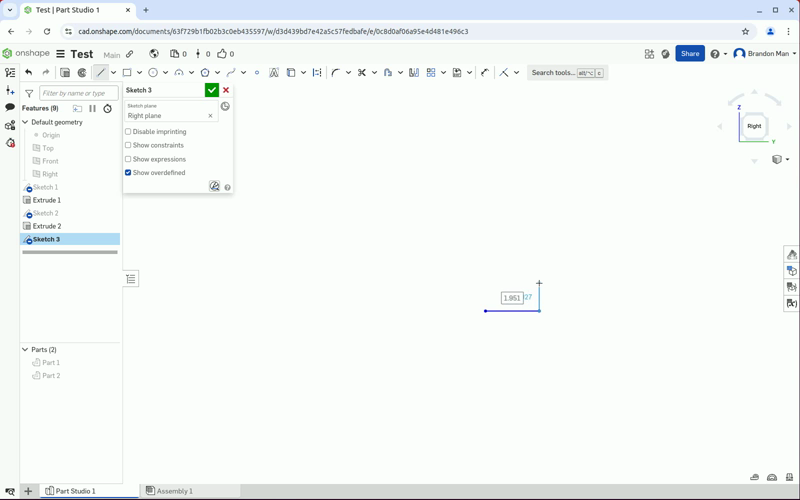
scroll(6)
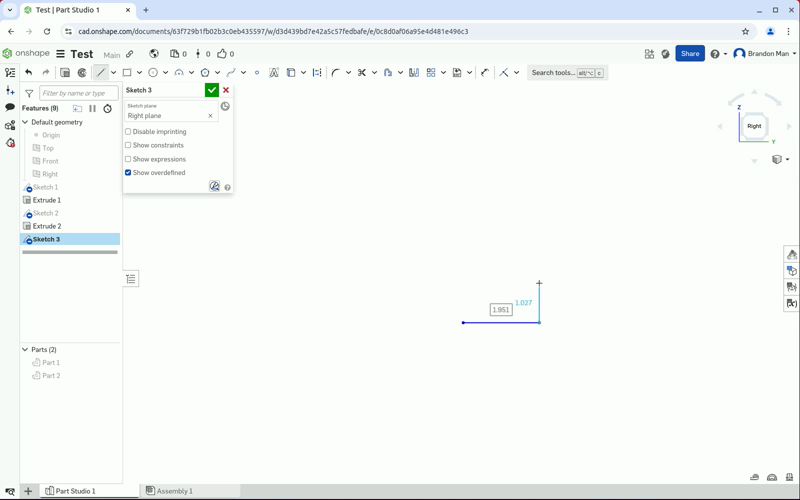
scroll(6)
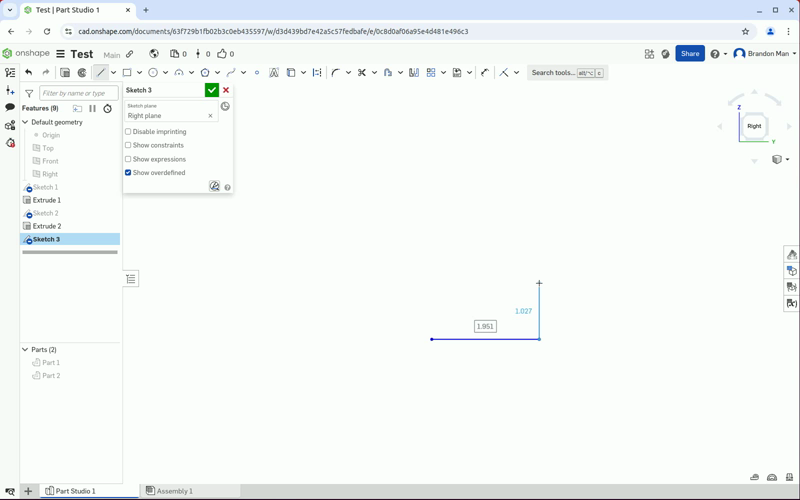
click(539, 282)
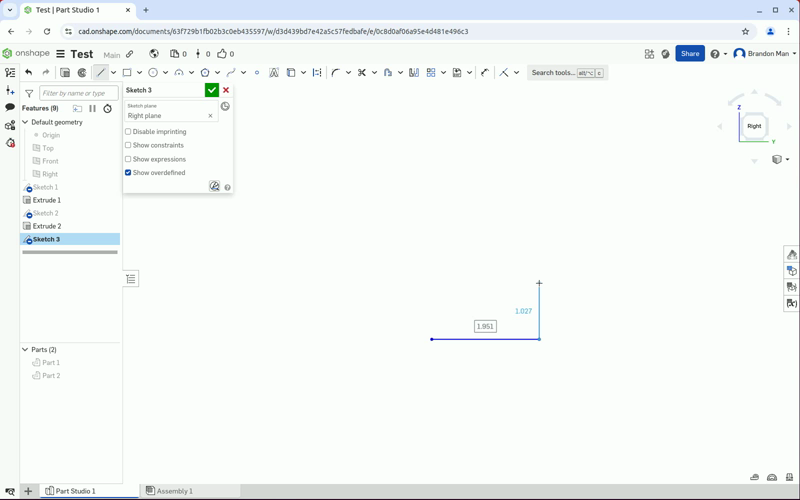
scroll(-6)
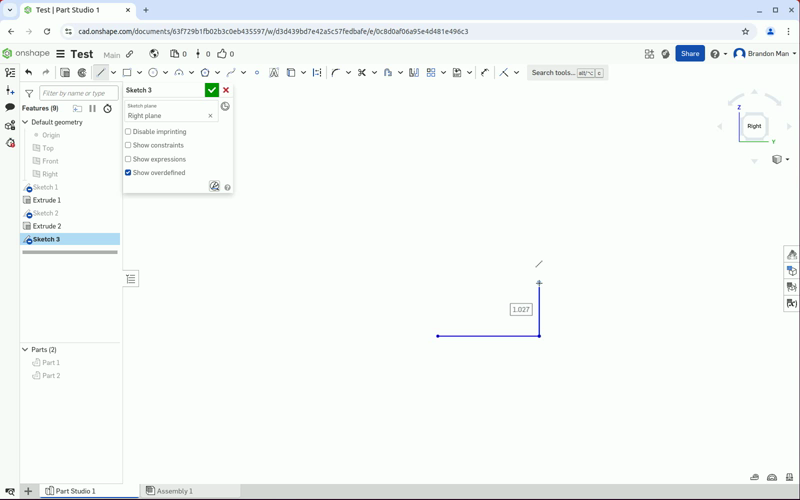
scroll(-6)
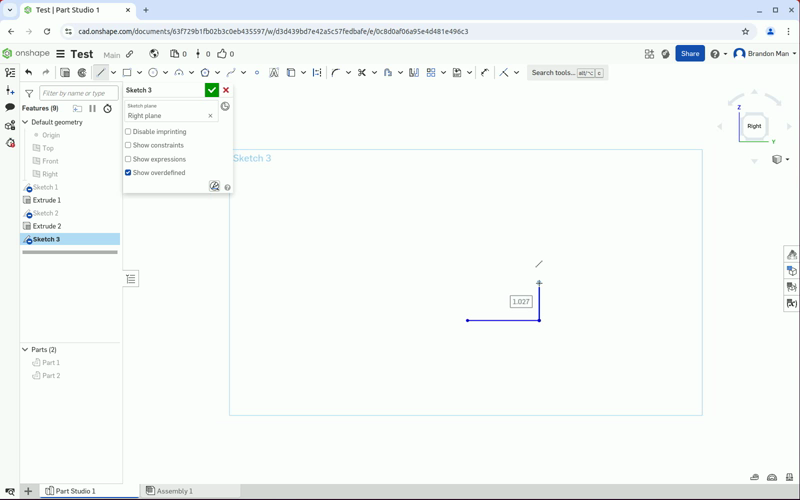
scroll(-6)
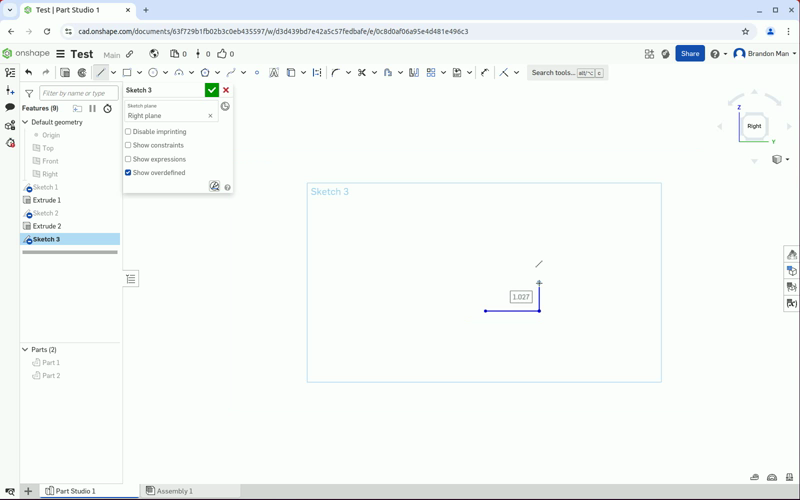
scroll(-6)
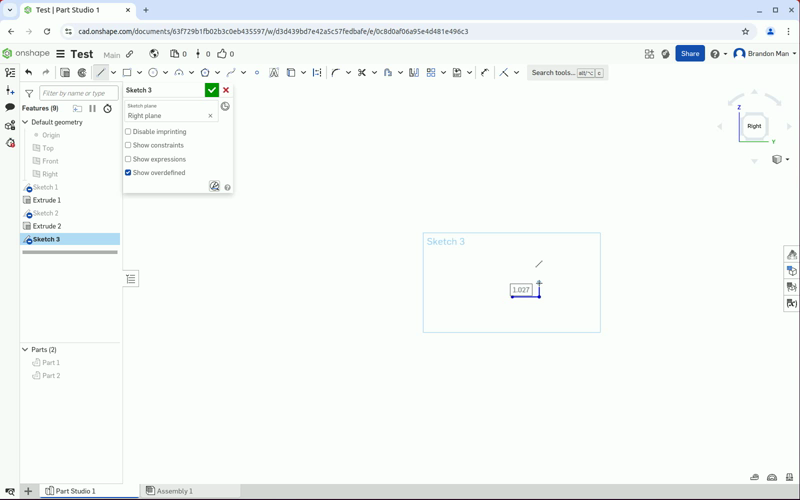
scroll(-6)
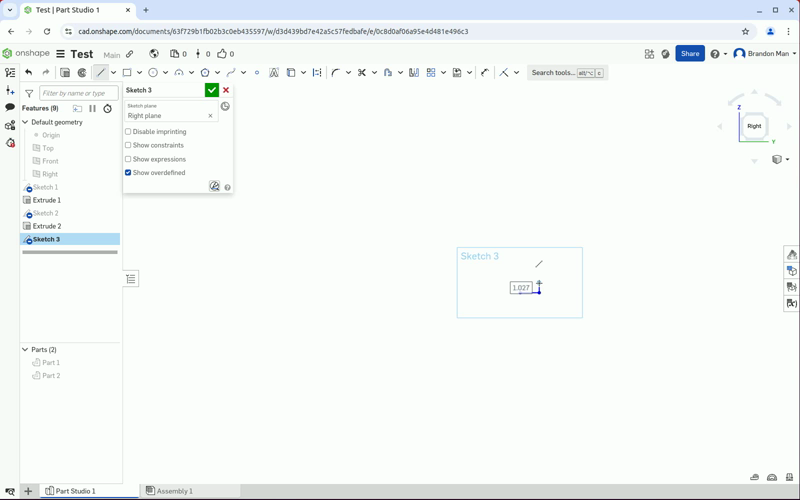
scroll(-6)
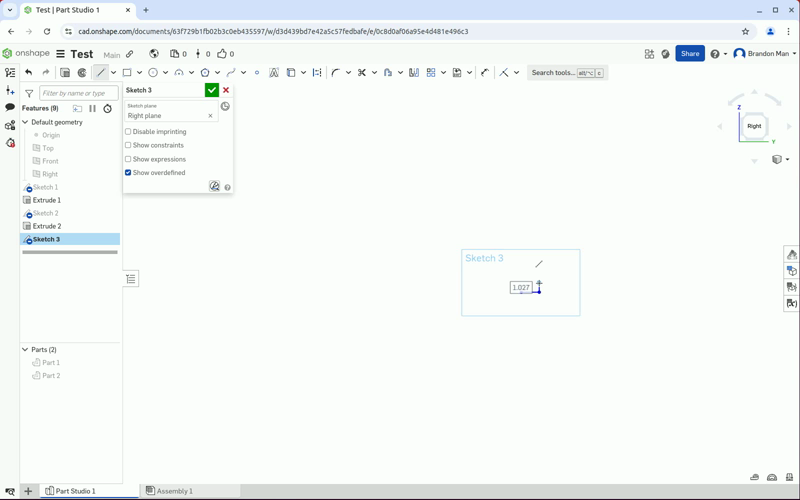
scroll(-6)
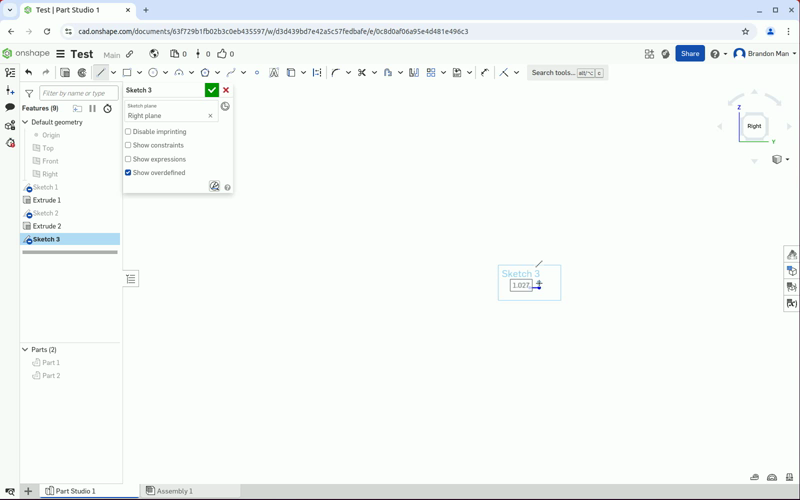
key_up(shift)
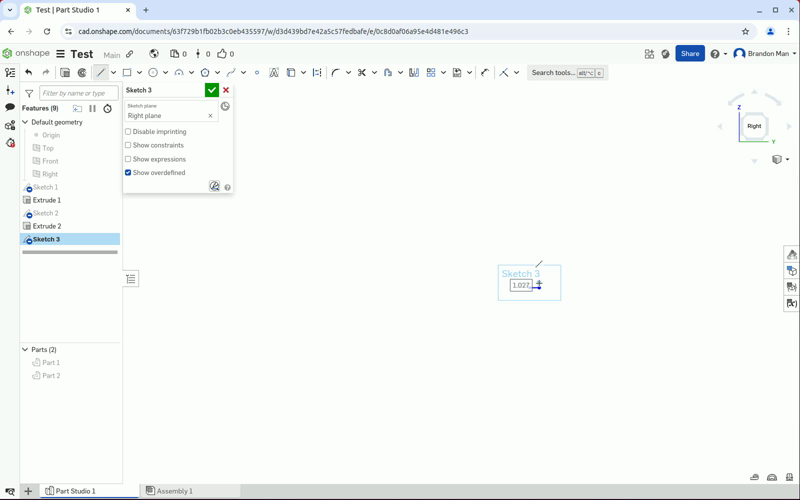
key_down(shift)
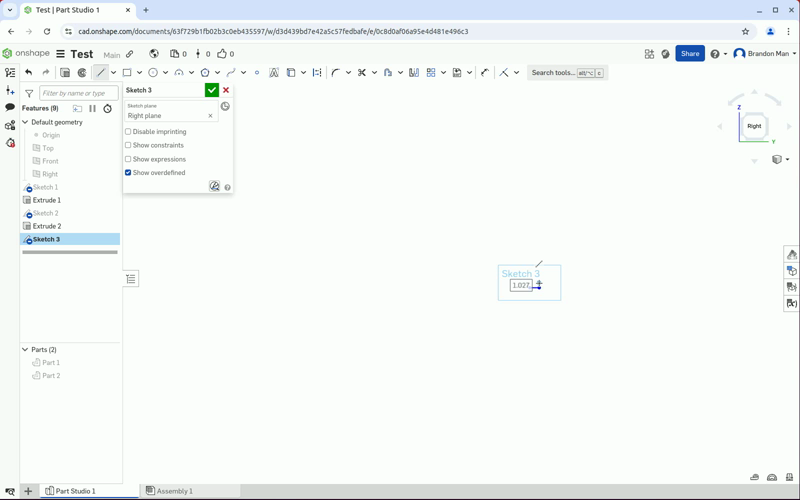
mouse_move(569, 282)
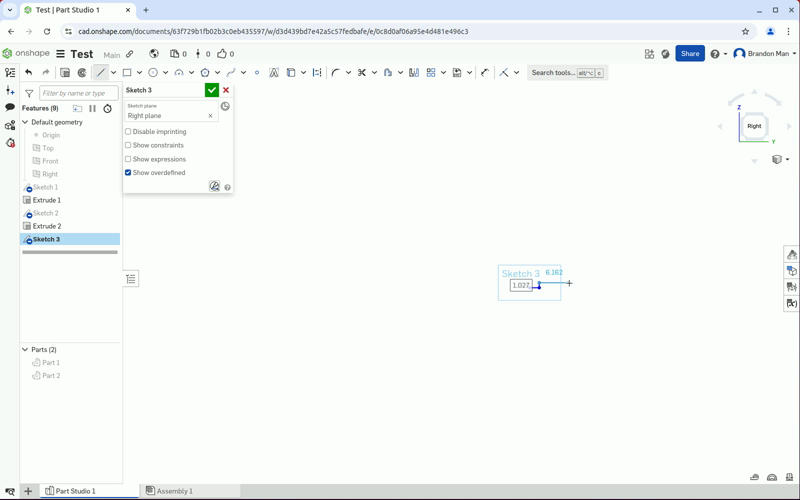
mouse_move(529, 282)
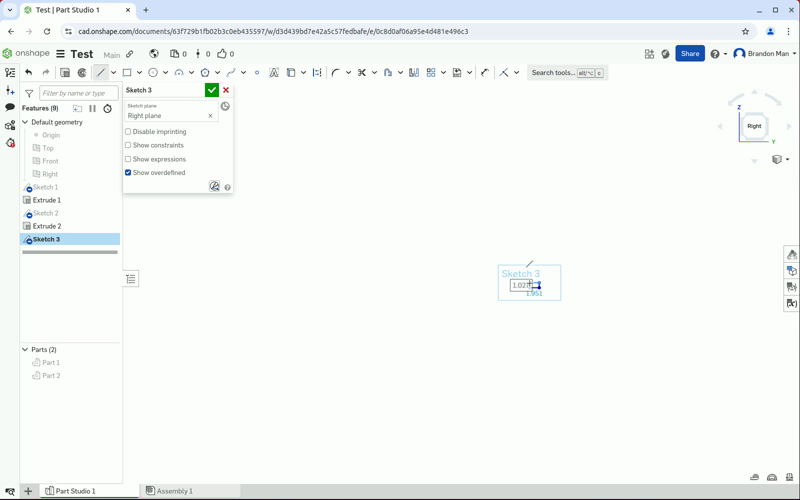
click(529, 282)
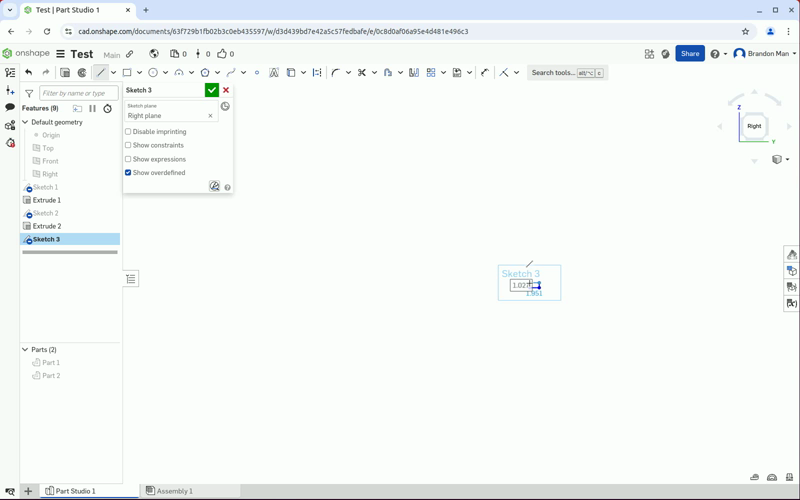
key_up(shift)
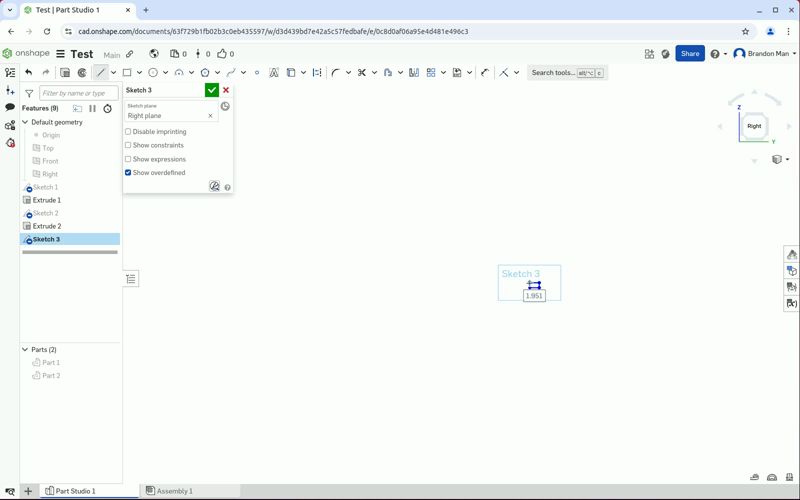
mouse_move(559, 282)
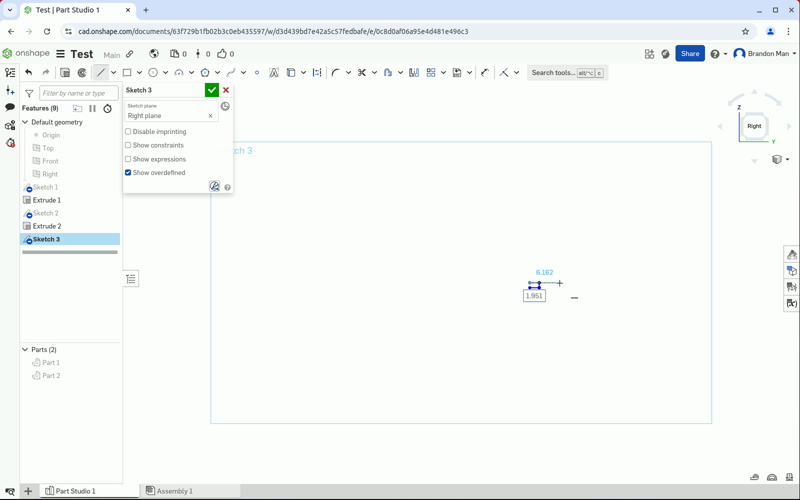
key_down(shift)
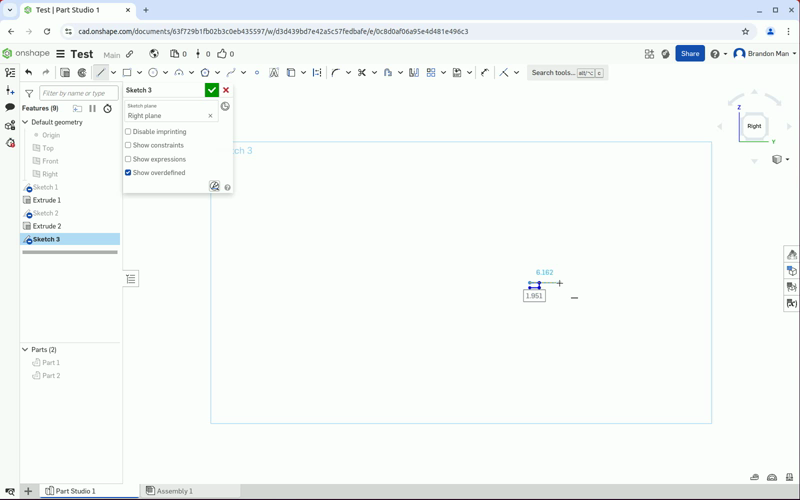
mouse_move(529, 287)
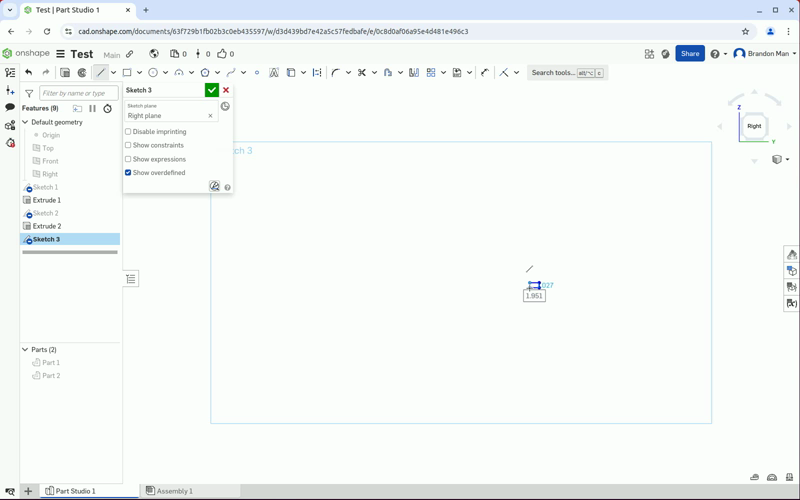
scroll(6)
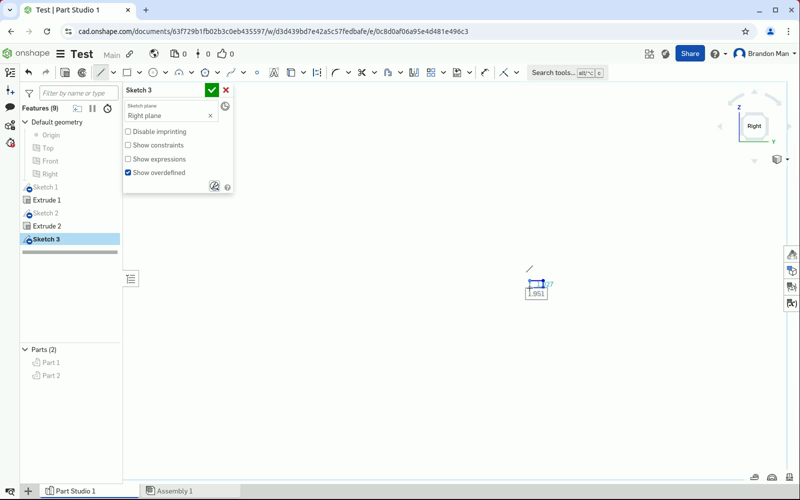
scroll(6)
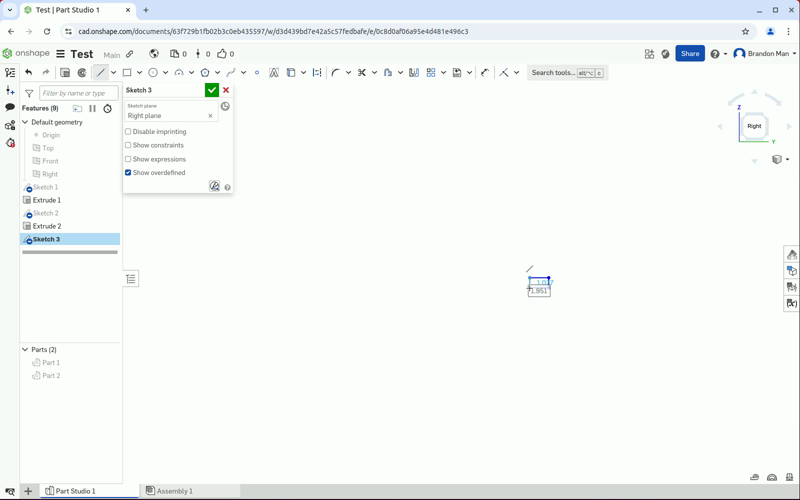
scroll(6)
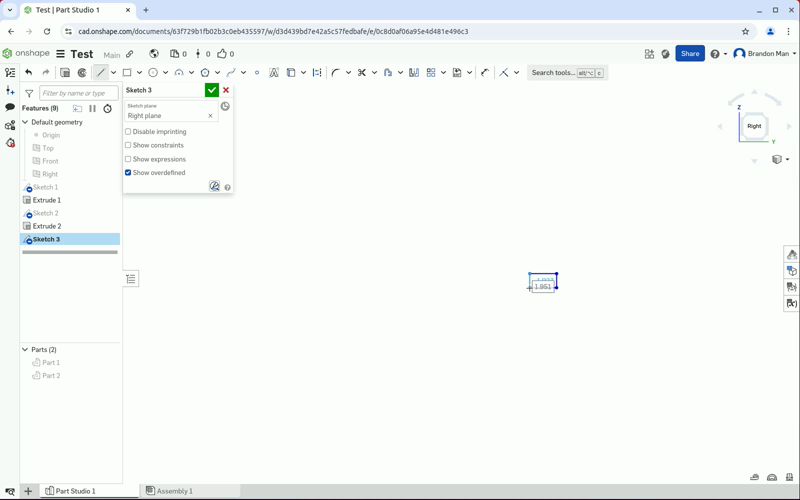
scroll(6)
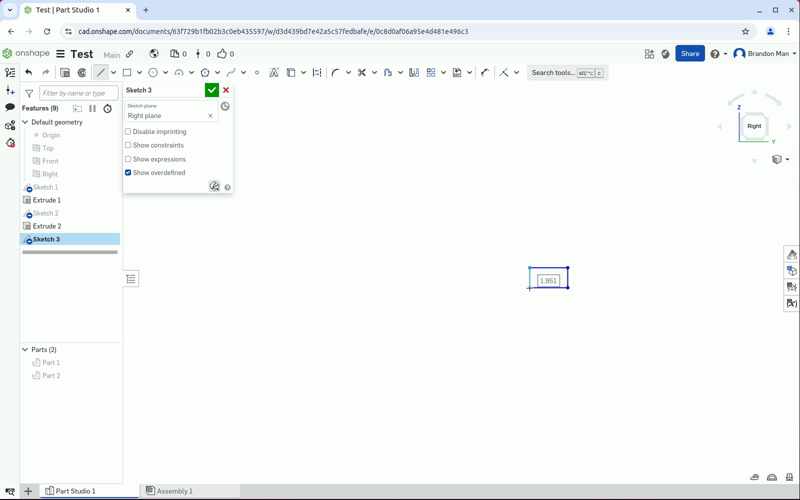
scroll(6)
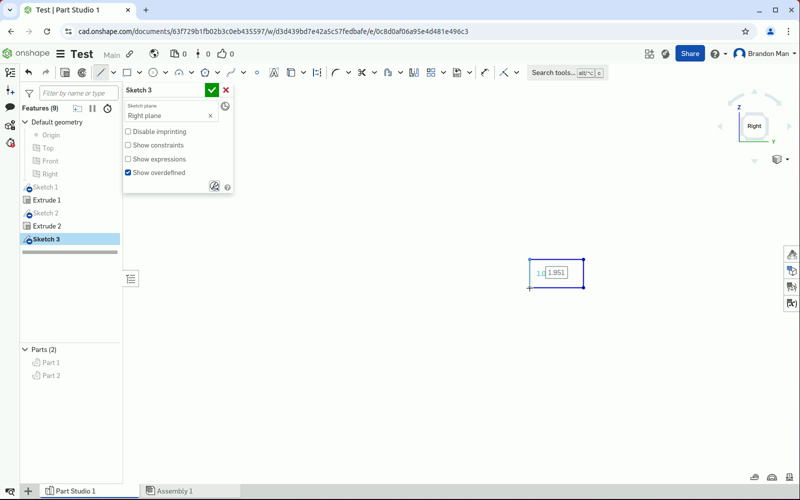
scroll(6)
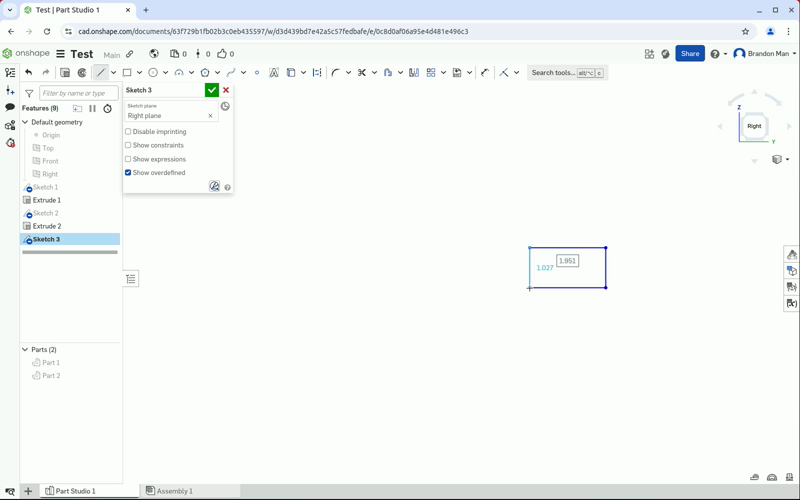
scroll(6)
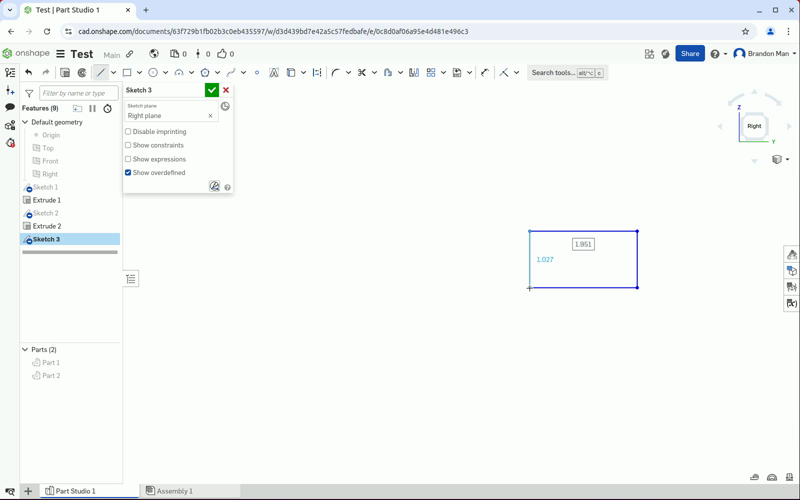
key_up(shift)
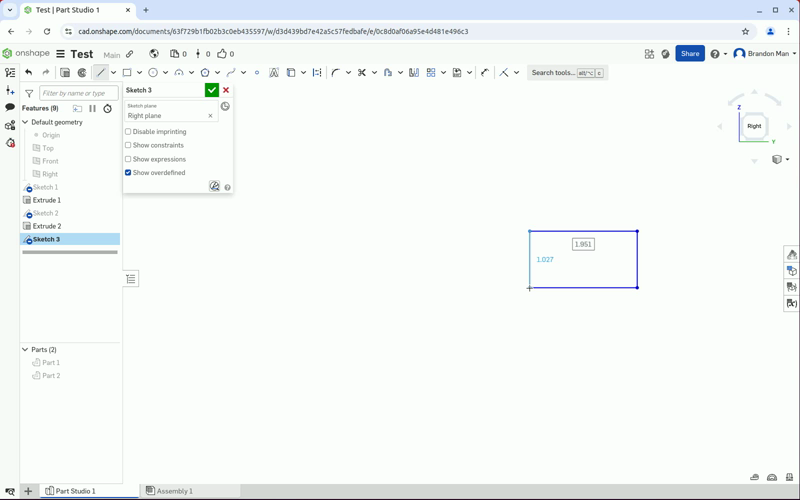
click(529, 287)
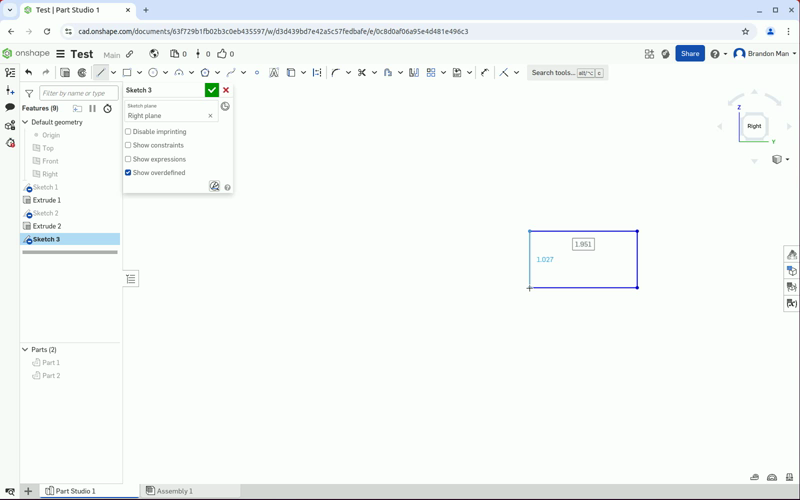
scroll(-6)
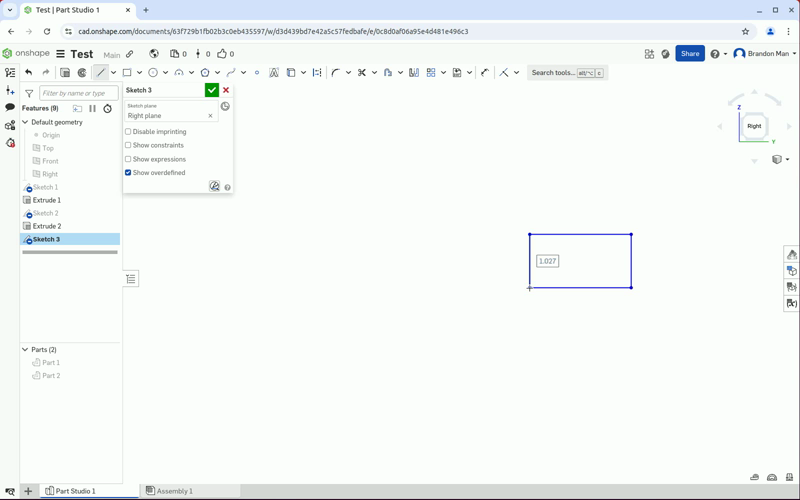
scroll(-6)
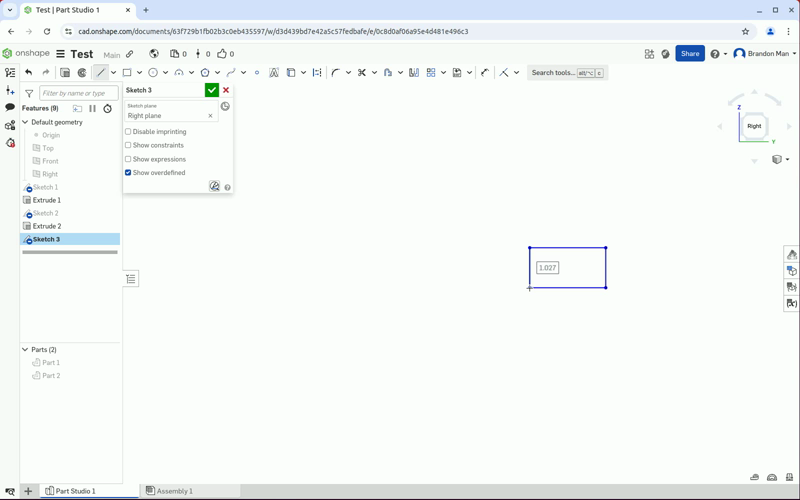
scroll(-6)
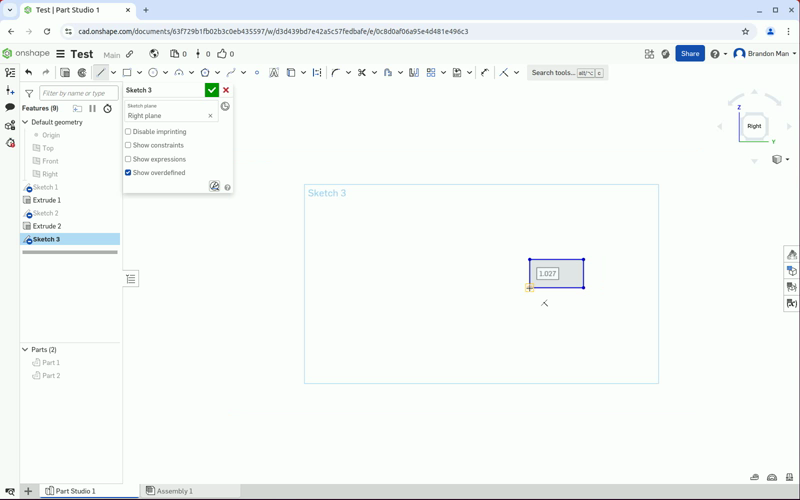
scroll(-6)
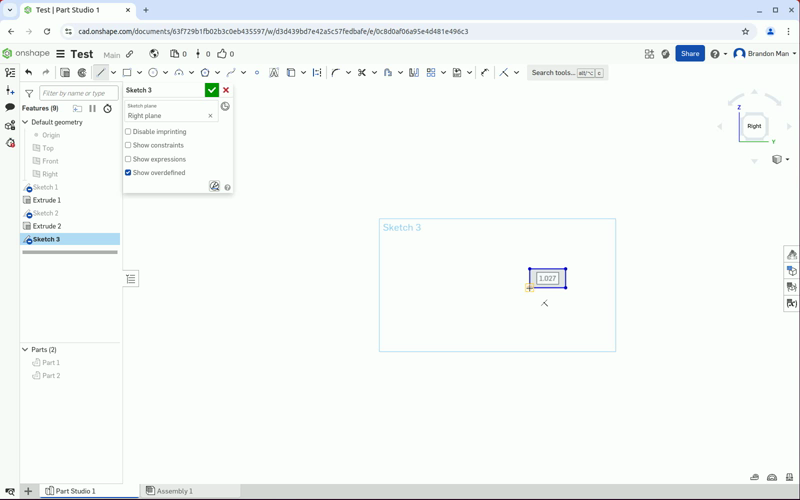
scroll(-6)
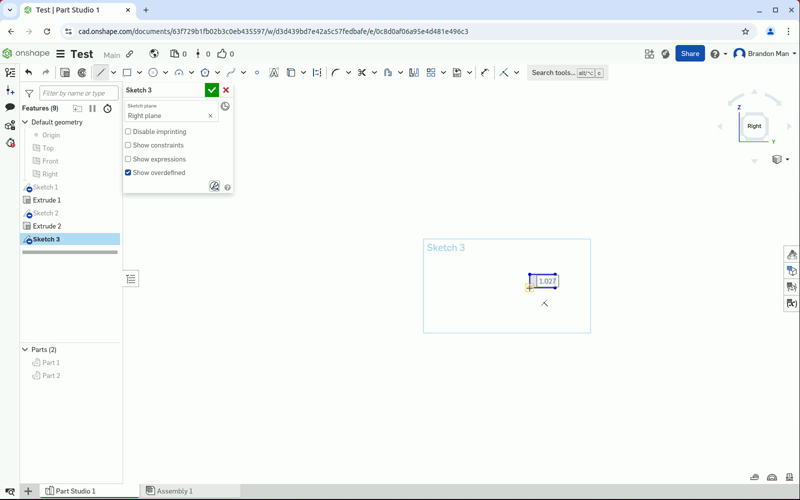
scroll(-6)
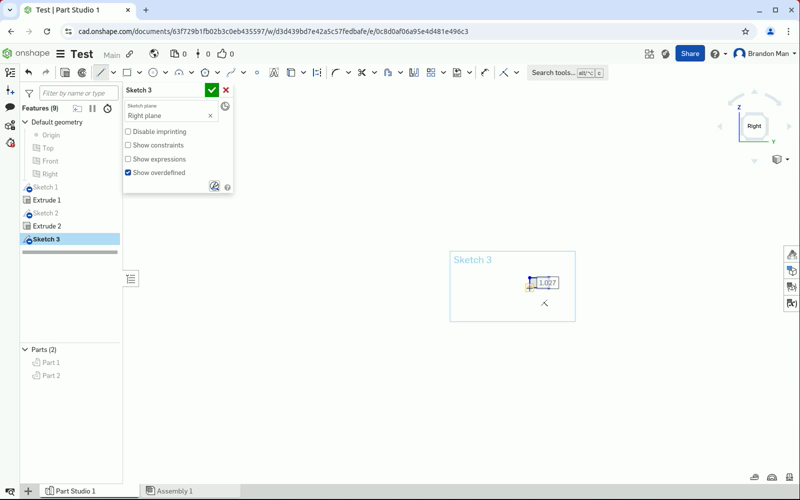
scroll(-6)
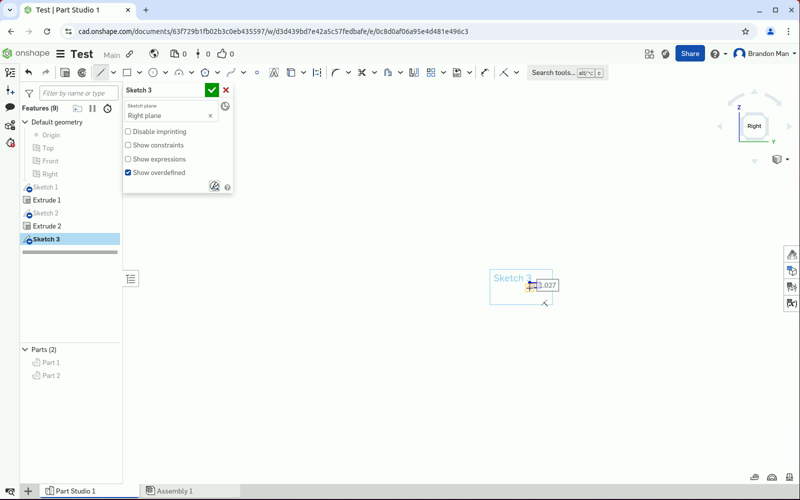
key(esc)
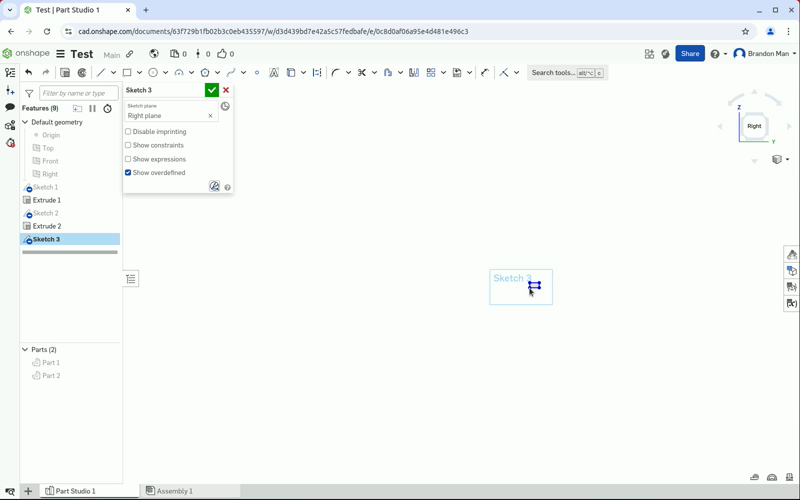
mouse_move(537, 285)
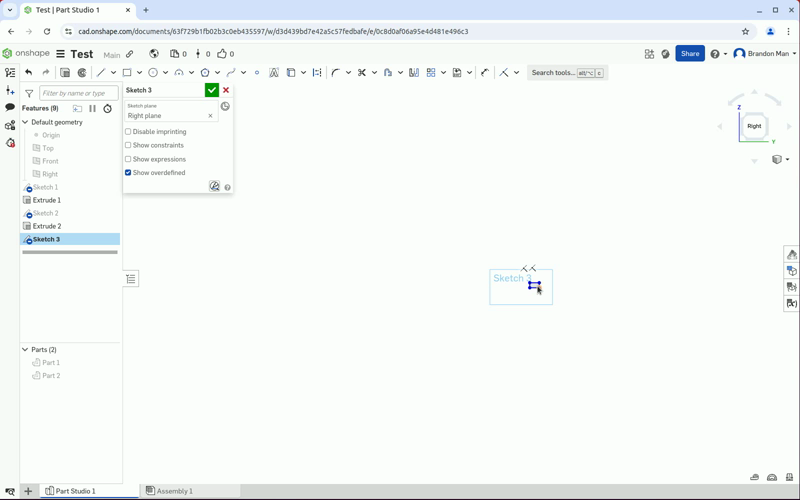
scroll(6)
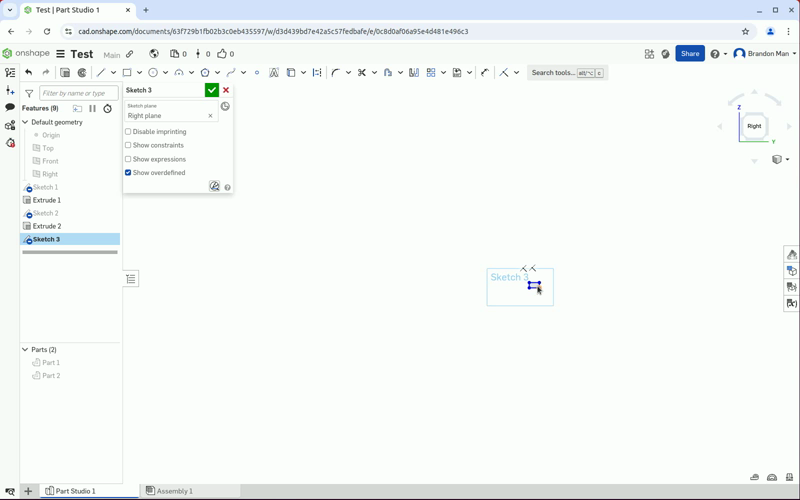
scroll(6)
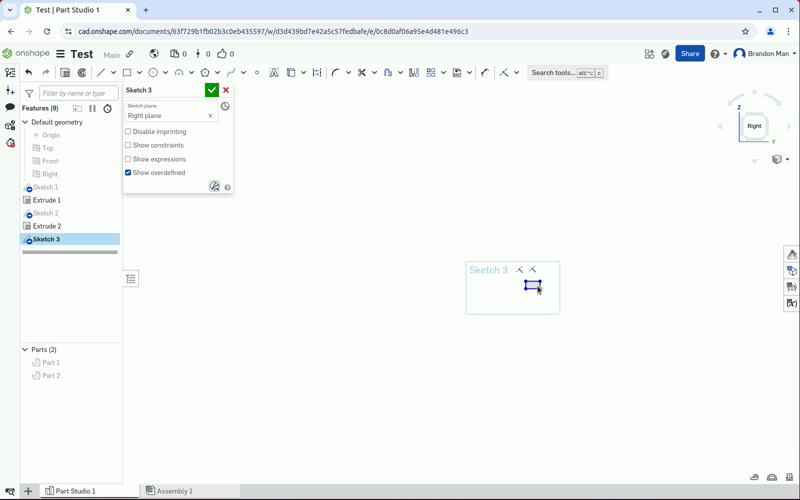
scroll(6)
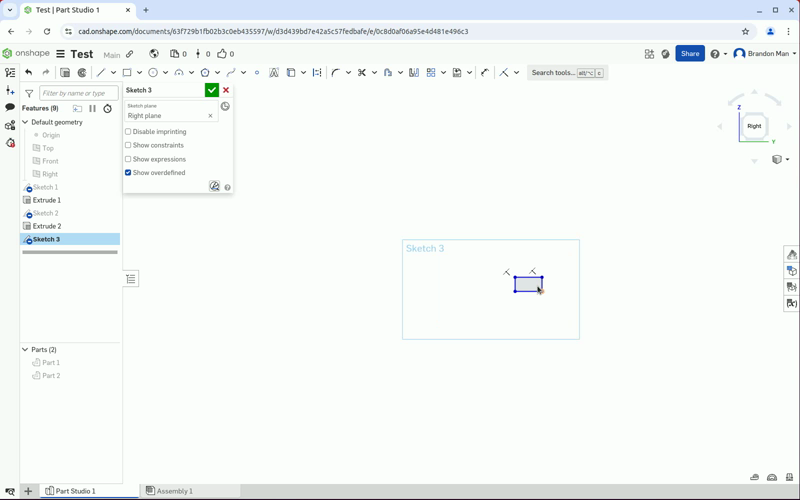
scroll(6)
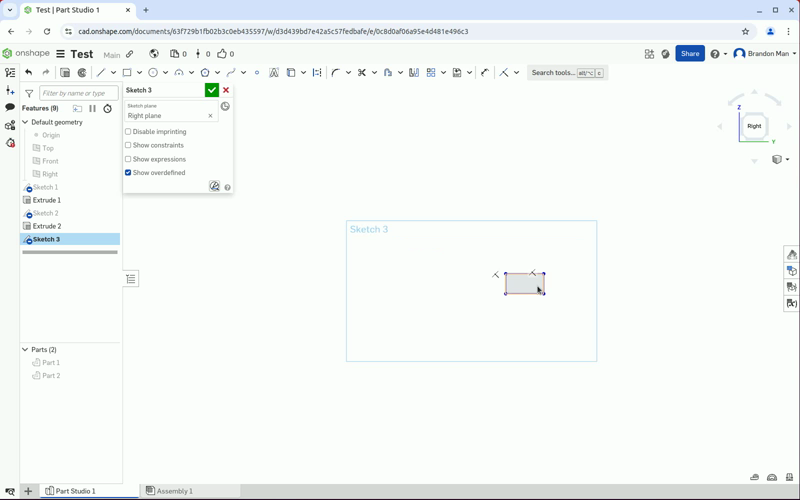
scroll(6)
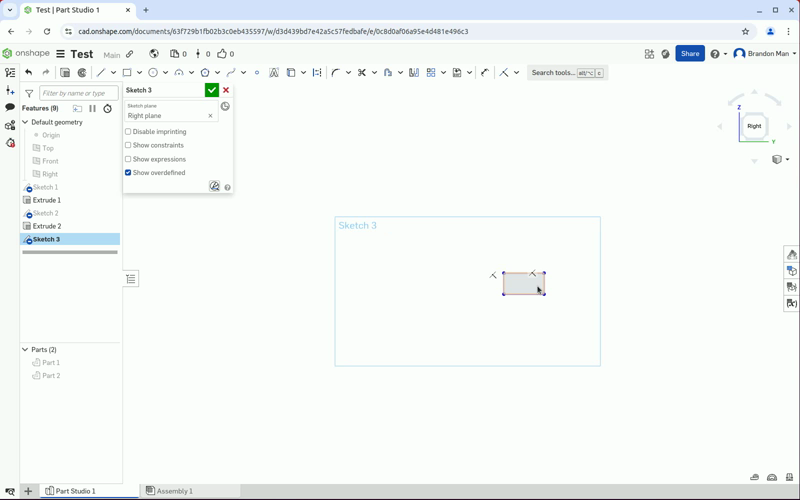
scroll(6)
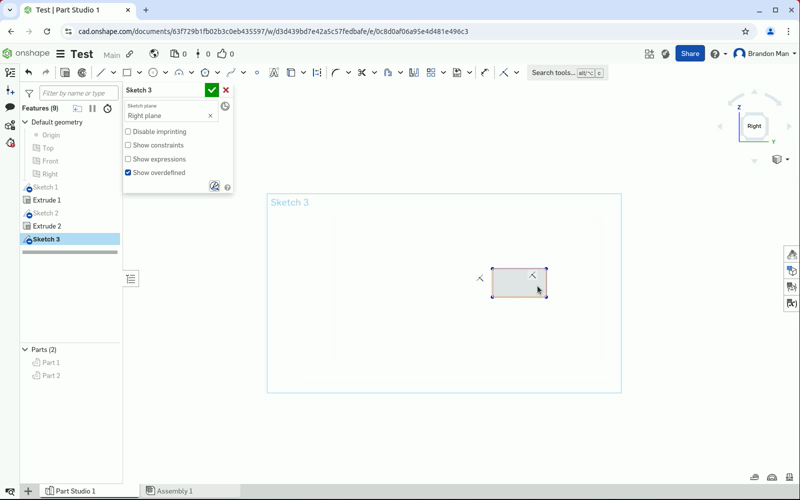
scroll(6)
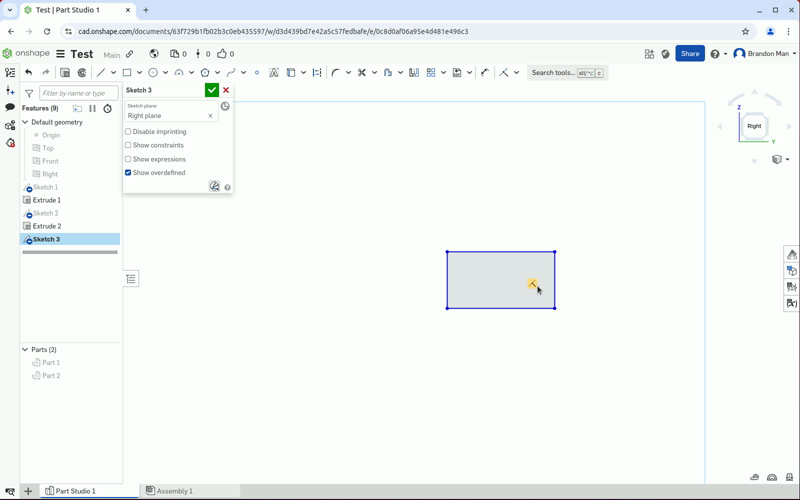
click(537, 285)
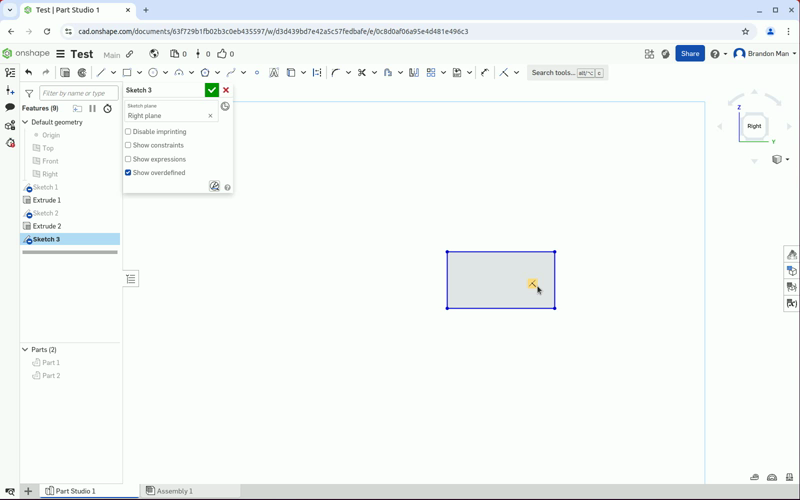
scroll(-6)
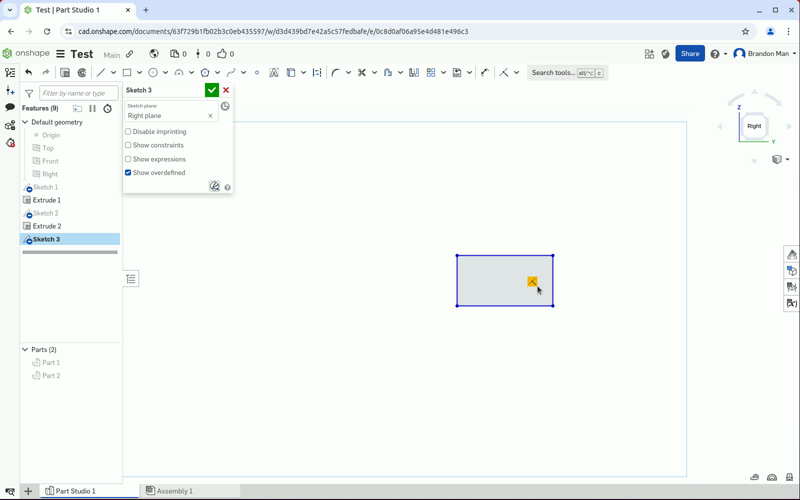
scroll(-6)
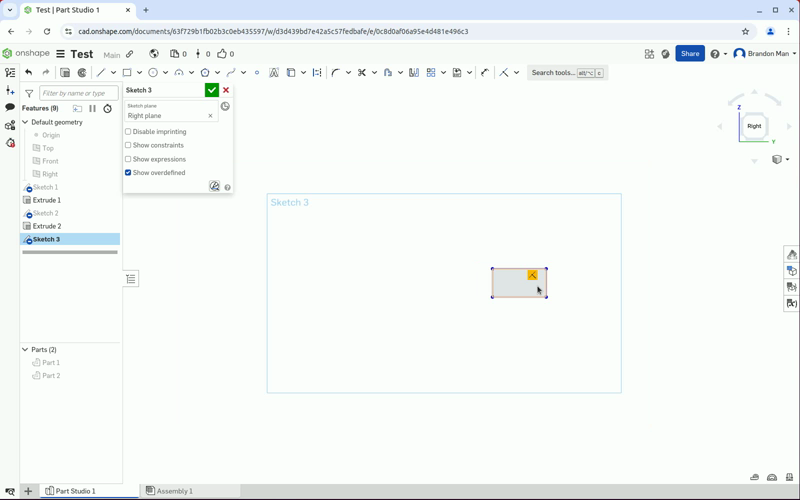
scroll(-6)
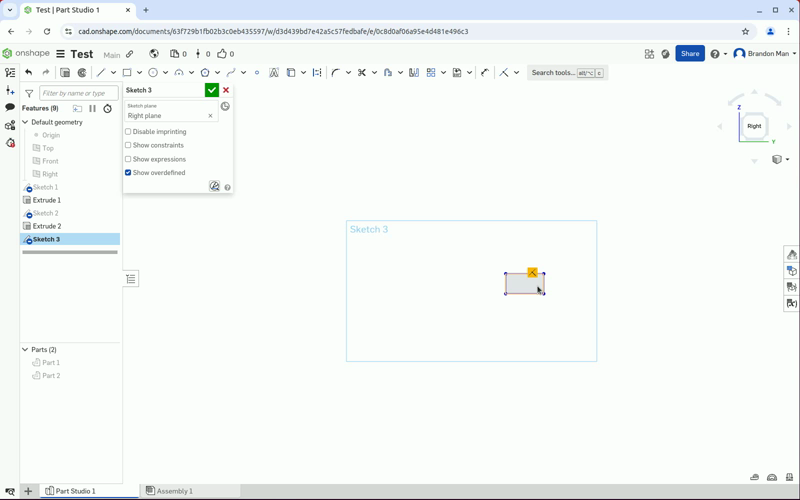
scroll(-6)
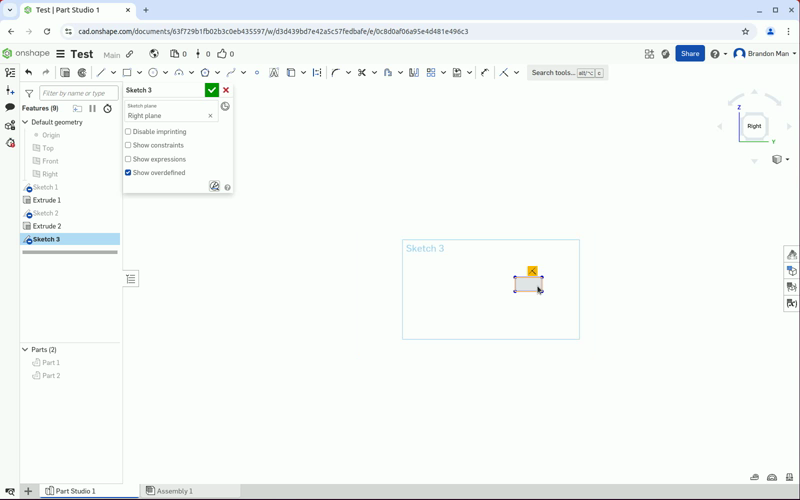
scroll(-6)
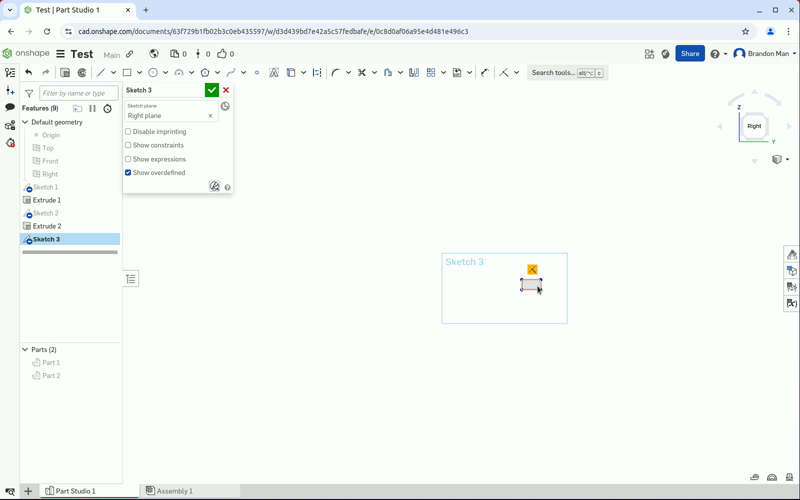
scroll(-6)
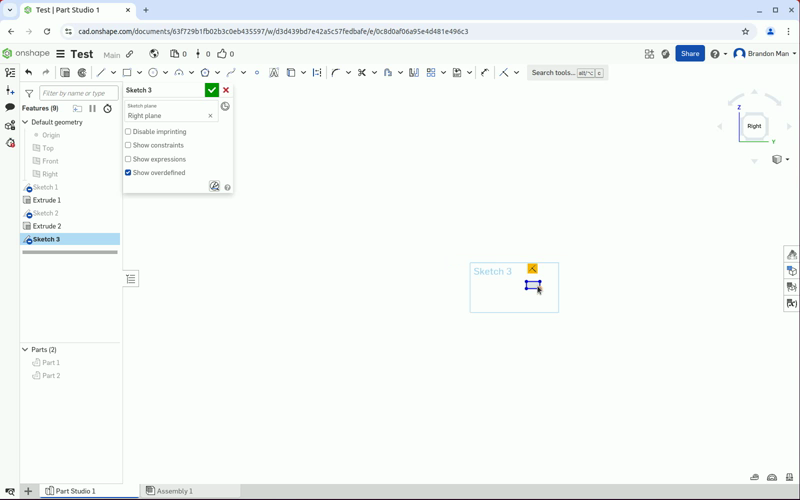
scroll(-6)
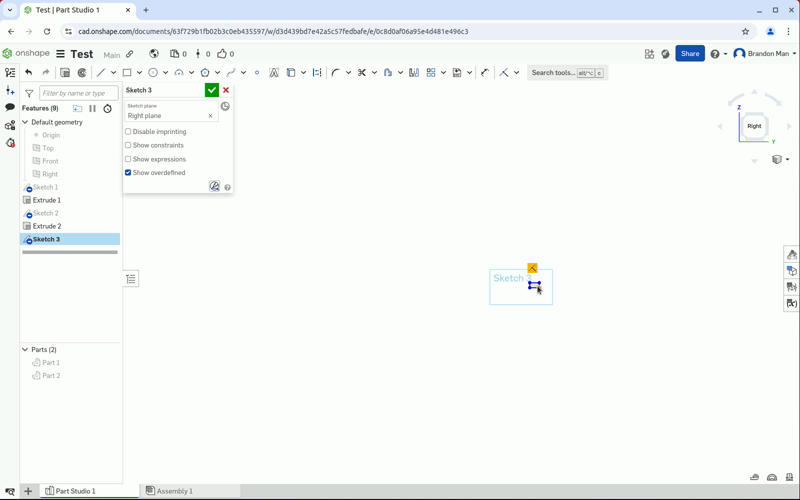
mouse_move(73, 352)
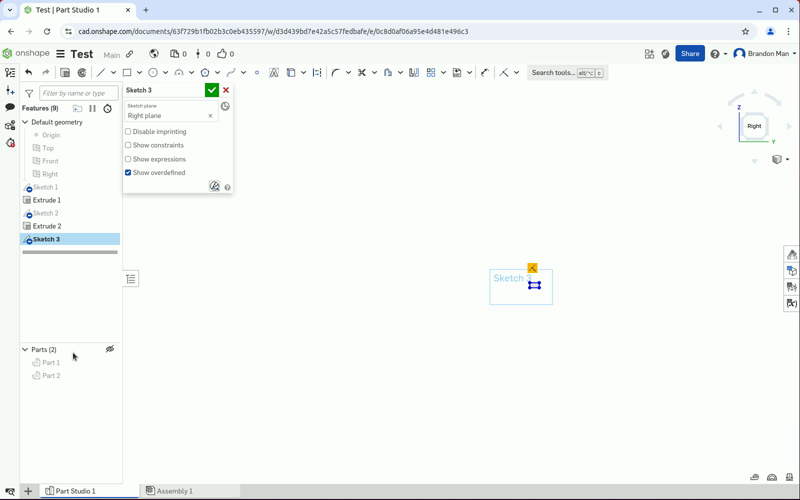
key(shift+y)
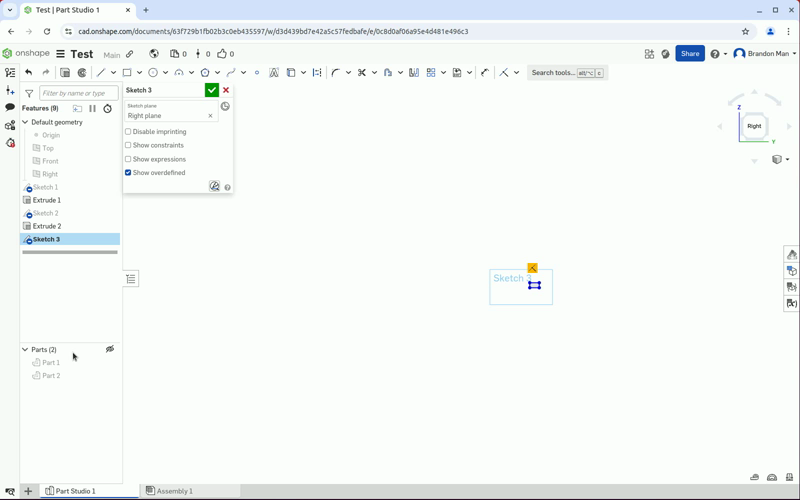
key(shift+e)
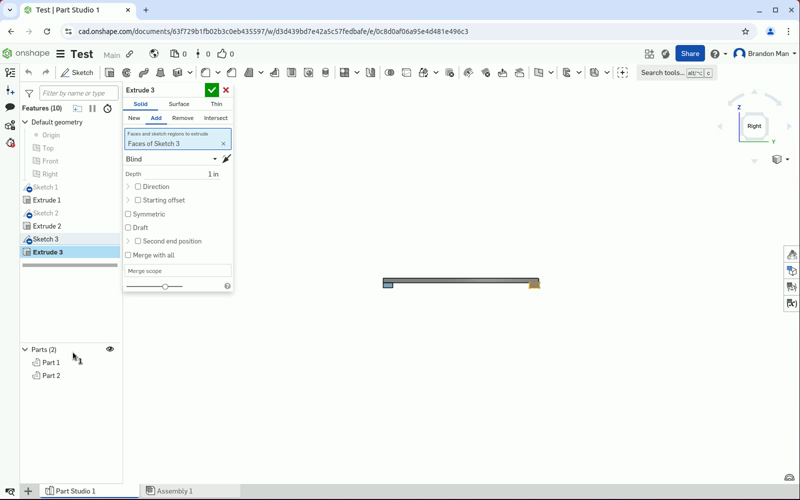
mouse_move(143, 106)
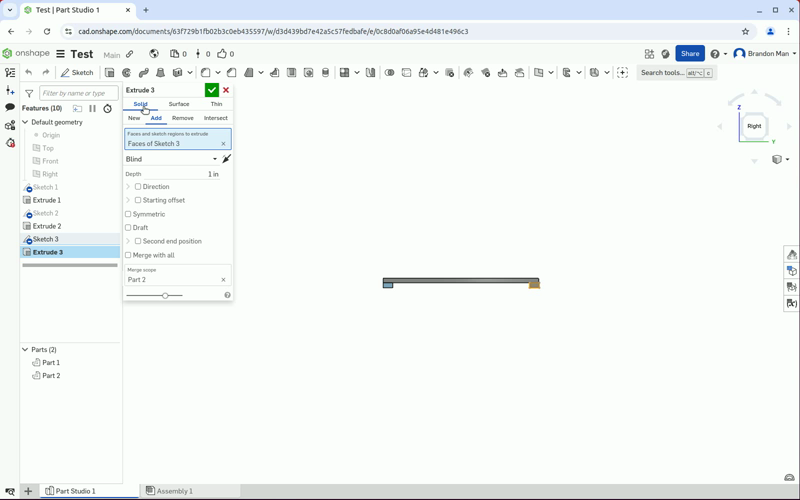
click(143, 106)
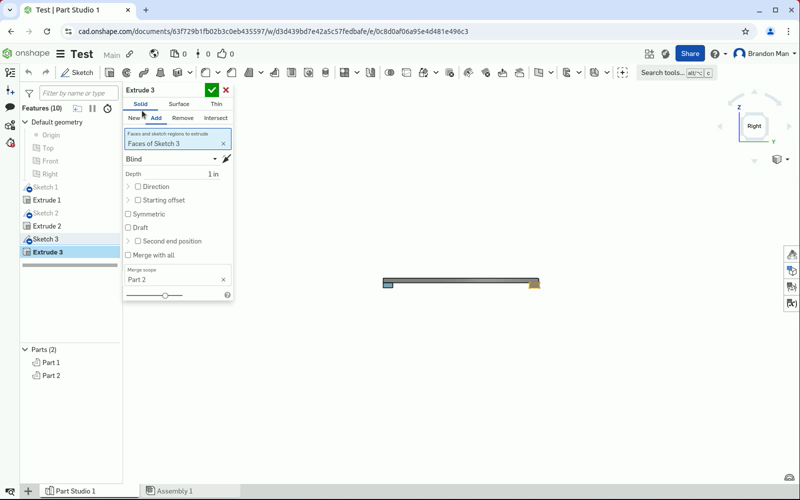
mouse_move(137, 120)
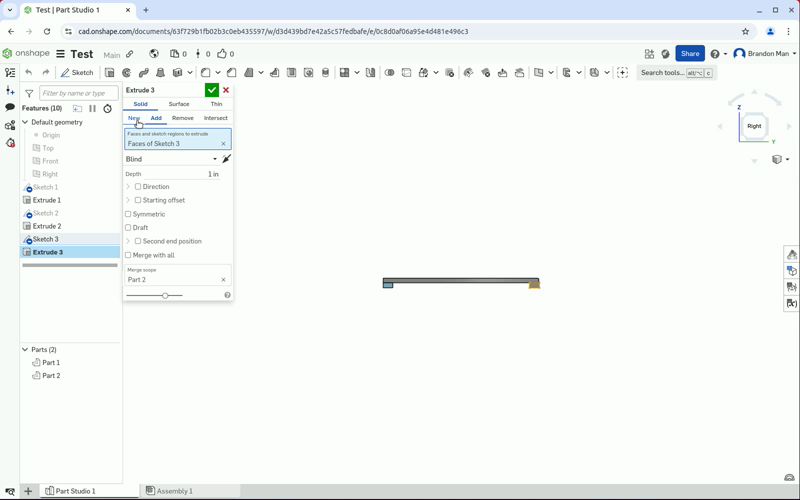
click(137, 120)
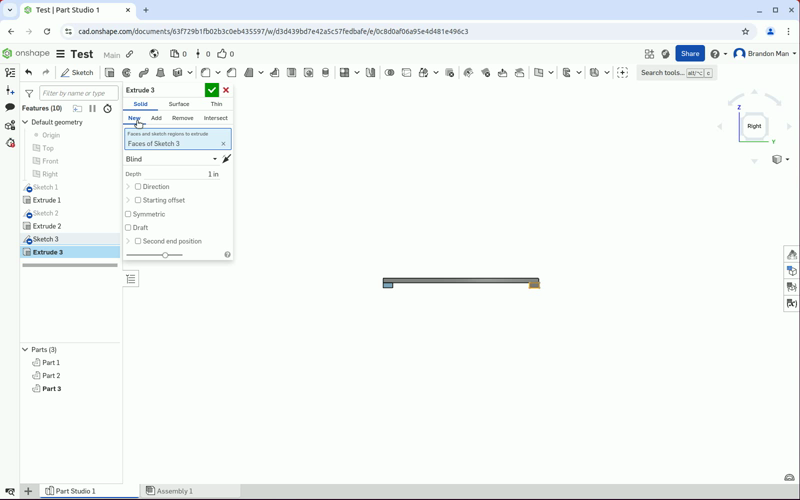
key(tab, 4)
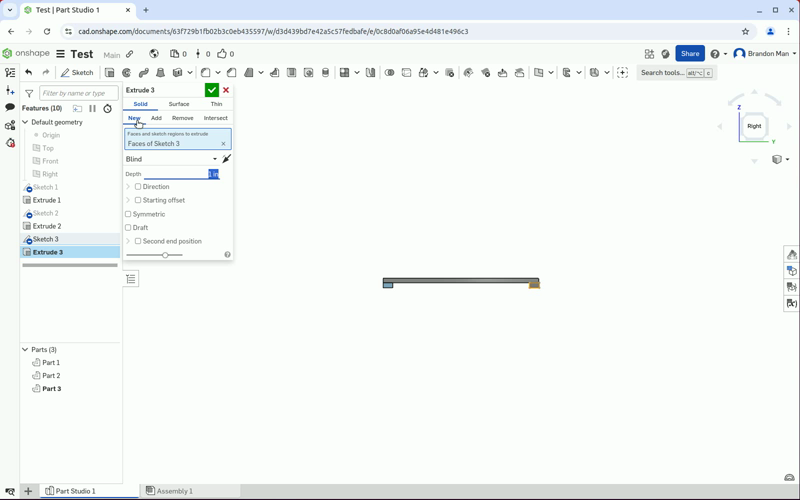
text(46.216)
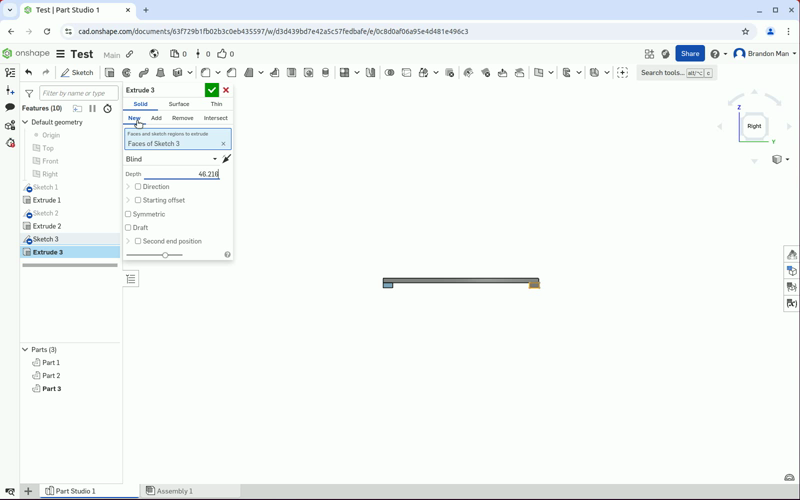
key(tab, 3)
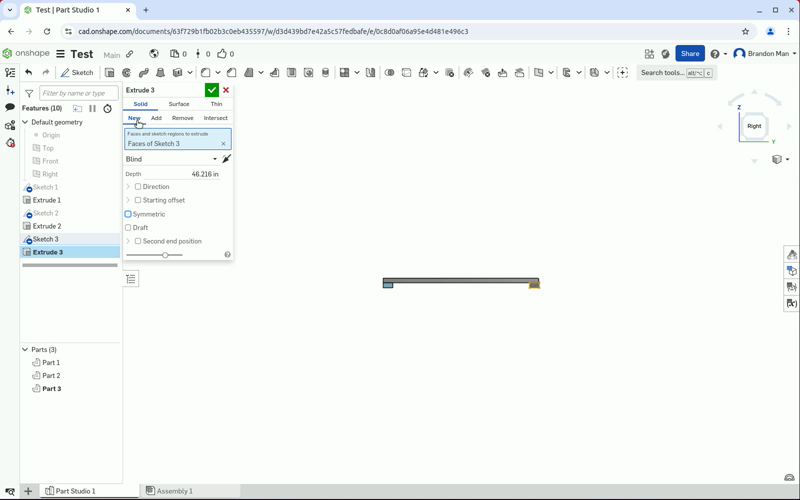
key(space)
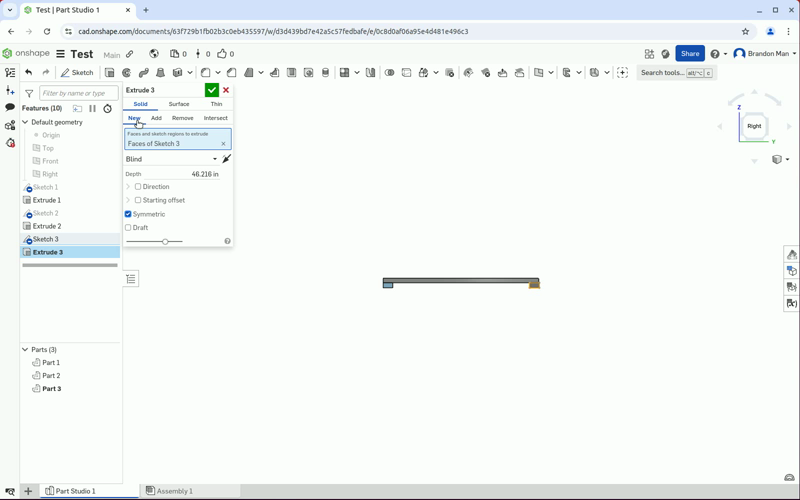
key(enter)
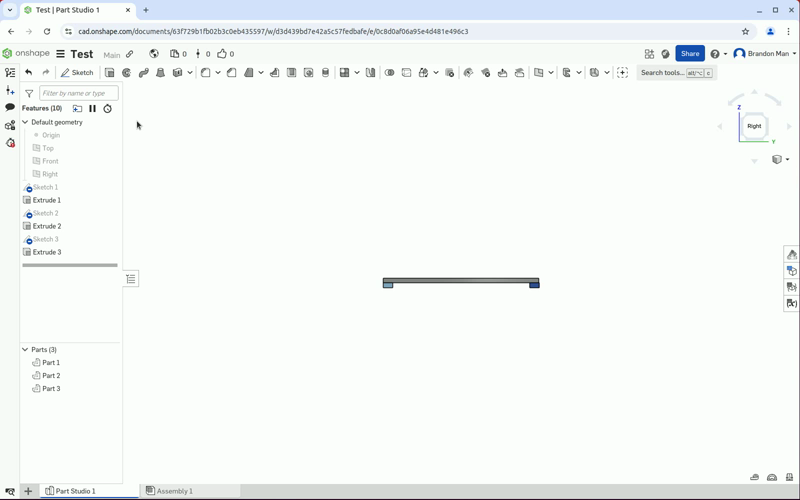
key(shift+h)
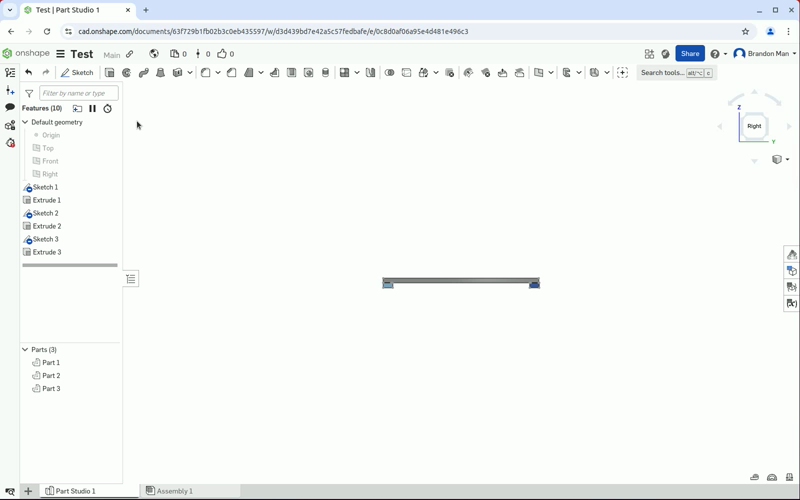
key(shift+h)
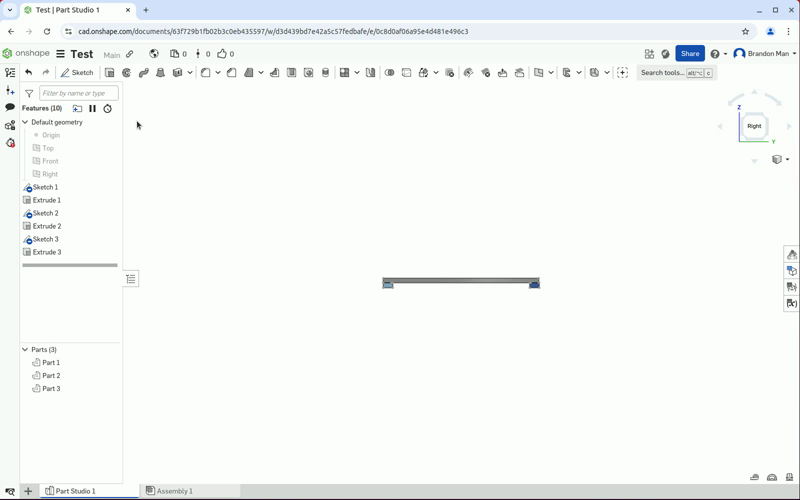
key(shift+7)
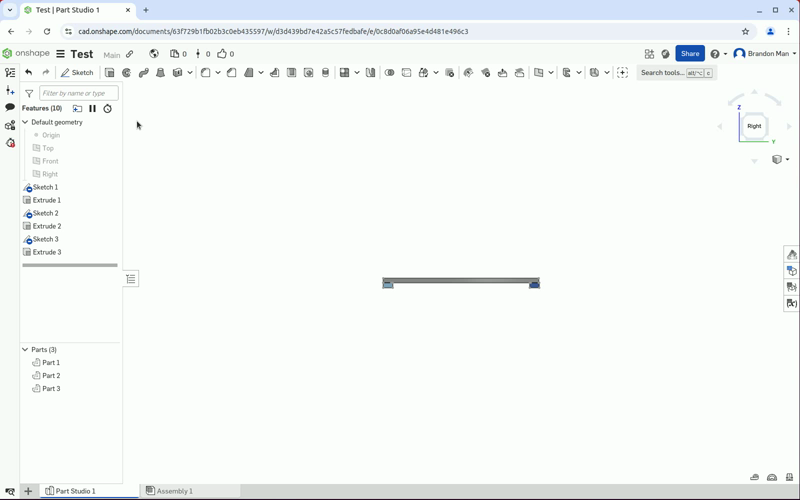
key(right, 2)
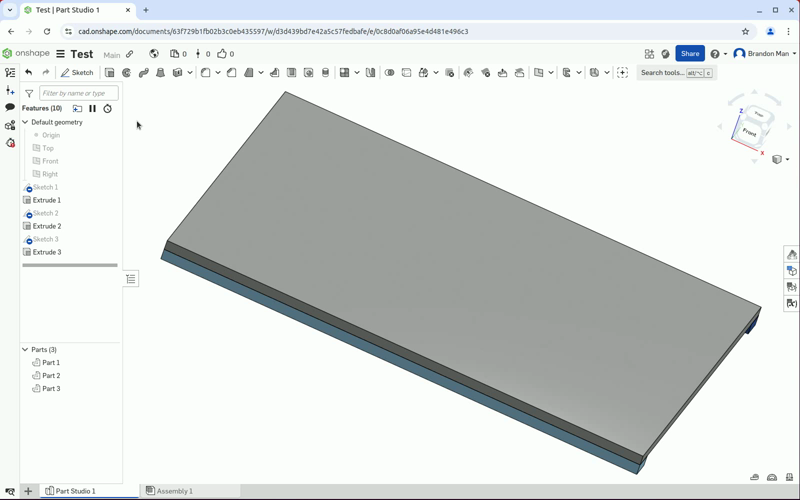
key(down, 2)
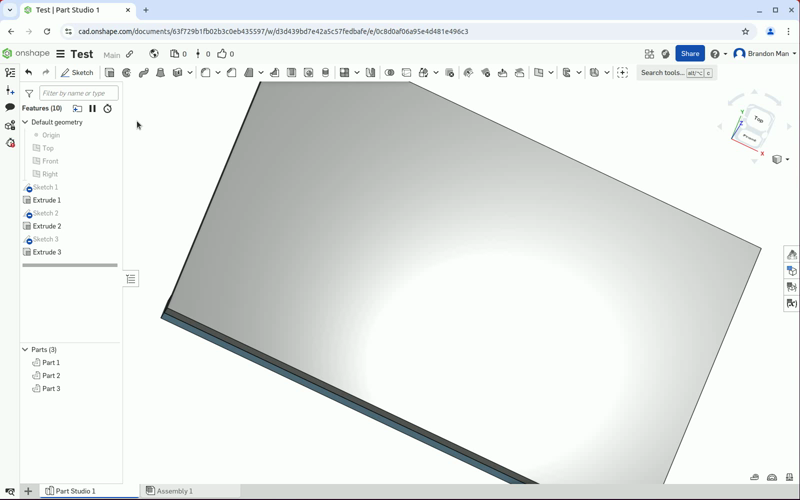
key(up, 2)
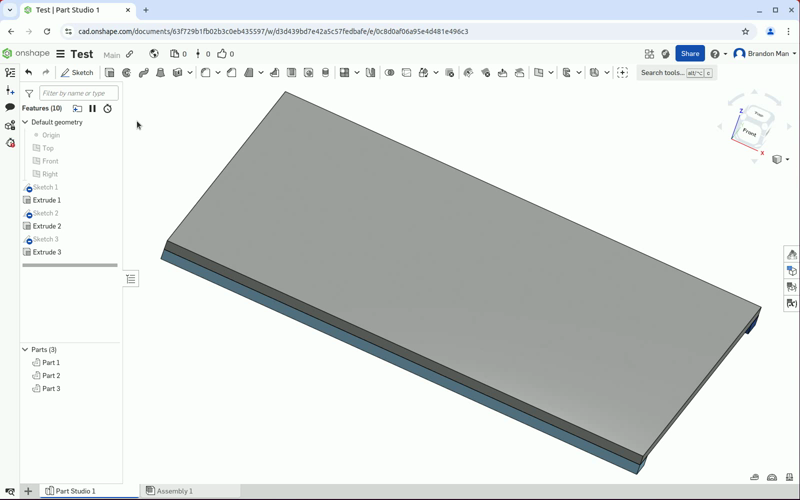
key(left, 2)
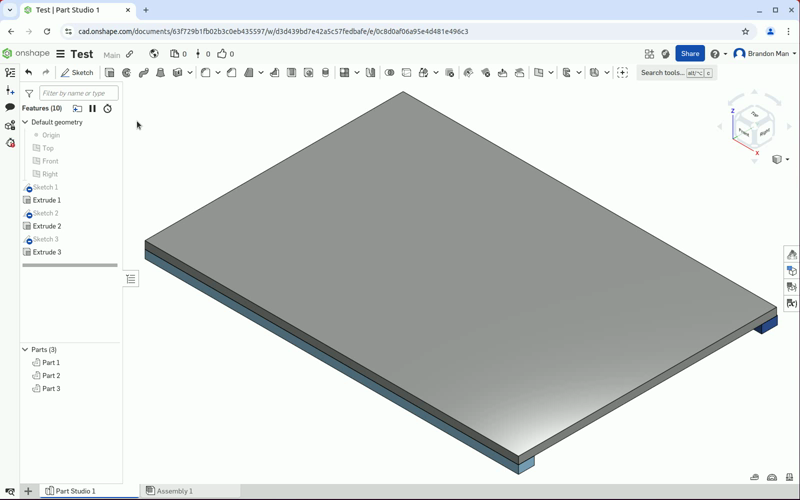
mouse_move(73, 189)
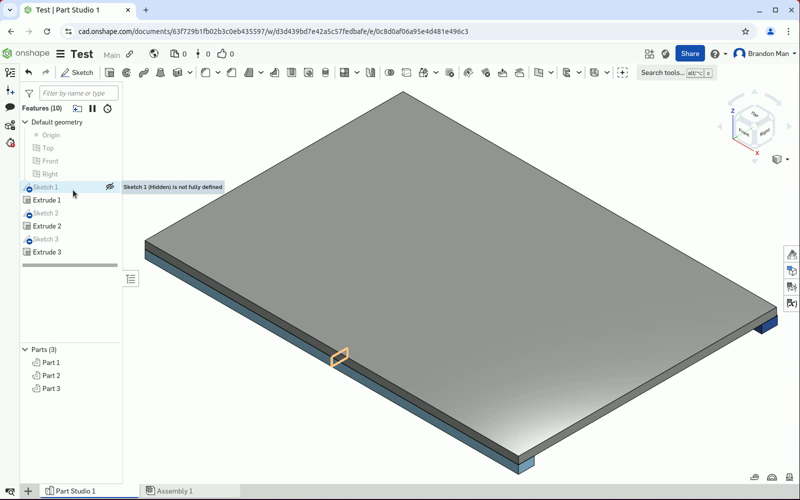
click(73, 189)